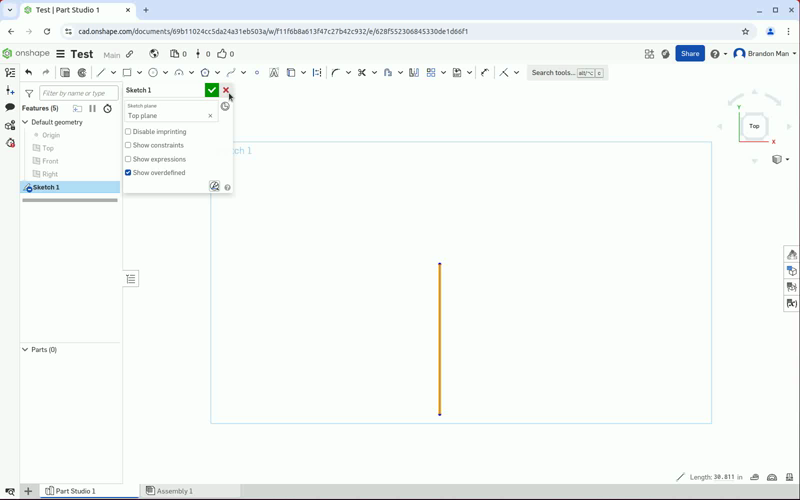
key(shift+h)
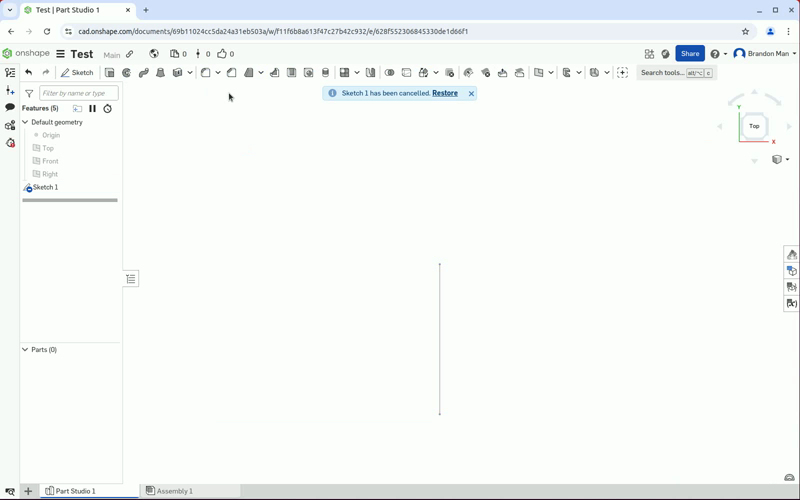
key(shift+s)
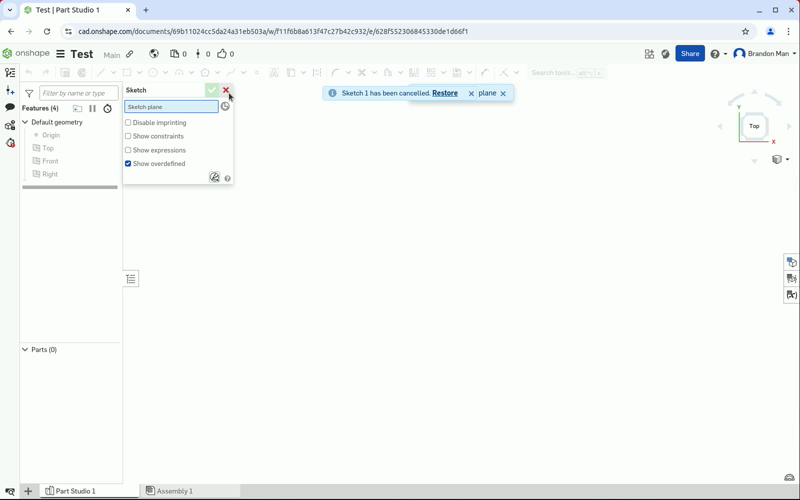
mouse_move(73, 150)
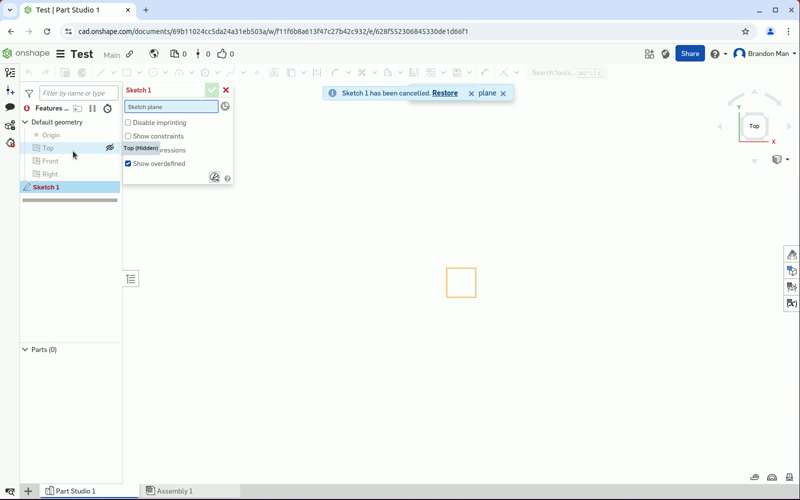
click(73, 150)
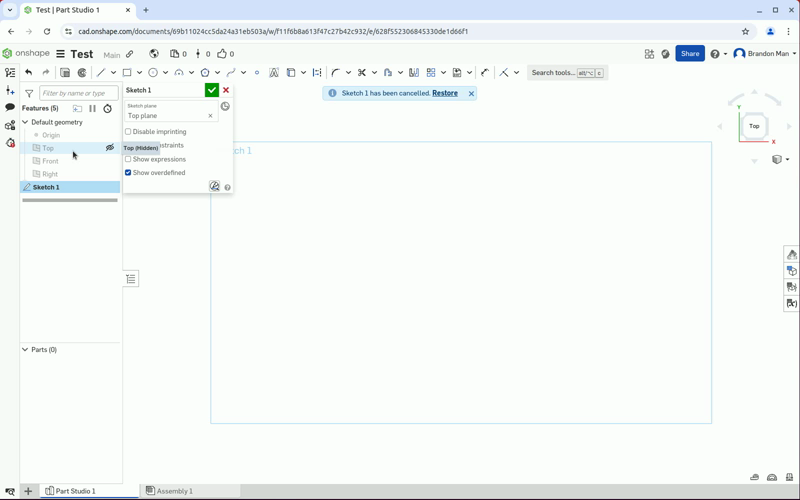
mouse_move(73, 352)
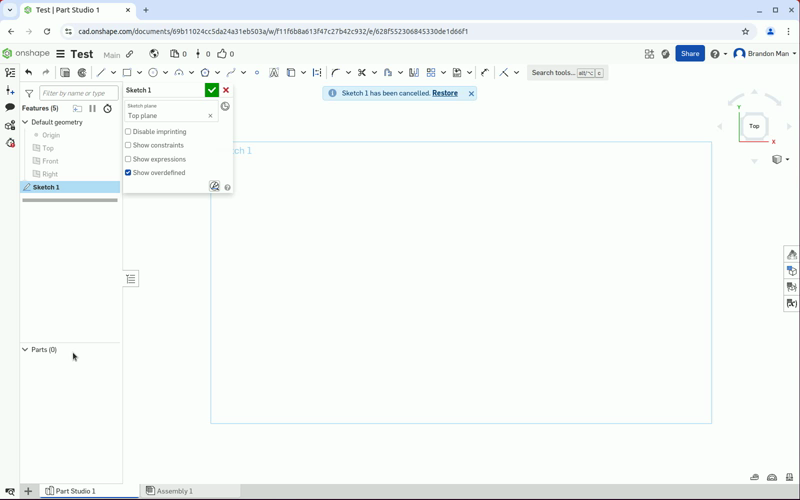
key(y)
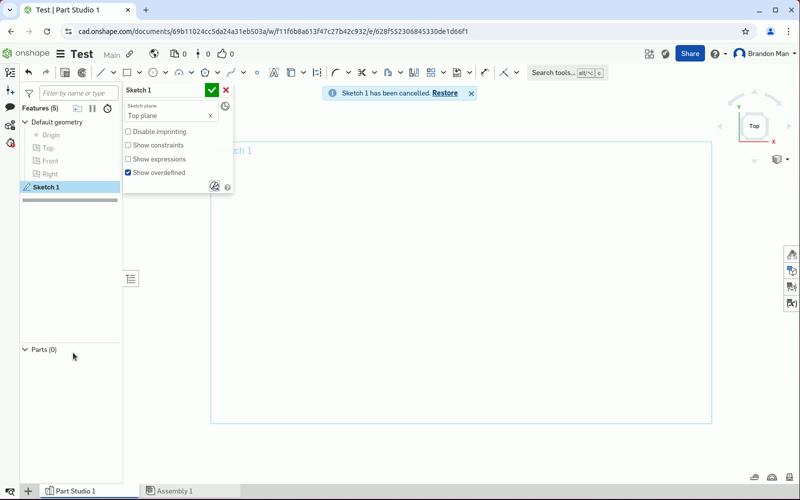
key(l)
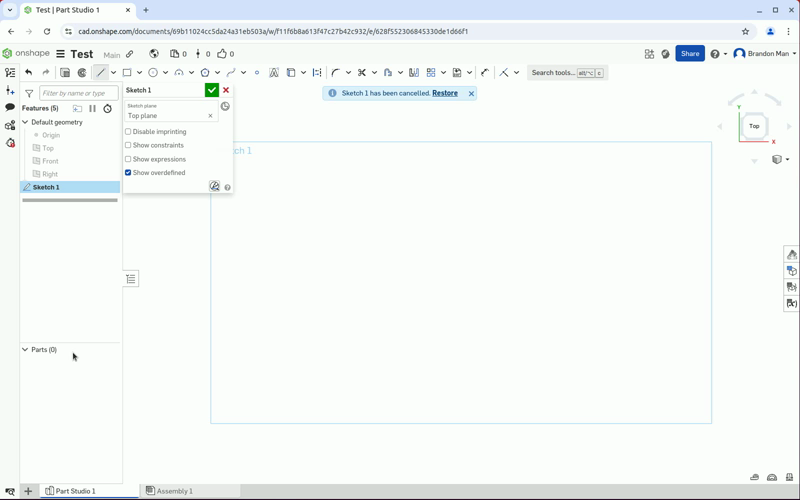
key_down(shift)
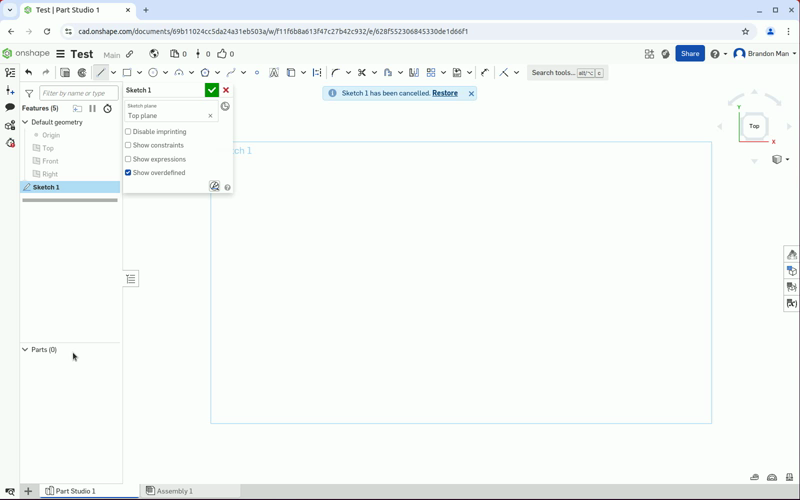
mouse_move(413, 345)
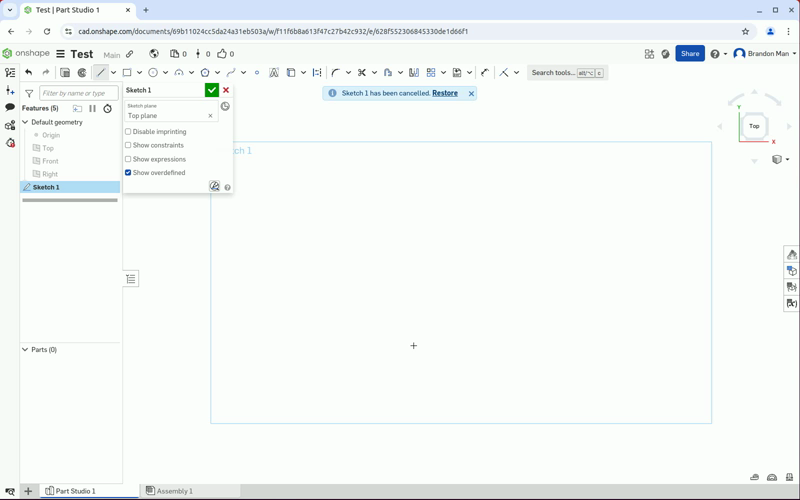
click(413, 345)
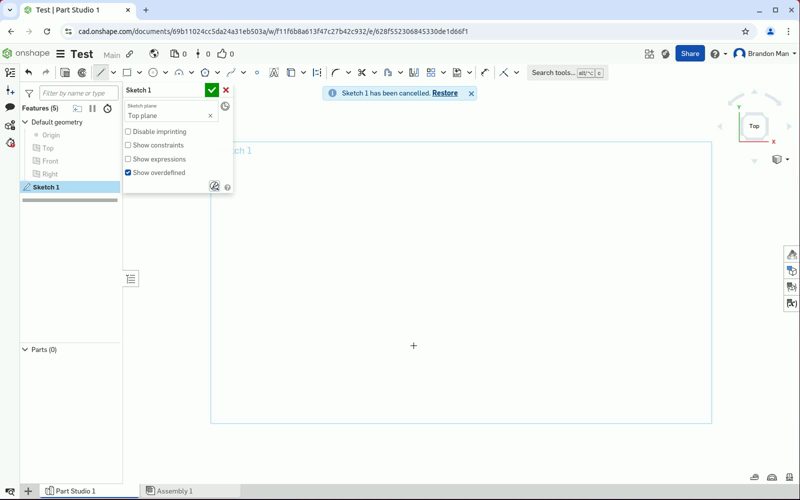
key_up(shift)
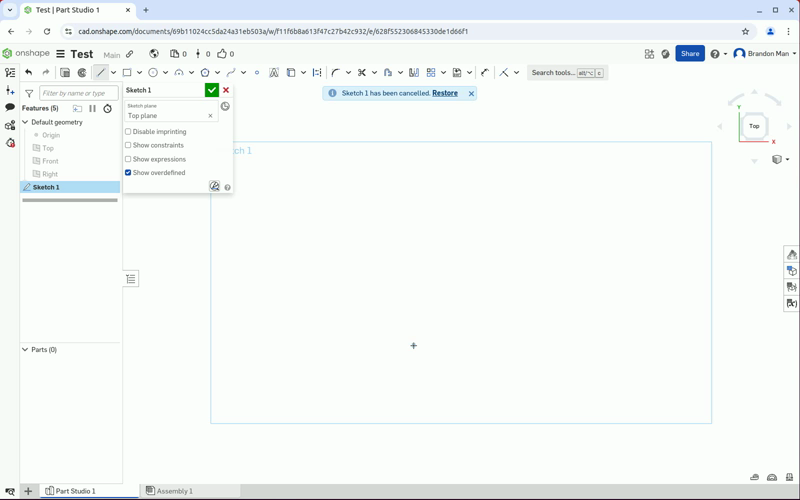
key_down(shift)
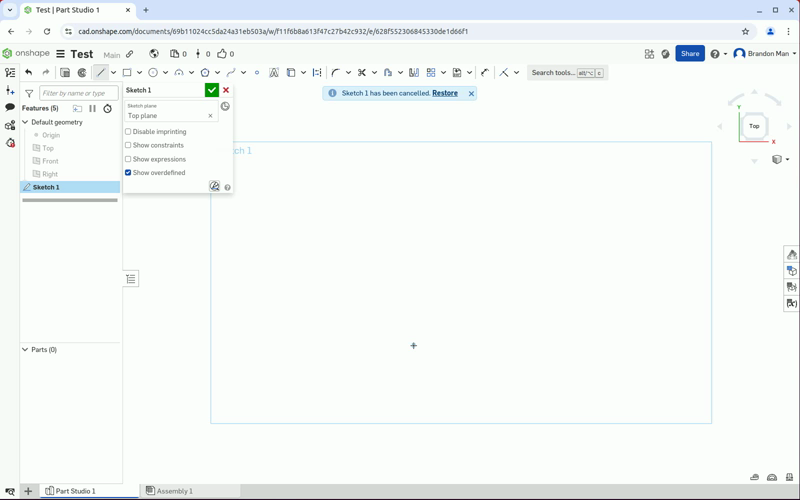
mouse_move(506, 345)
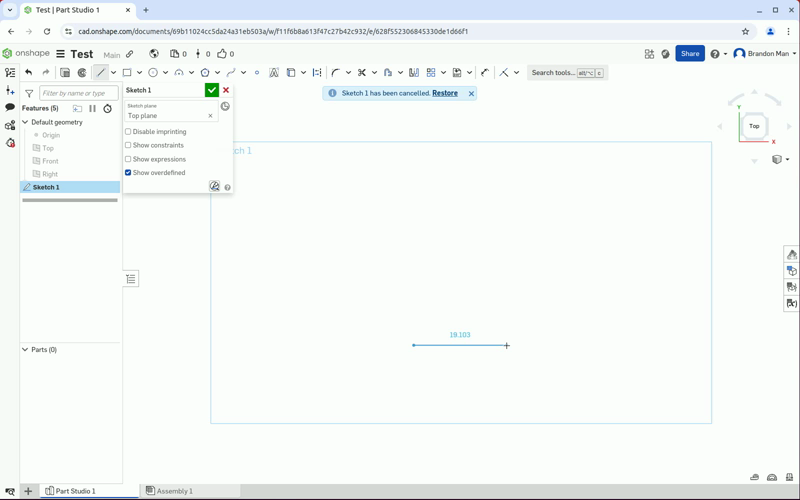
click(506, 345)
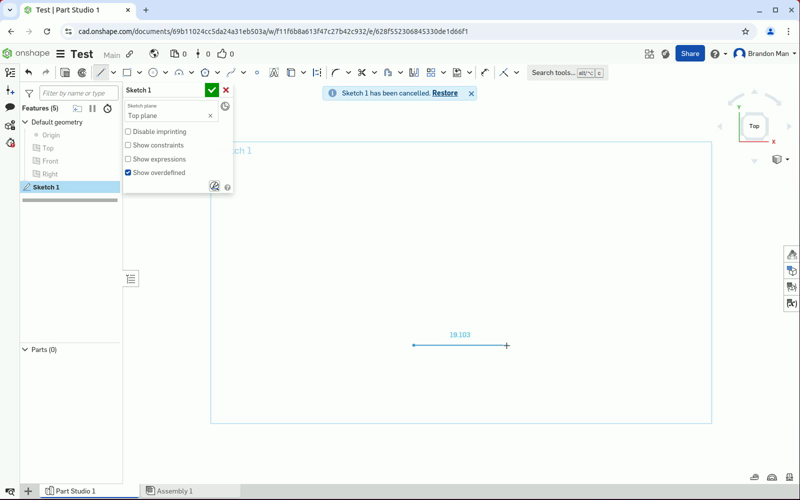
key_up(shift)
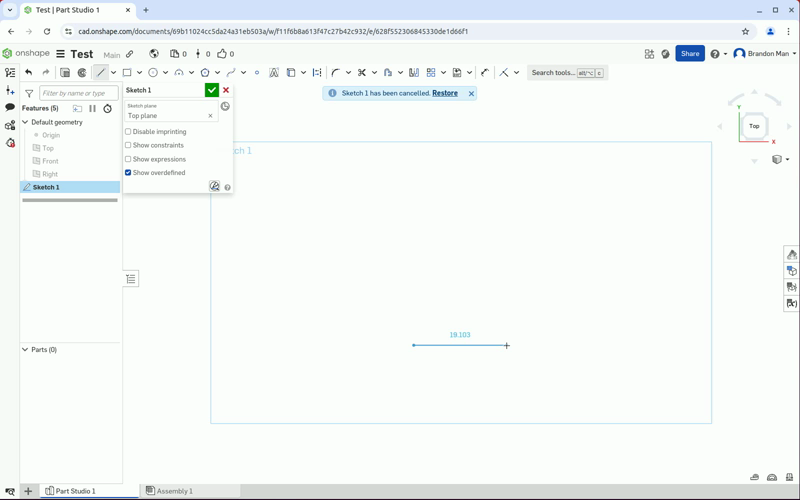
key_down(shift)
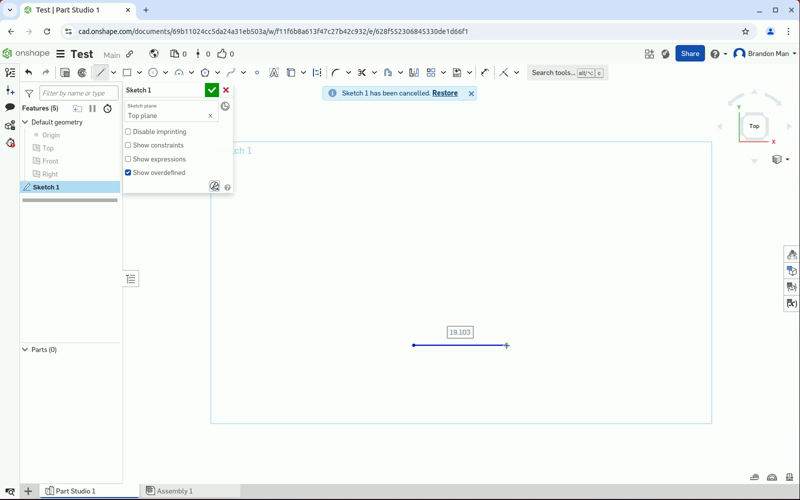
mouse_move(506, 220)
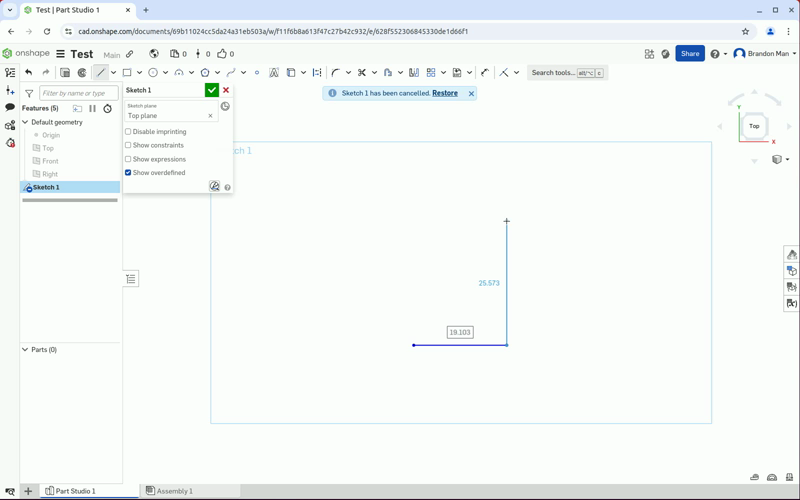
click(506, 220)
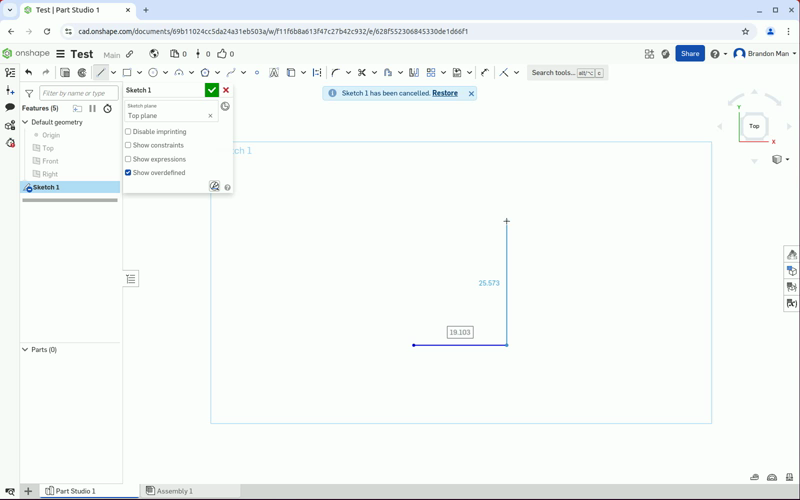
key_up(shift)
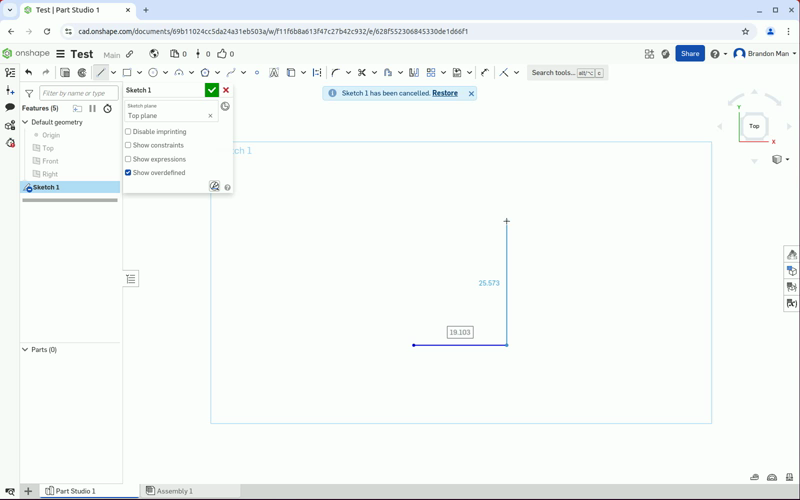
key_down(shift)
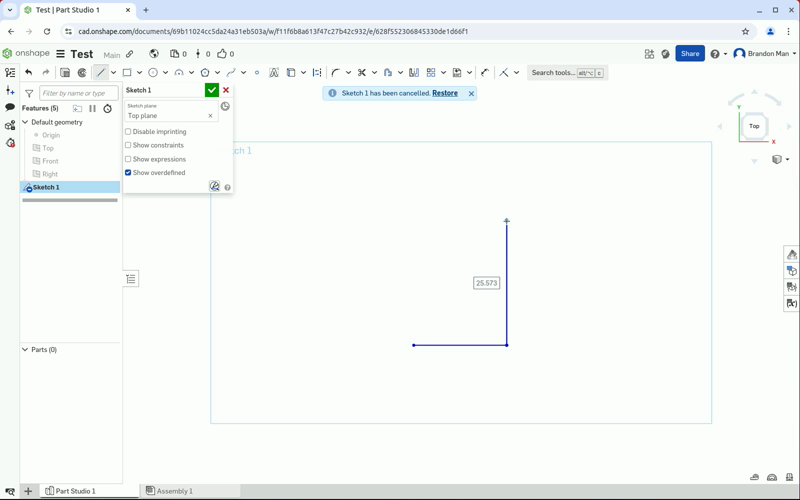
mouse_move(413, 220)
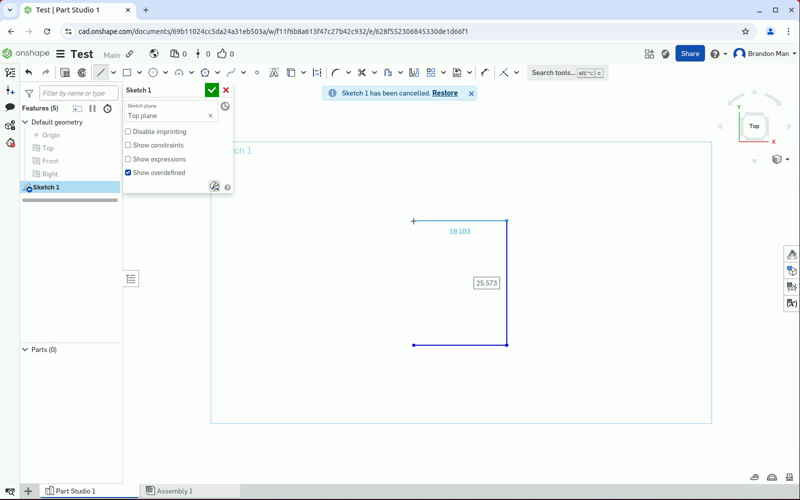
click(413, 220)
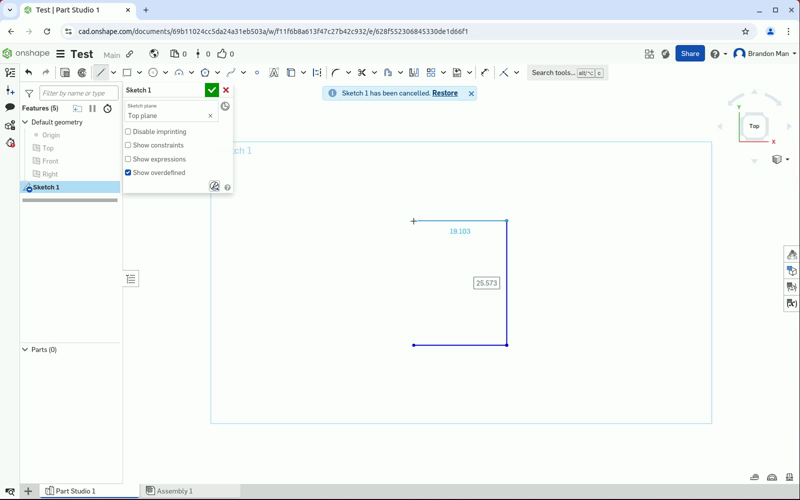
key_up(shift)
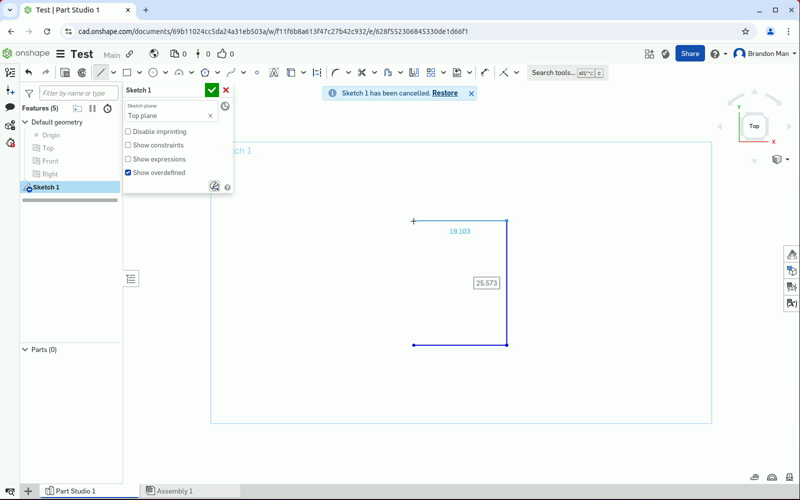
key_down(shift)
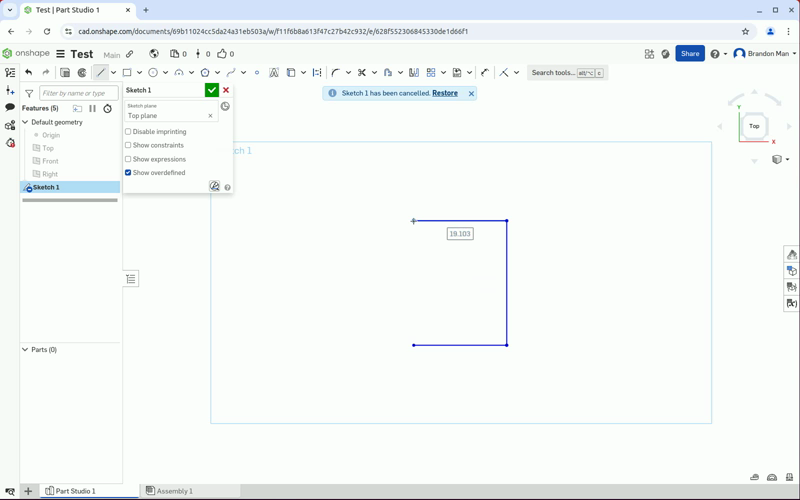
mouse_move(413, 345)
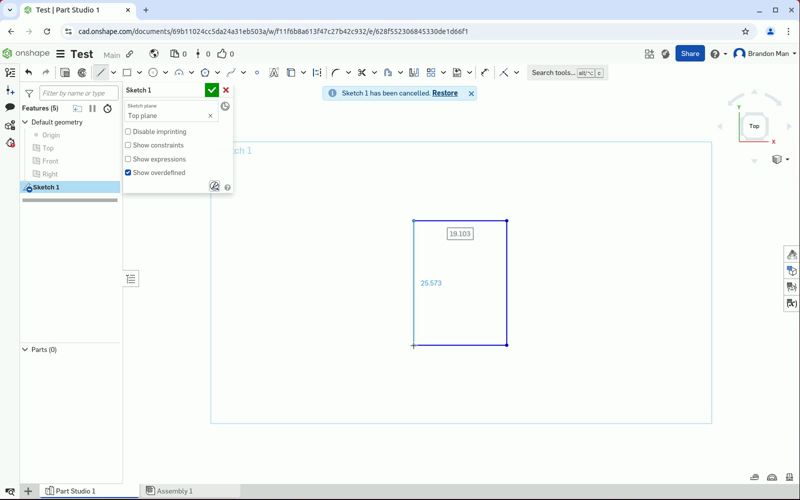
key_up(shift)
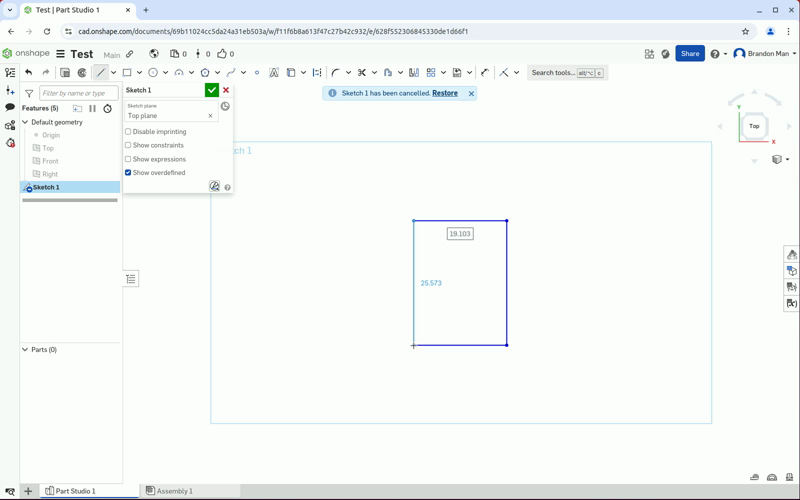
click(413, 345)
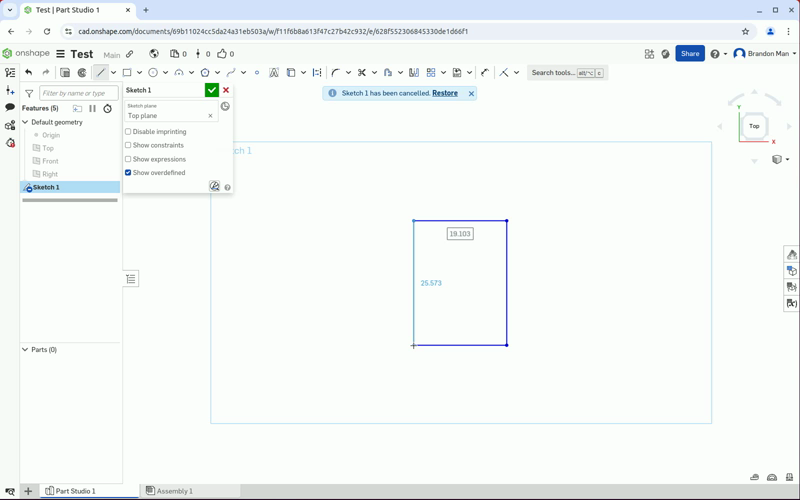
key(esc)
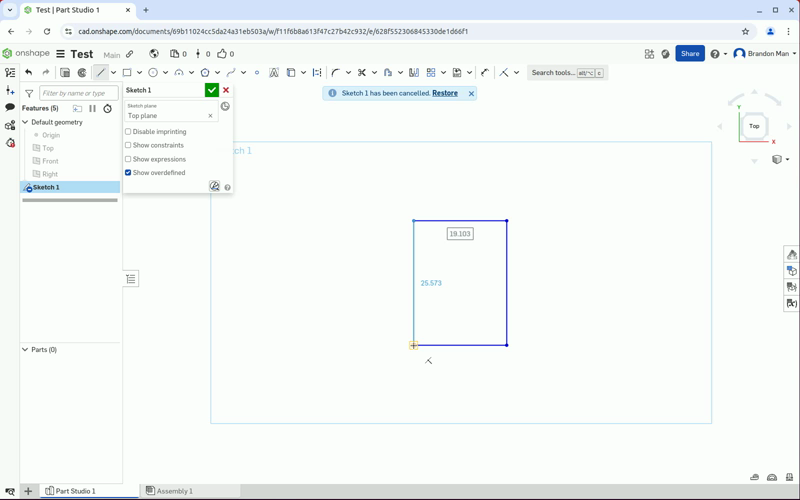
mouse_move(490, 266)
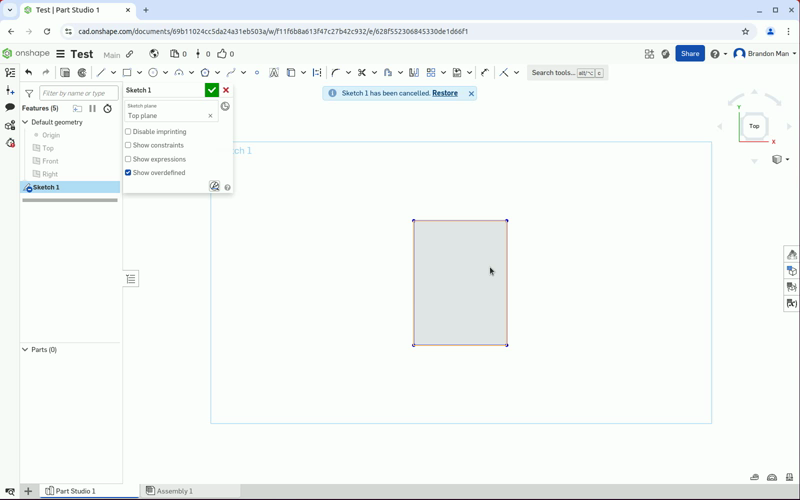
click(490, 266)
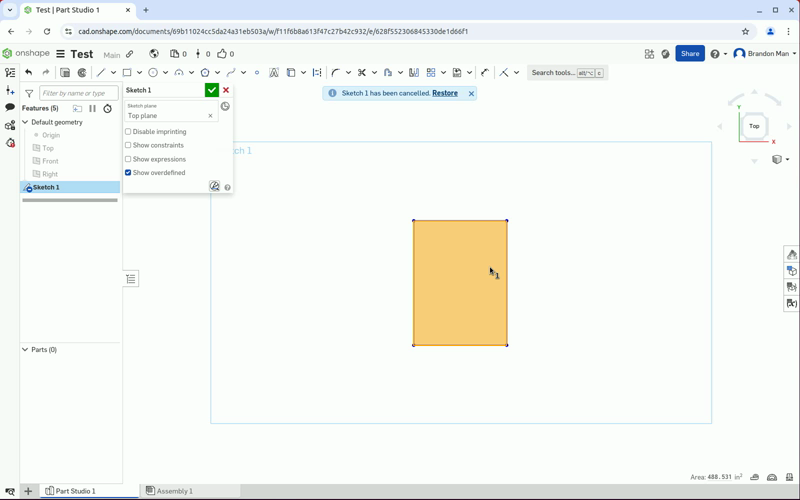
mouse_move(73, 352)
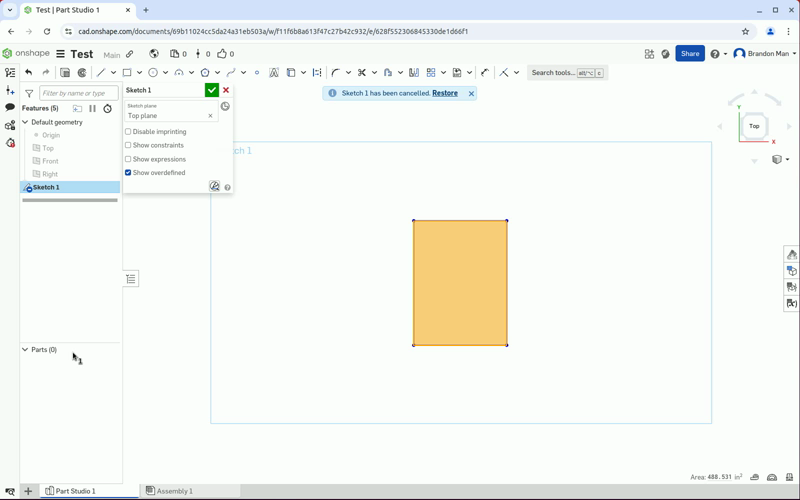
key(shift+y)
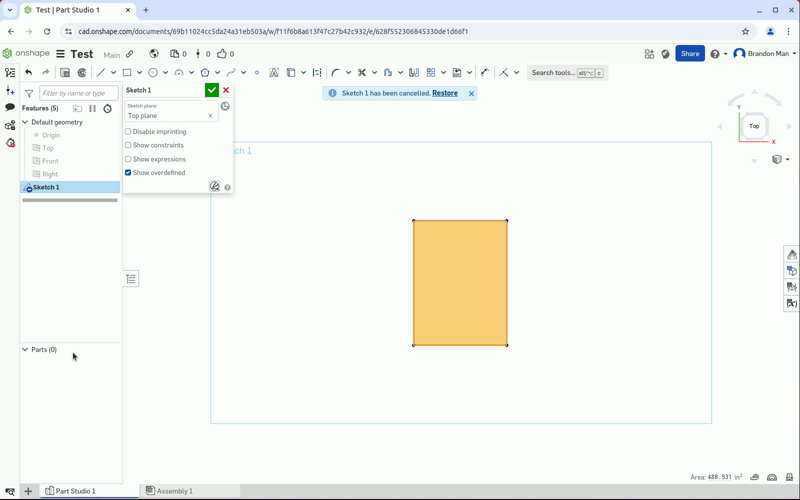
key(shift+e)
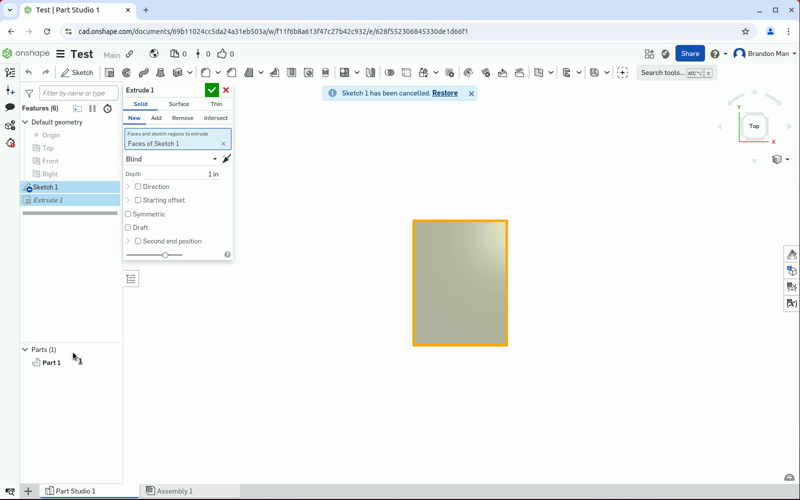
mouse_move(143, 106)
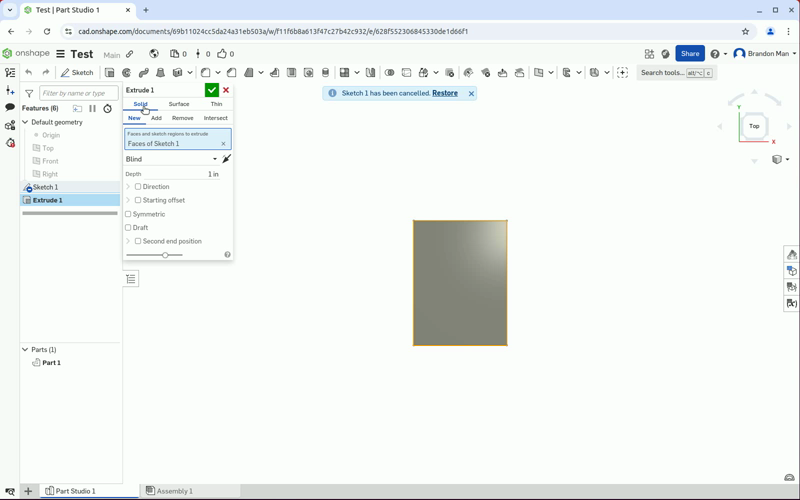
click(143, 106)
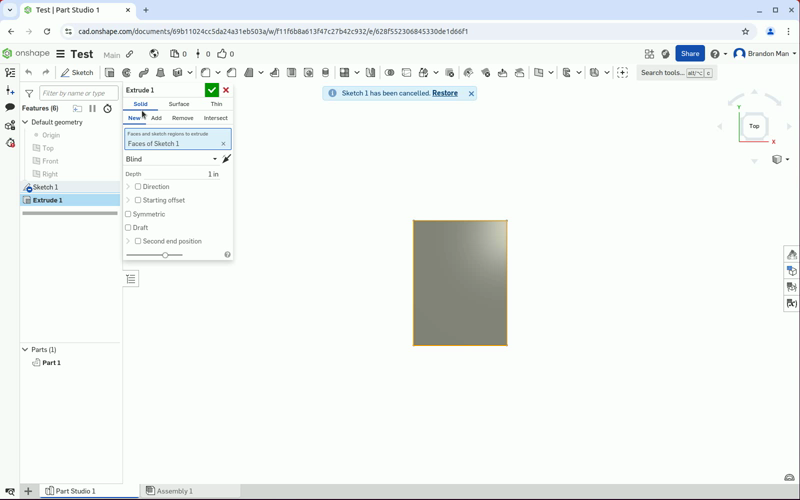
mouse_move(137, 120)
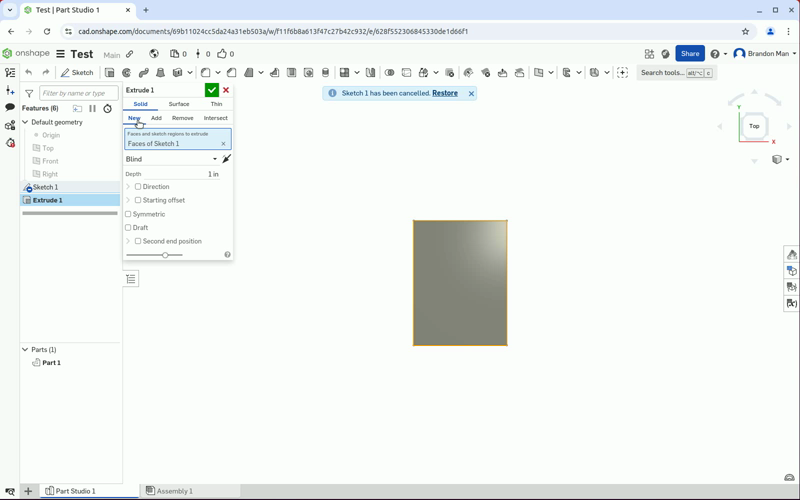
click(137, 120)
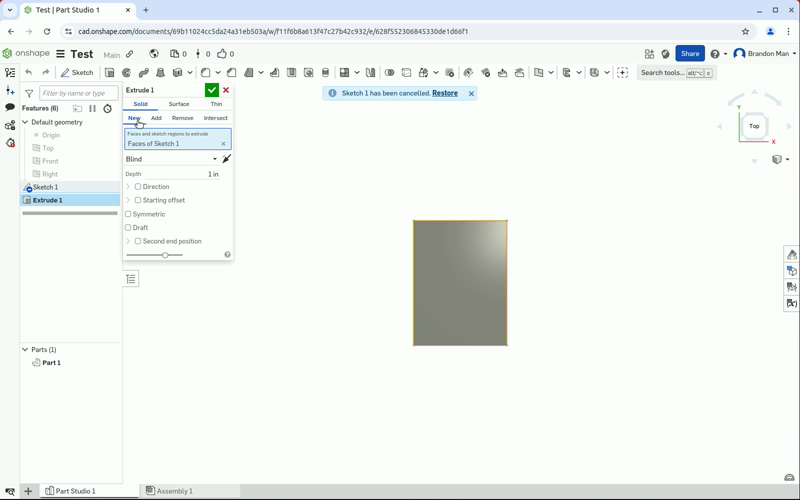
key(tab, 4)
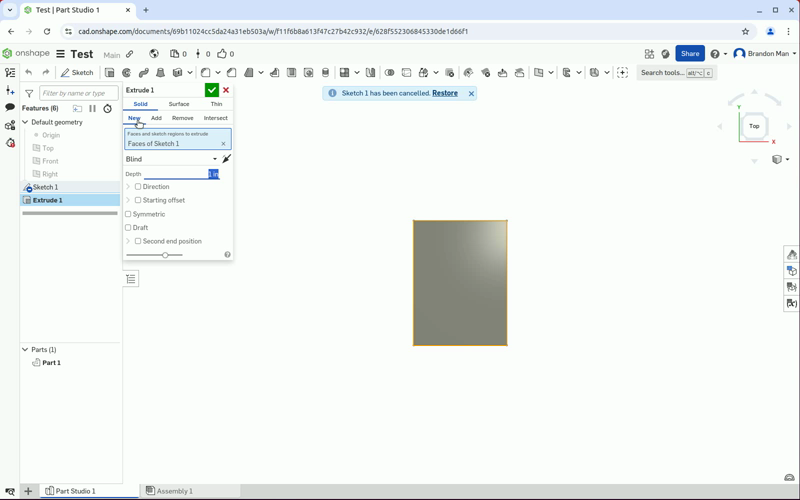
text(19.257)
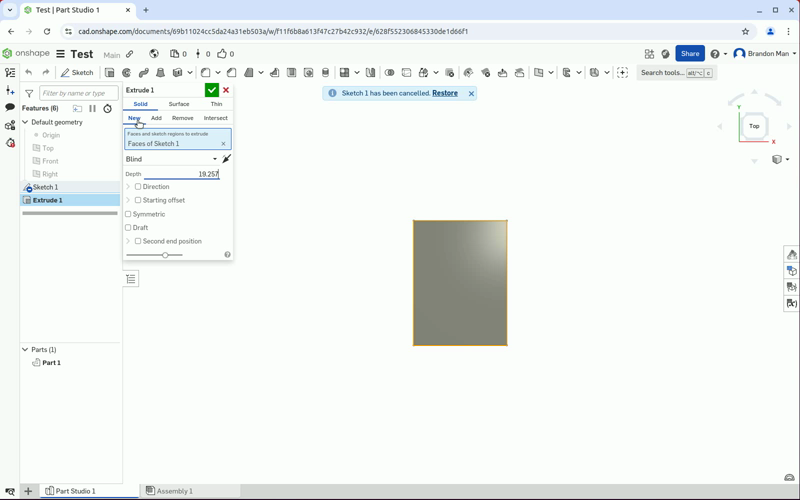
key(enter)
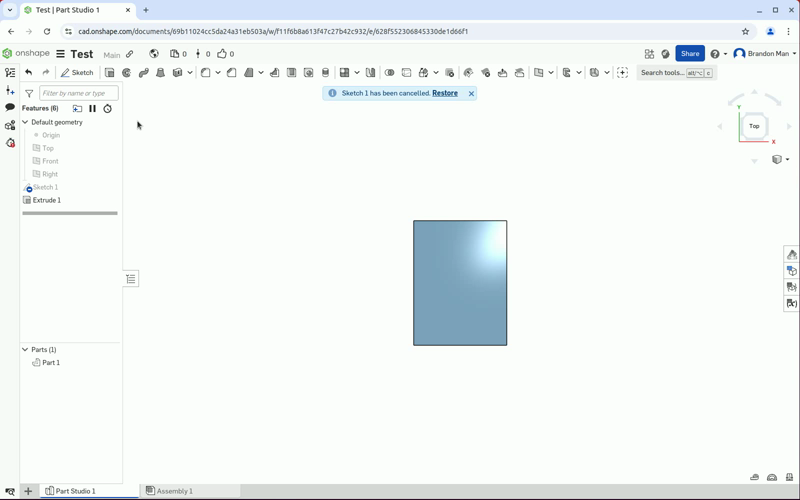
key(shift+h)
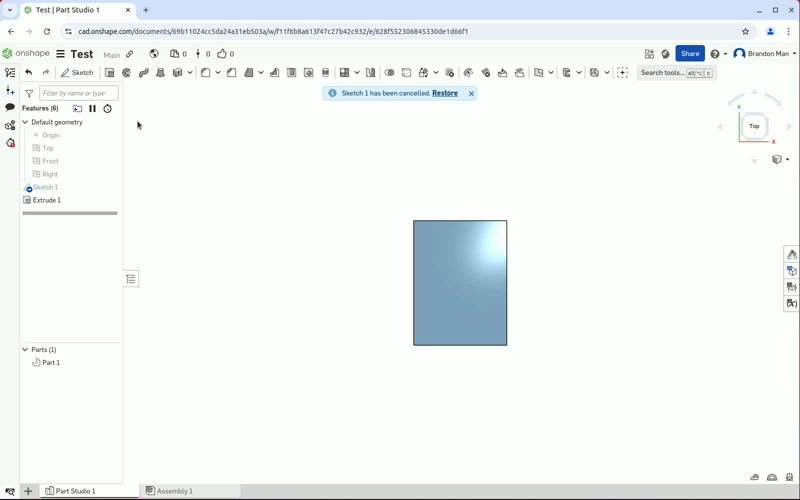
key(shift+h)
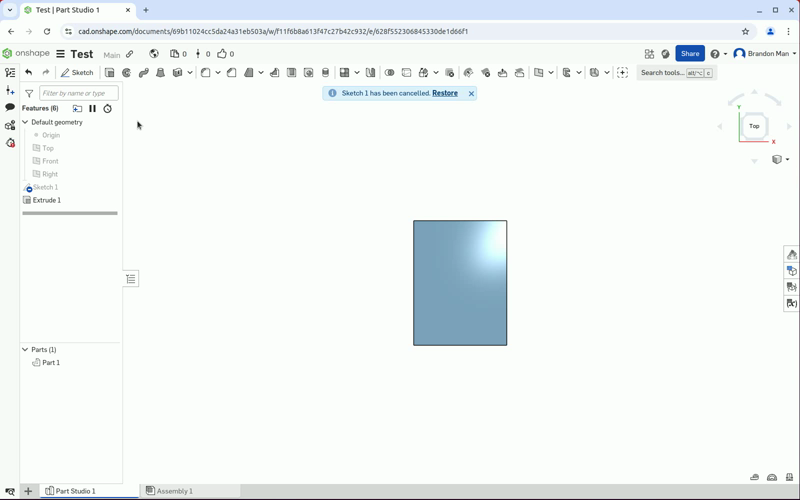
mouse_move(73, 189)
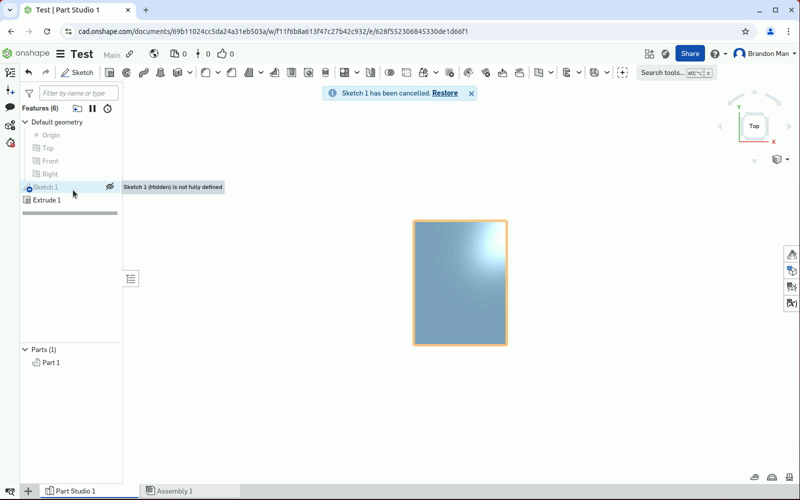
click(73, 189)
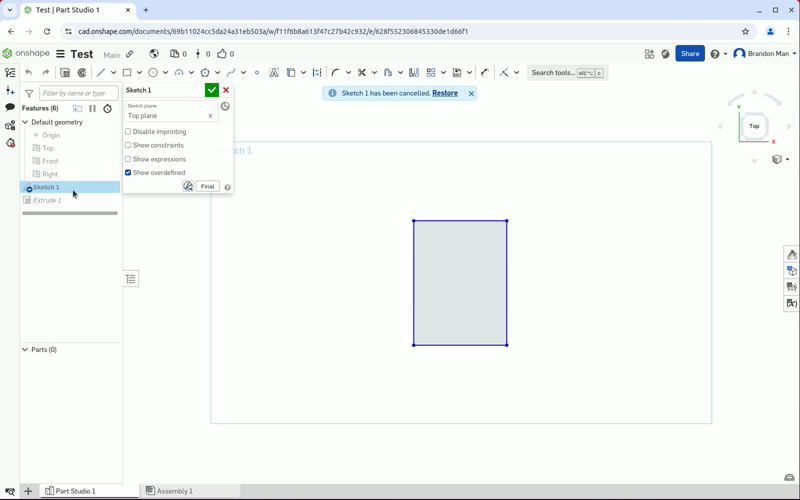
mouse_move(229, 92)
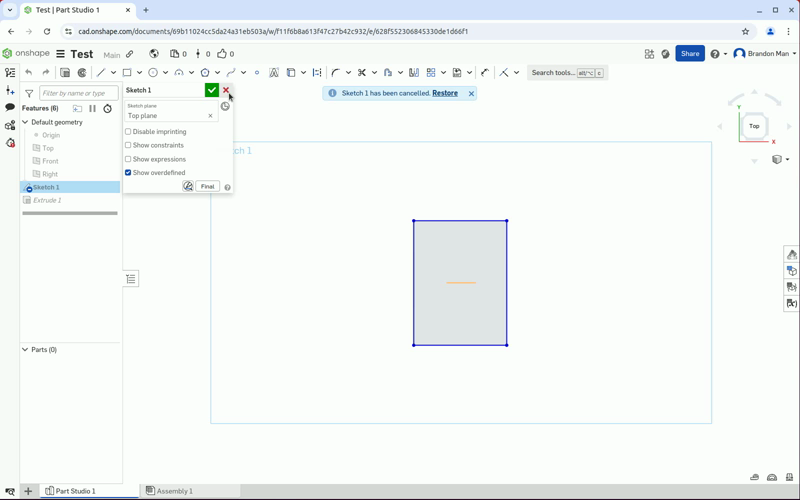
click(229, 92)
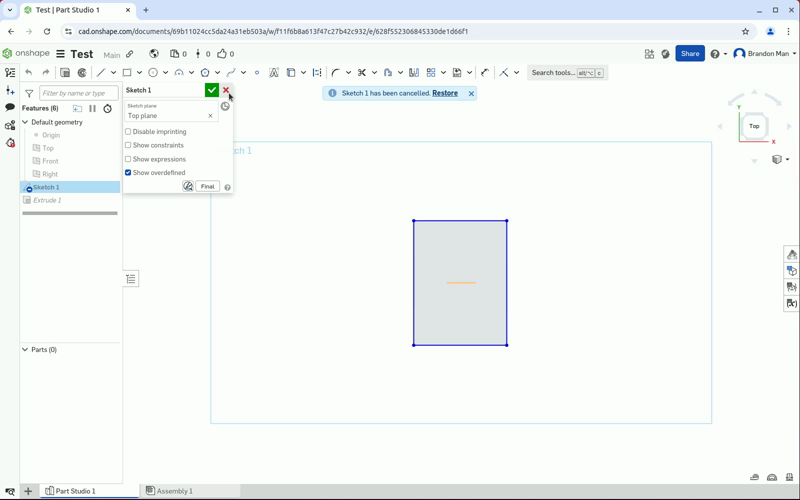
key(shift+s)
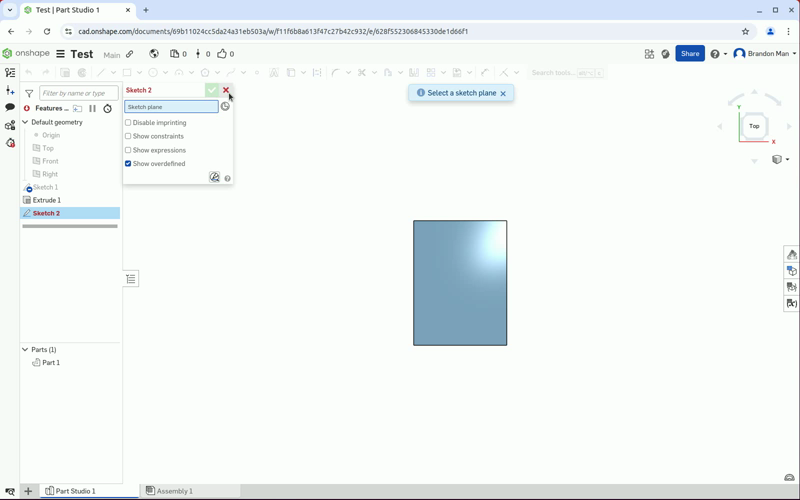
mouse_move(73, 150)
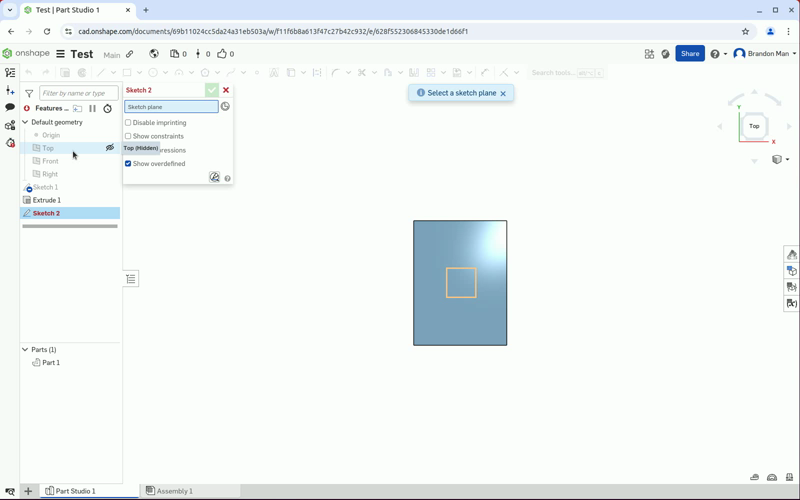
click(73, 150)
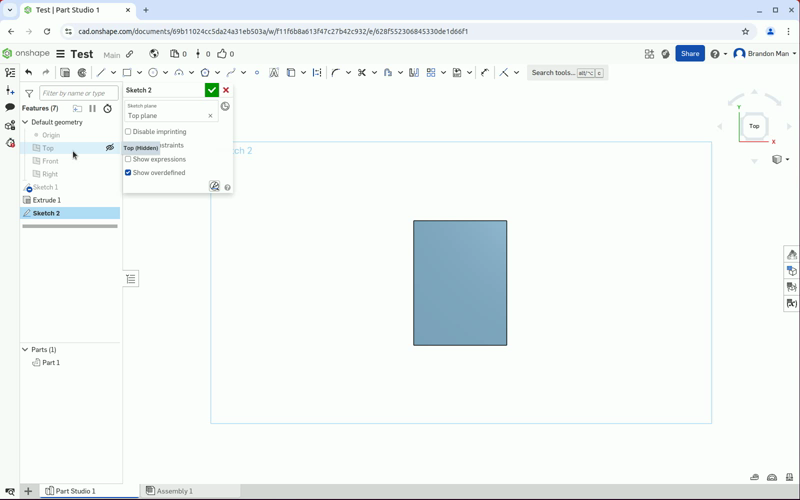
mouse_move(73, 352)
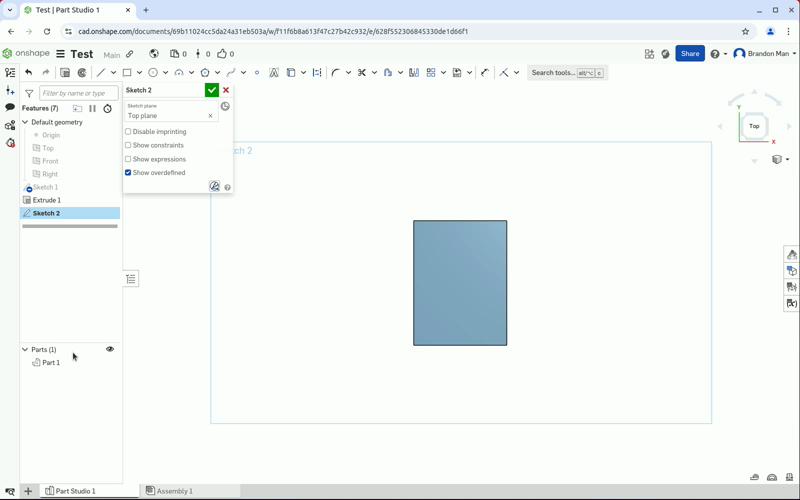
key(y)
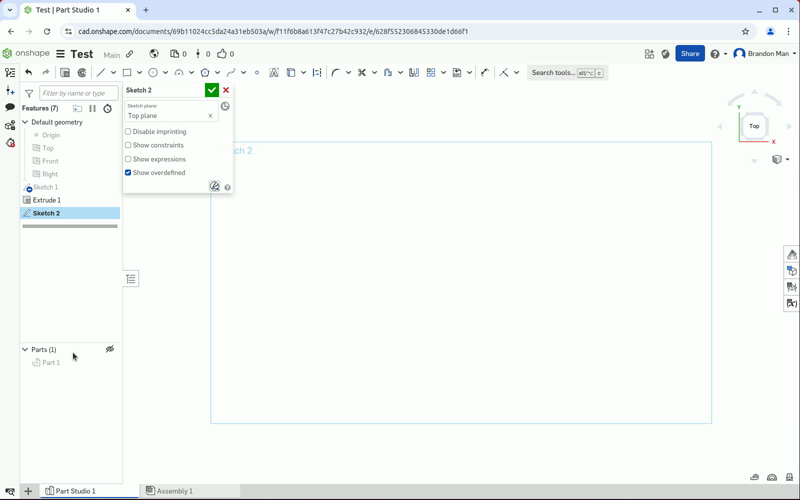
key(l)
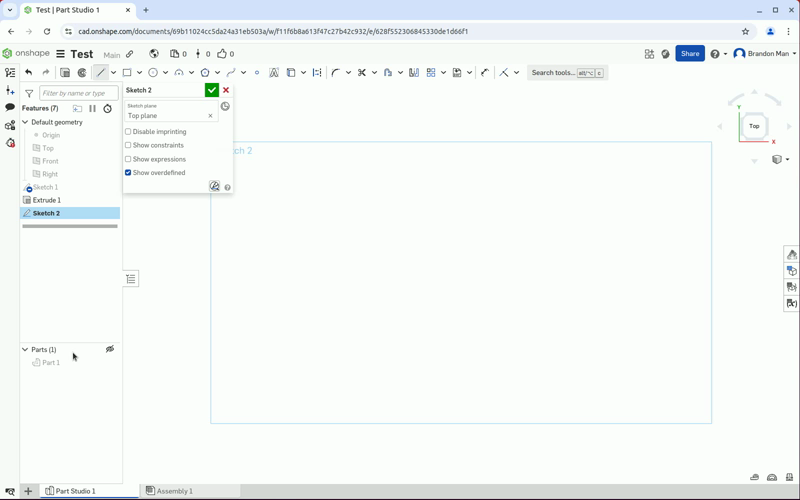
key_down(shift)
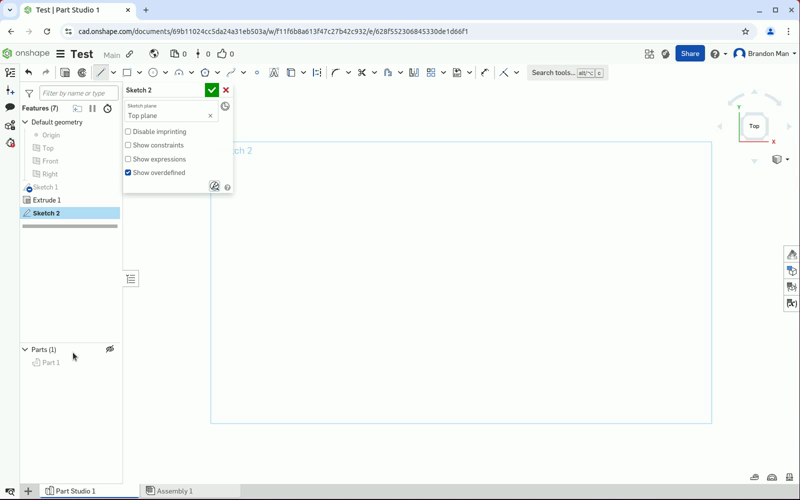
mouse_move(407, 351)
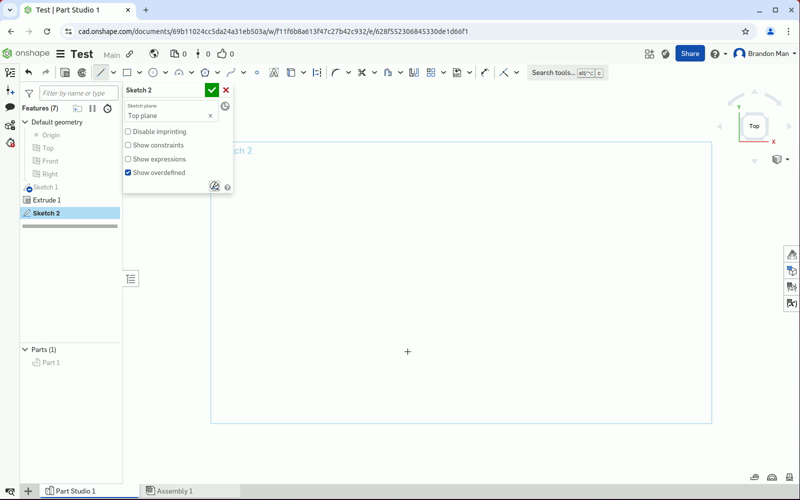
click(407, 351)
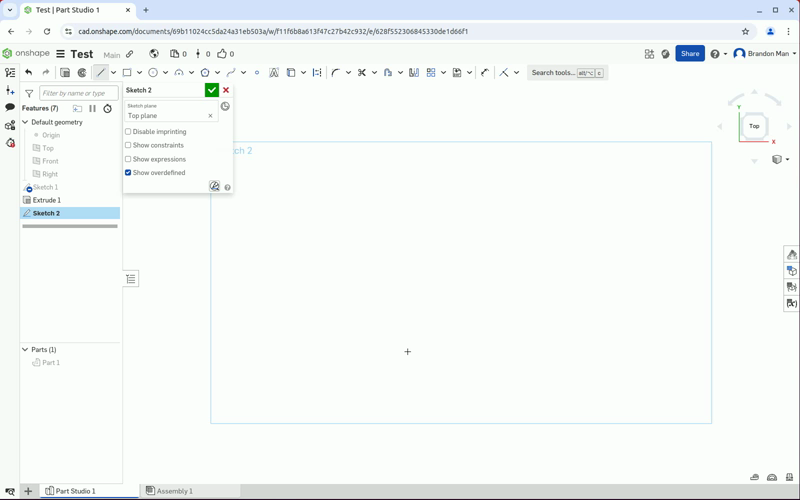
key_up(shift)
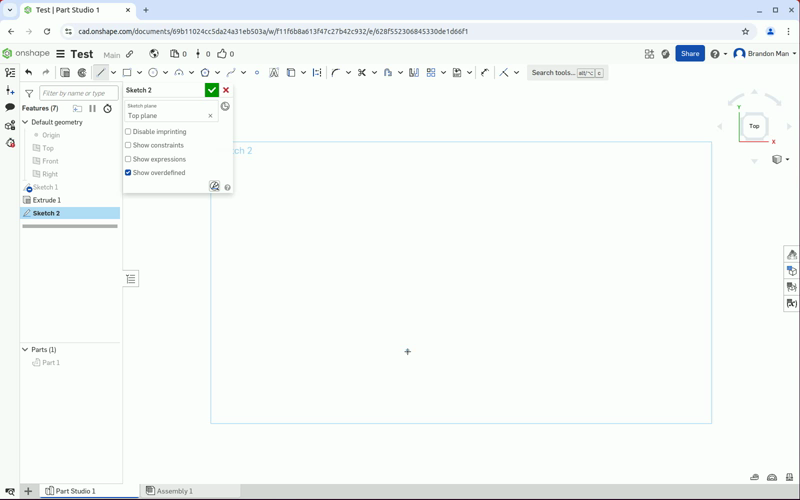
key_down(shift)
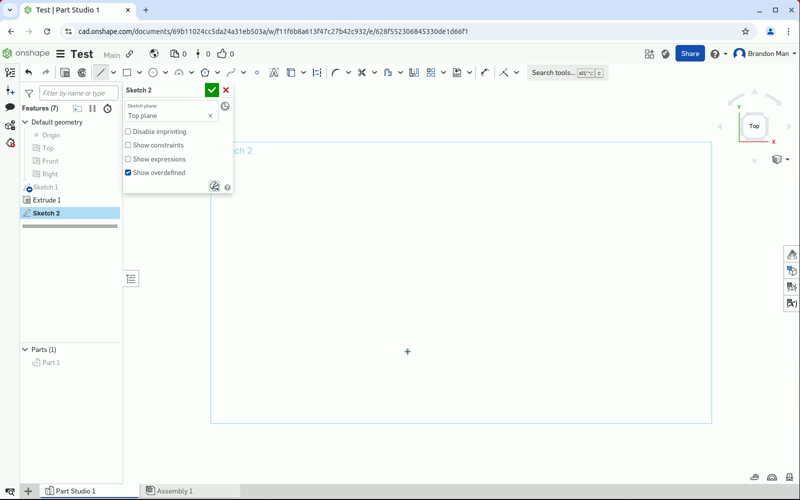
mouse_move(437, 351)
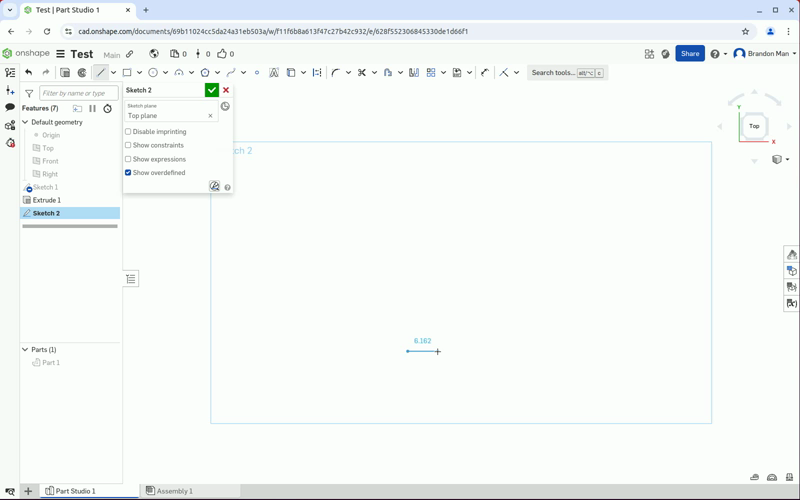
mouse_move(425, 351)
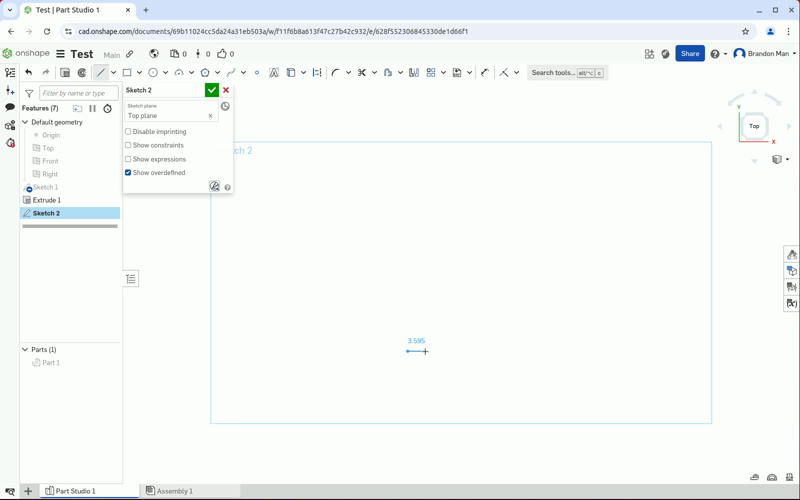
click(425, 351)
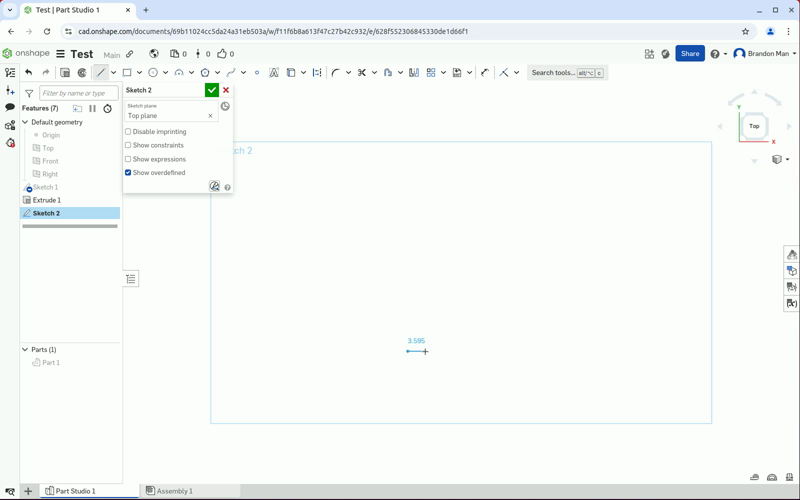
key_up(shift)
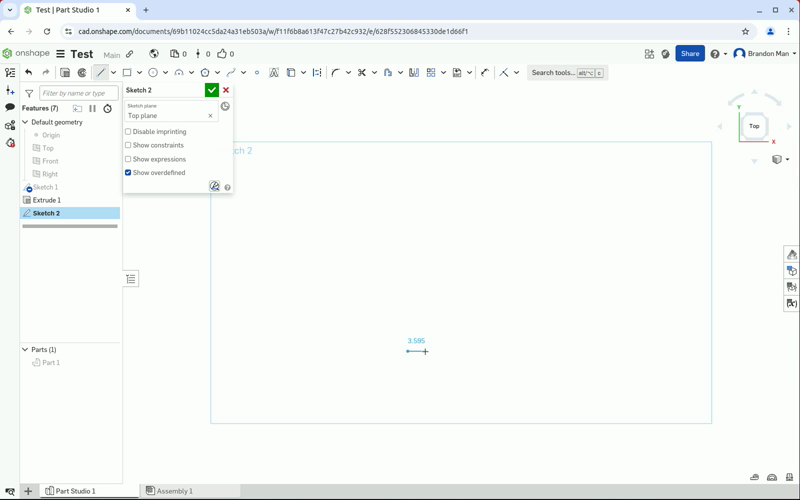
key_down(shift)
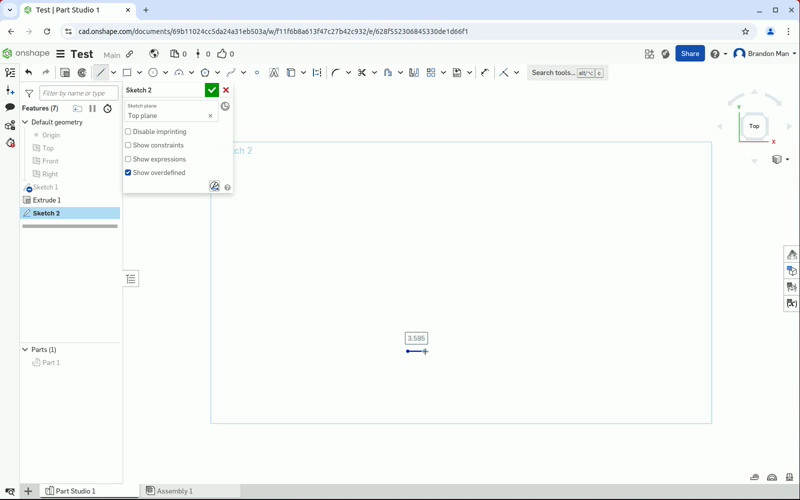
mouse_move(497, 351)
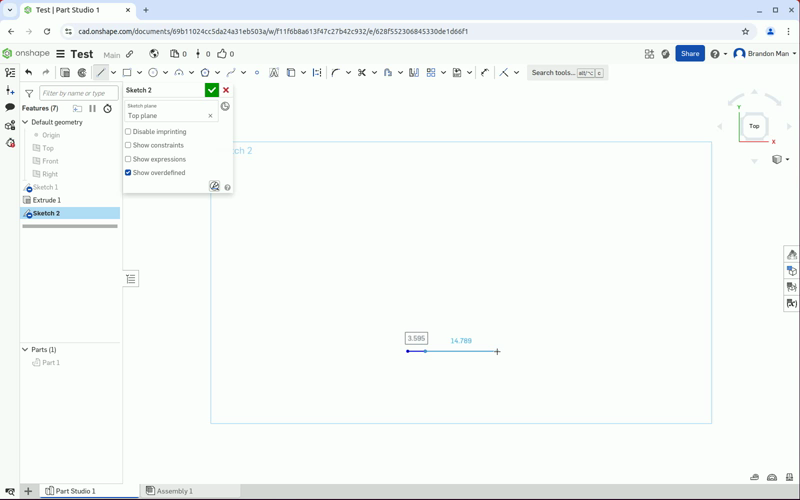
click(497, 351)
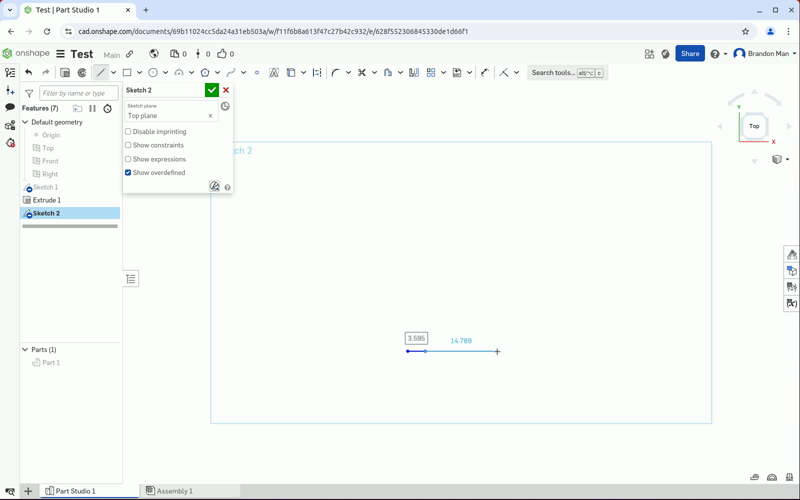
key_up(shift)
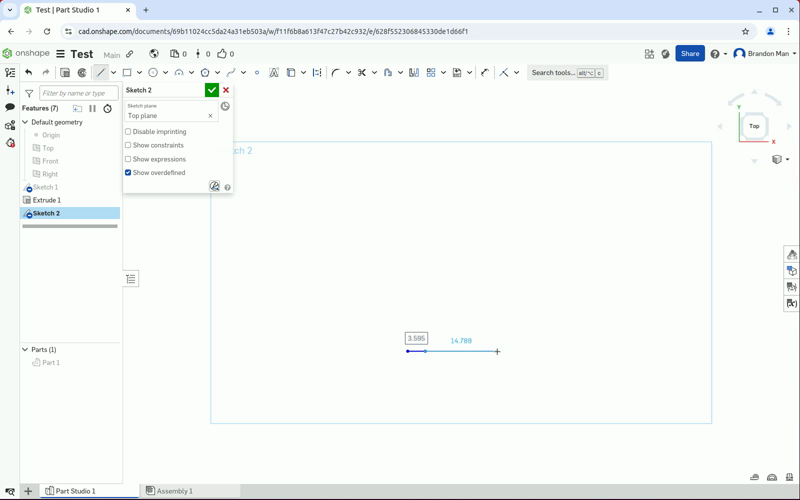
key_down(shift)
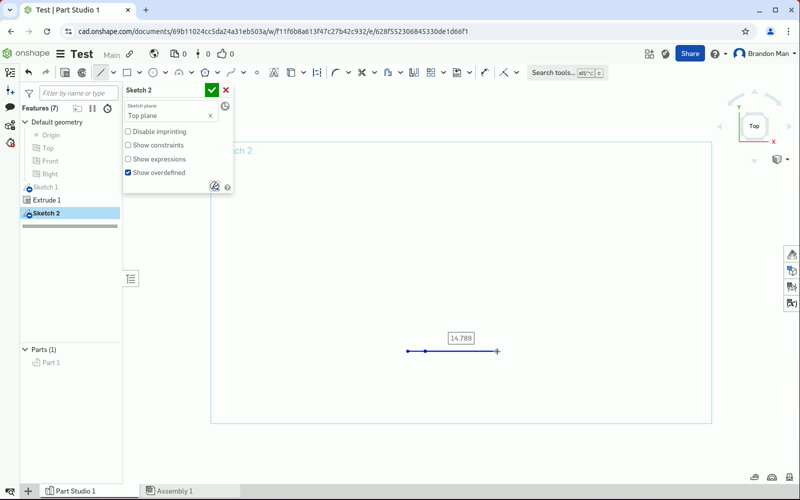
mouse_move(527, 351)
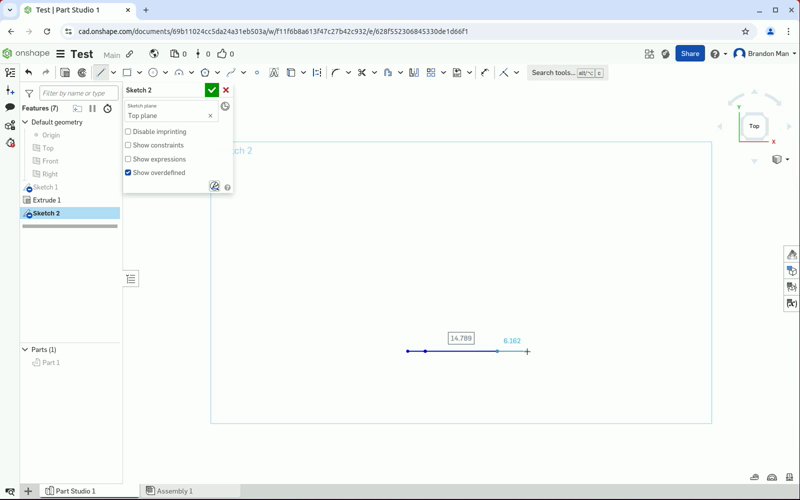
mouse_move(513, 351)
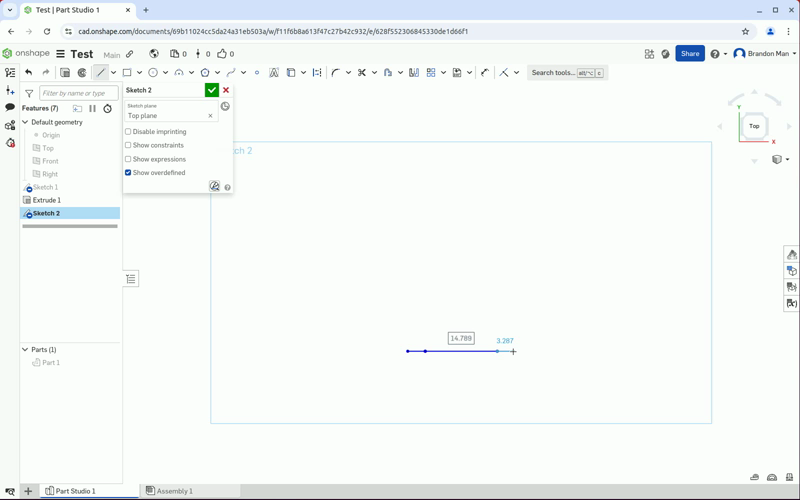
click(513, 351)
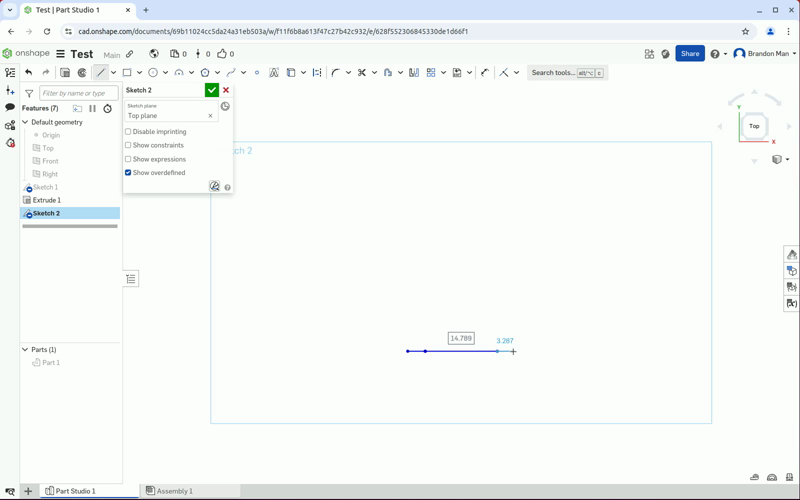
key_up(shift)
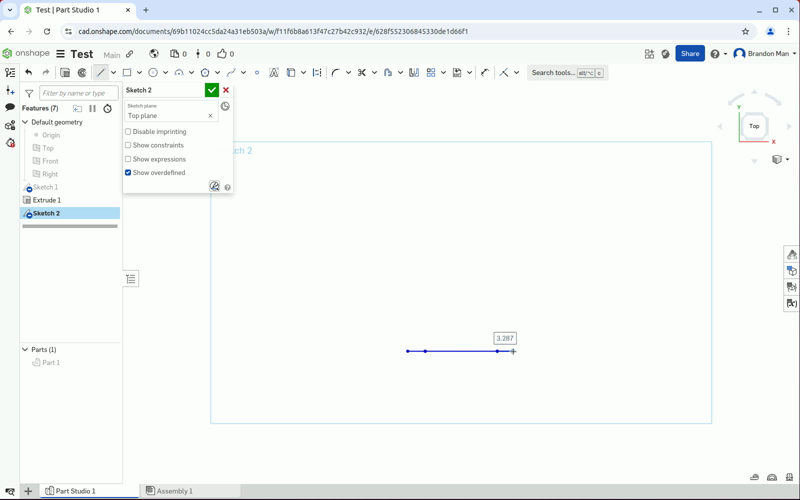
key_down(shift)
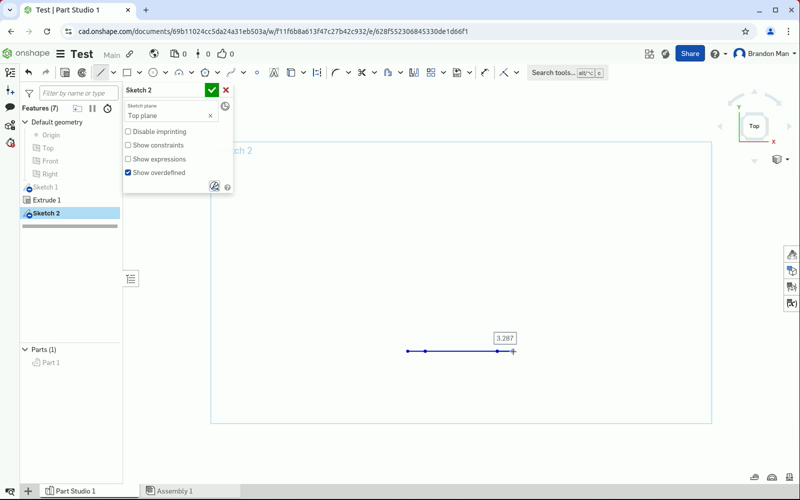
mouse_move(543, 351)
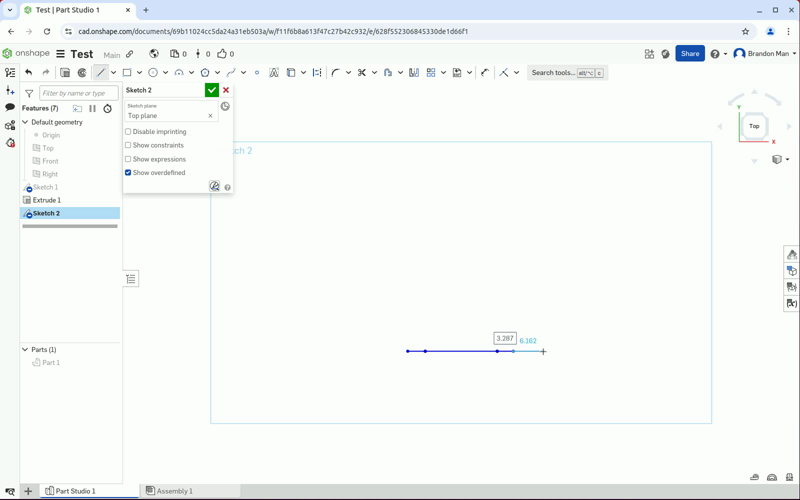
mouse_move(513, 333)
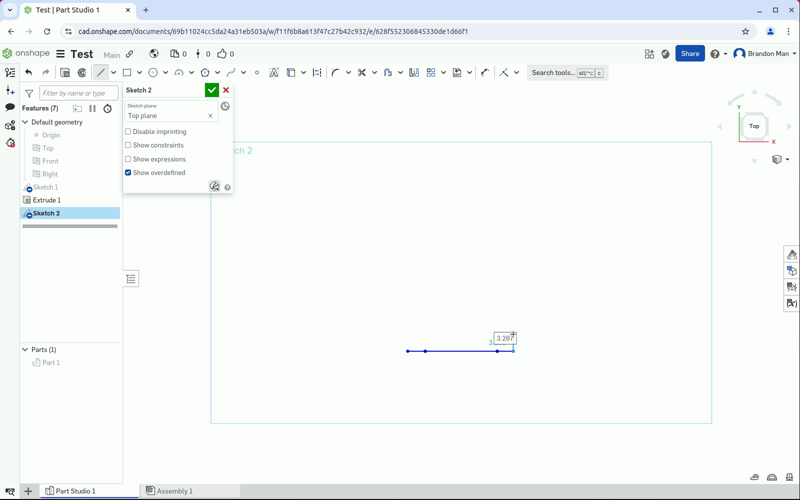
click(513, 333)
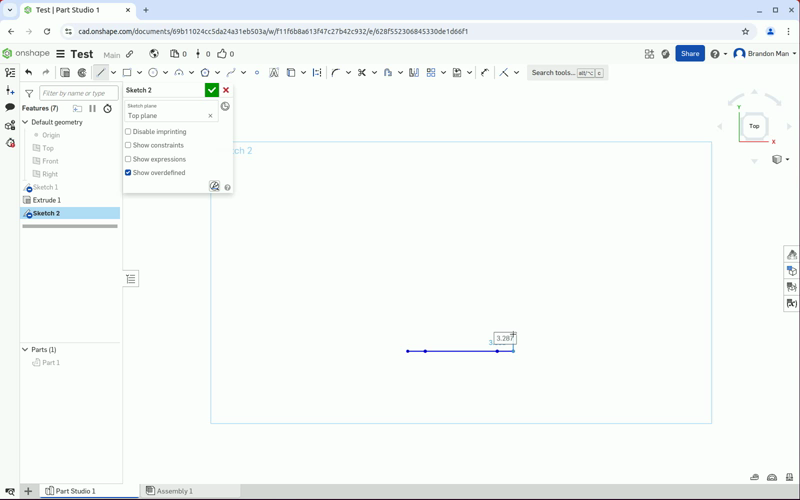
key_up(shift)
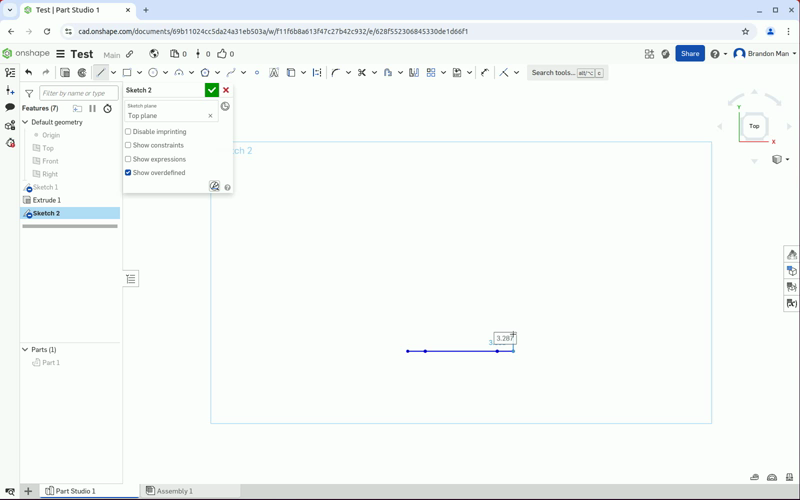
key_down(shift)
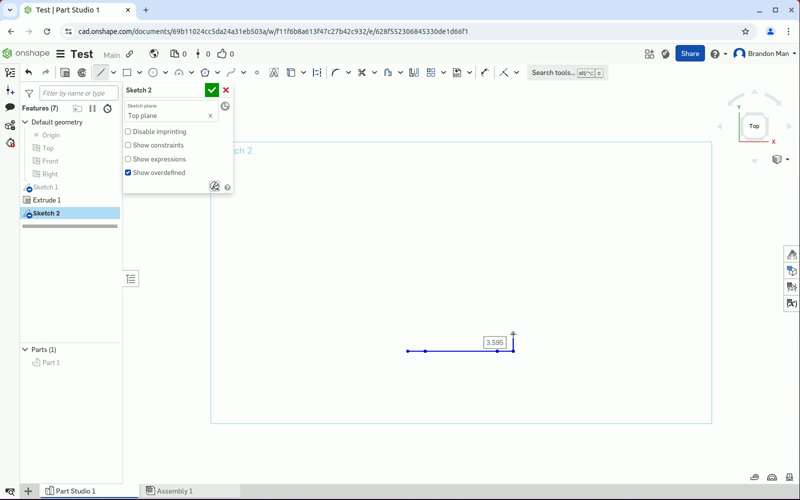
mouse_move(513, 231)
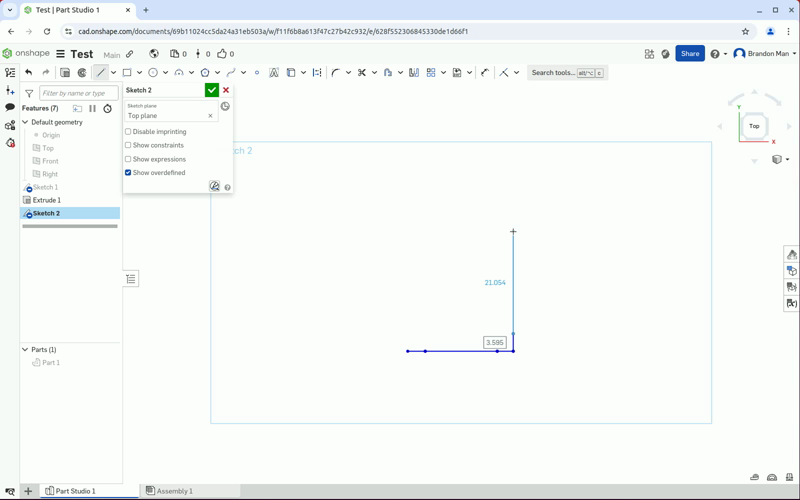
click(513, 231)
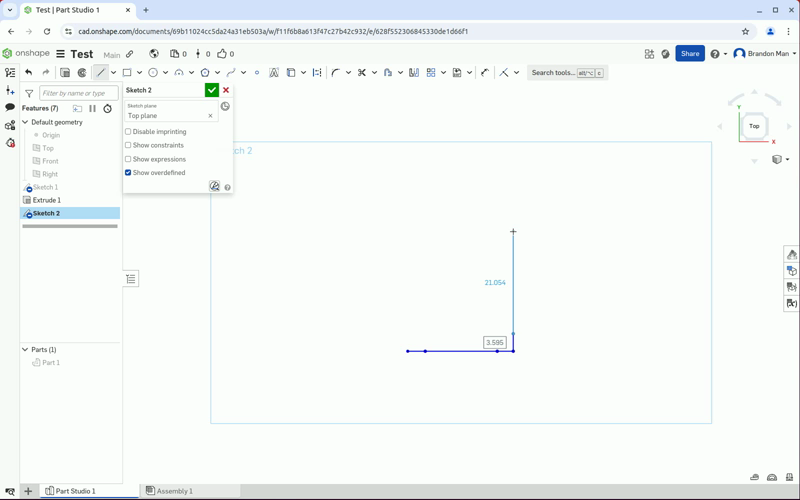
key_up(shift)
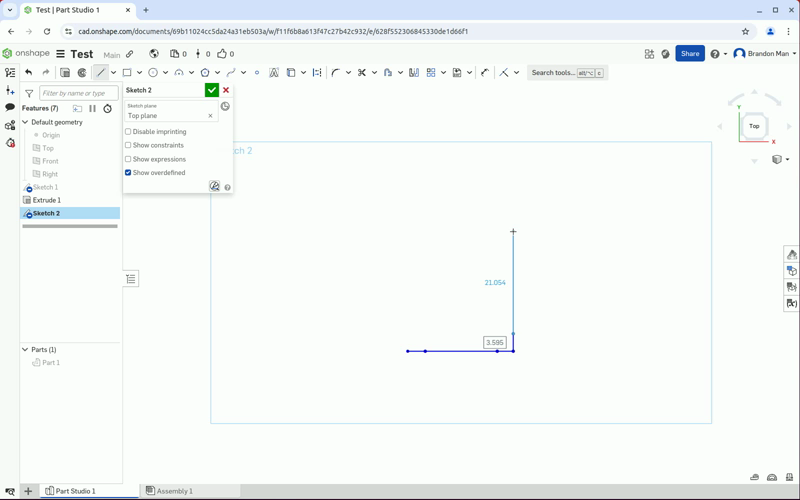
key_down(shift)
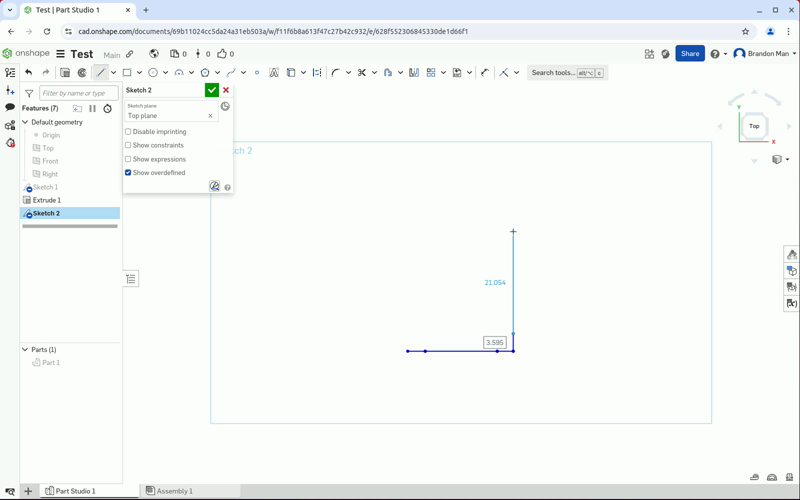
mouse_move(543, 231)
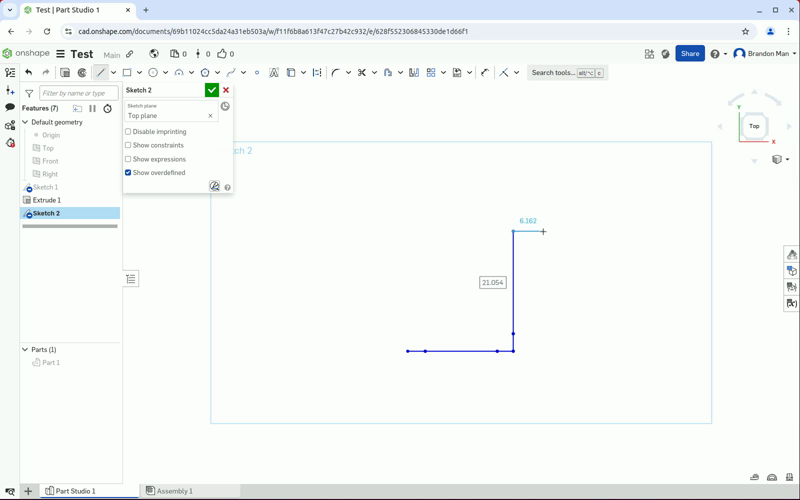
mouse_move(513, 213)
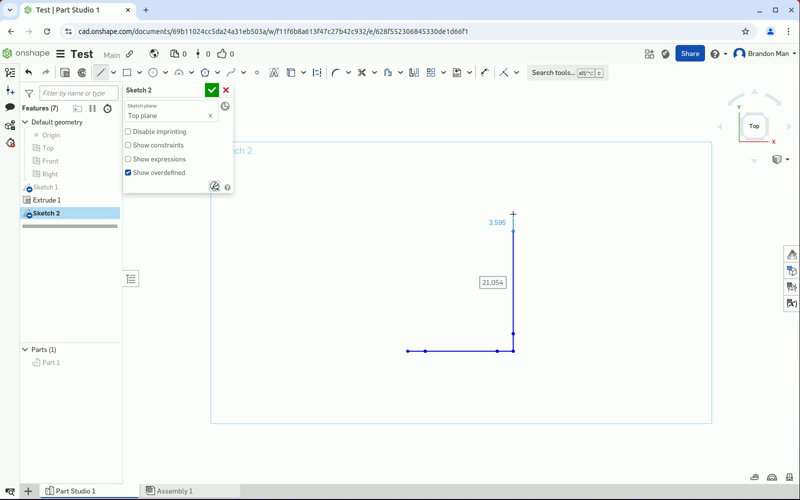
click(513, 213)
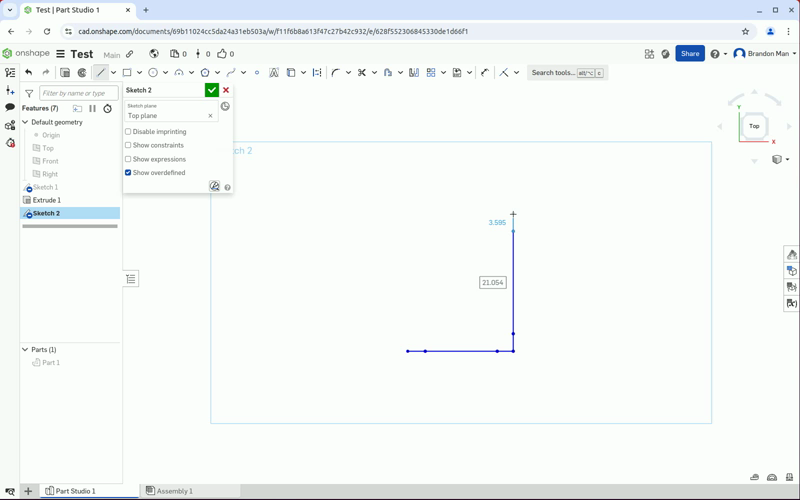
key_up(shift)
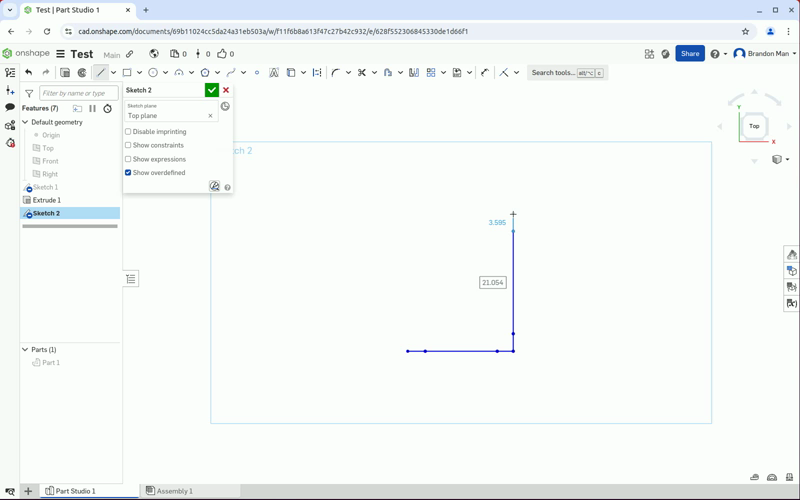
key_down(shift)
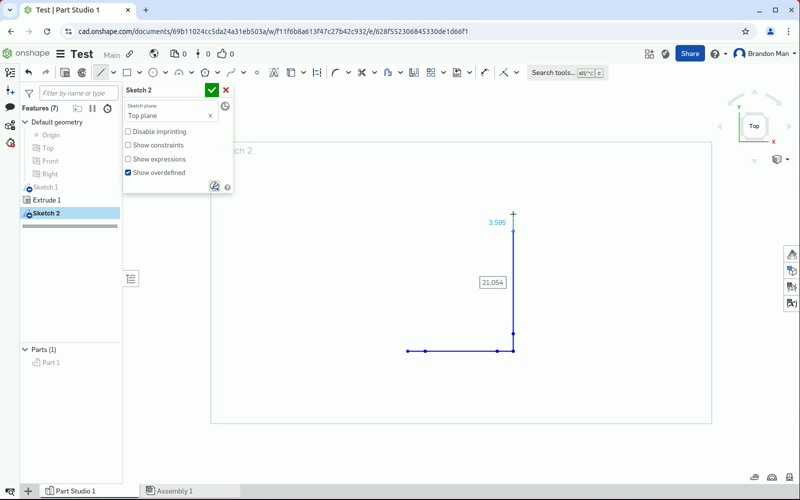
mouse_move(543, 213)
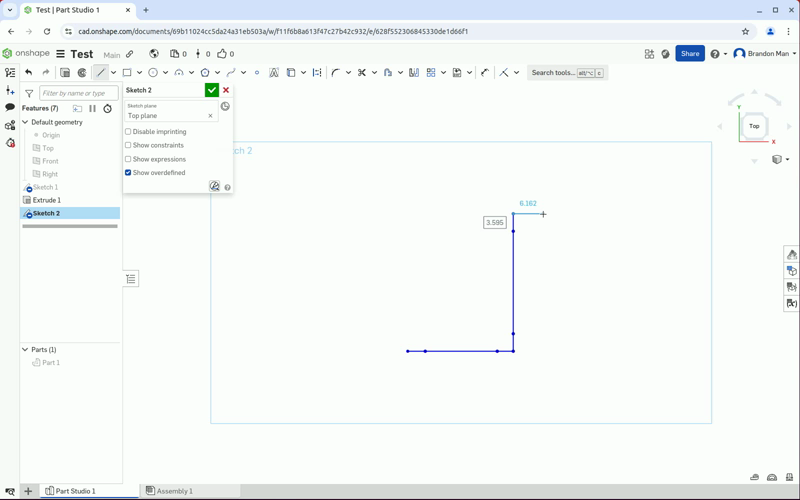
mouse_move(497, 213)
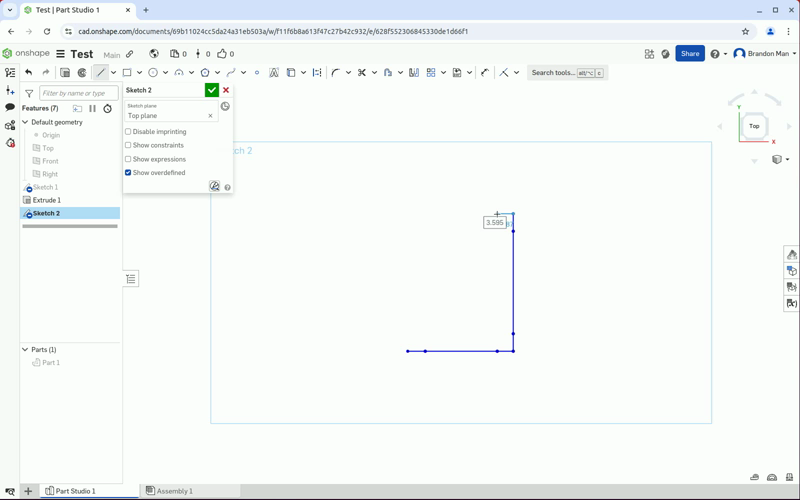
click(497, 213)
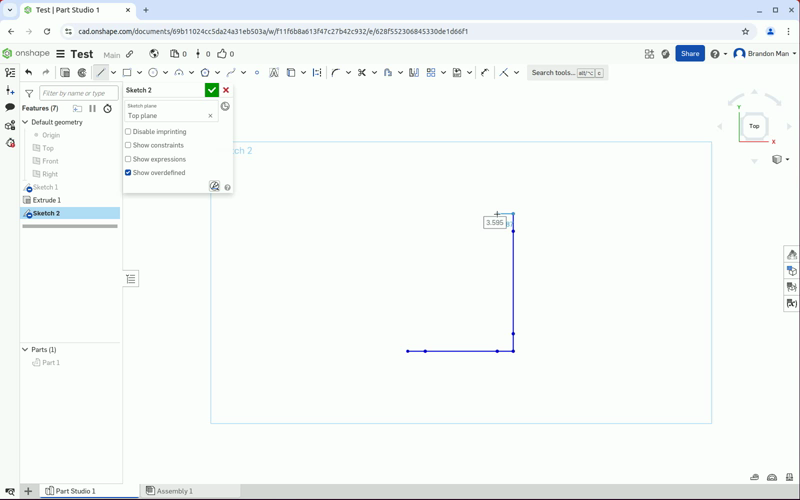
key_up(shift)
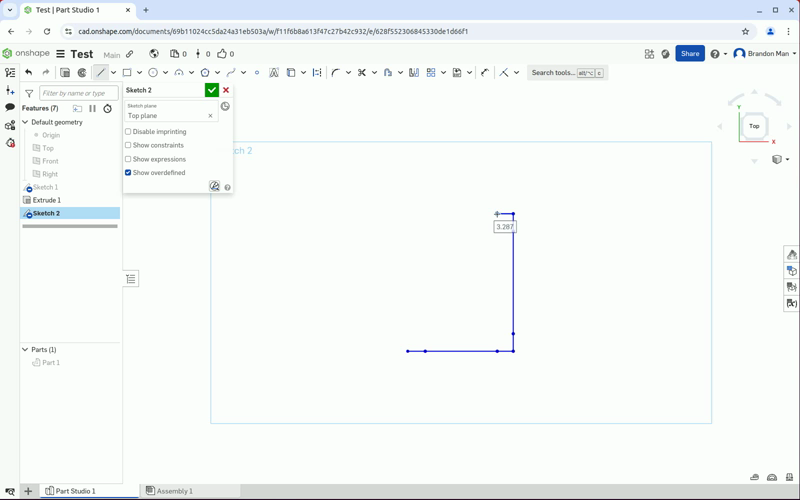
key_down(shift)
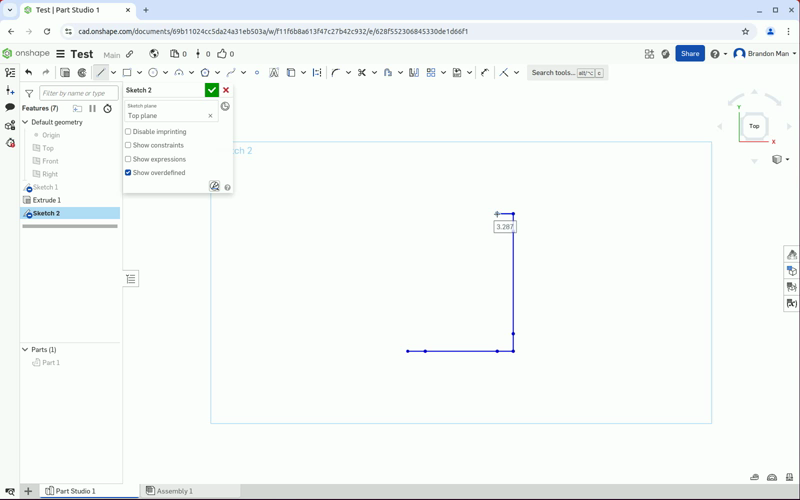
mouse_move(527, 213)
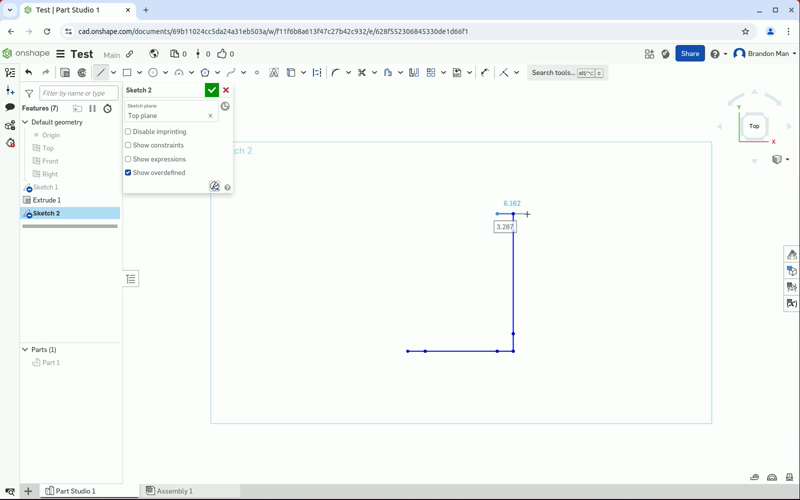
mouse_move(494, 213)
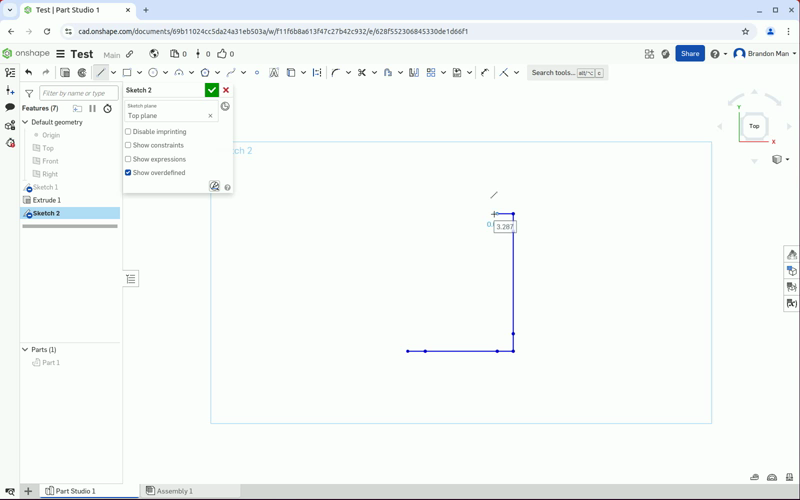
scroll(6)
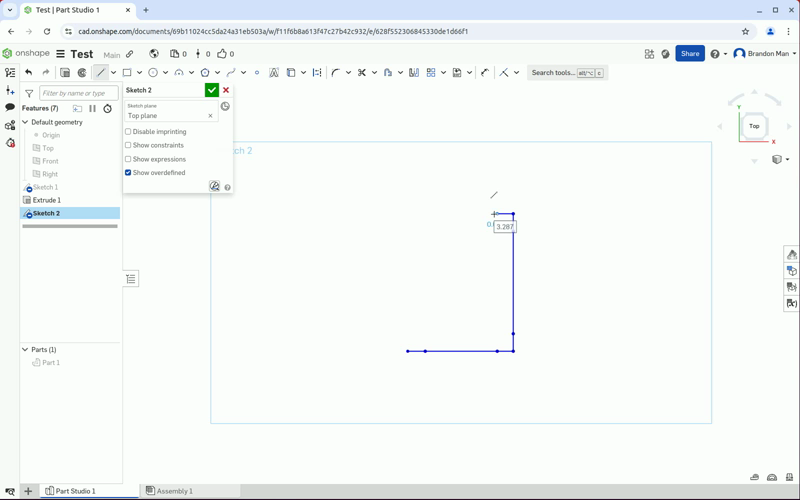
scroll(6)
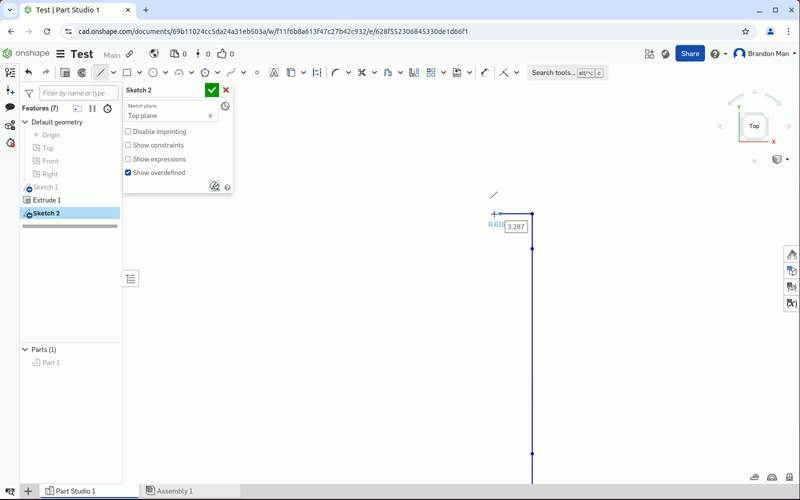
scroll(6)
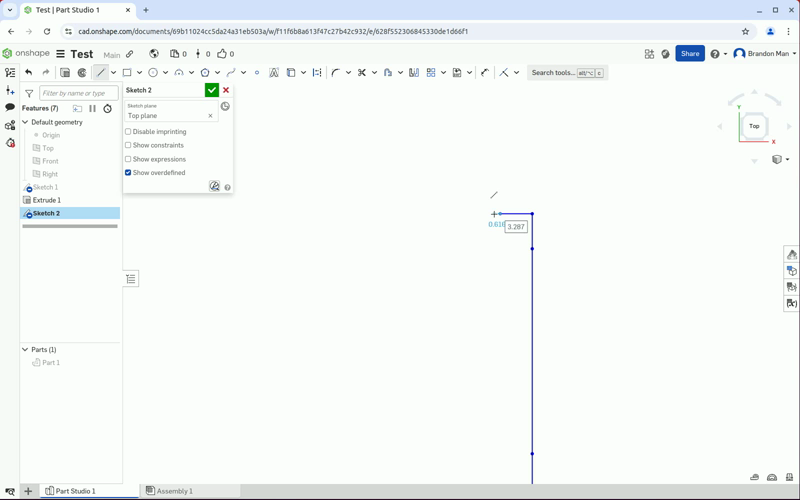
scroll(6)
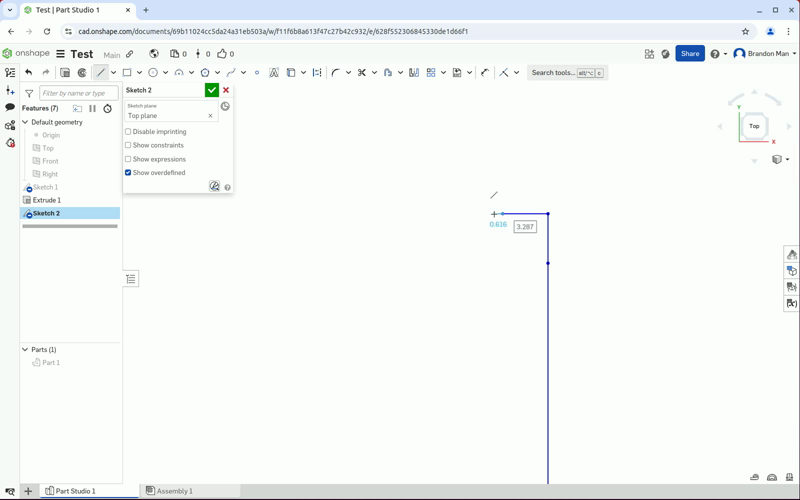
scroll(6)
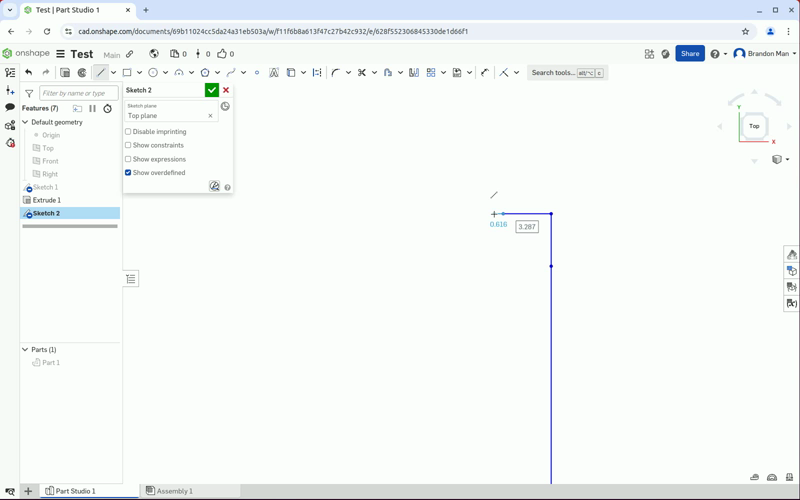
scroll(6)
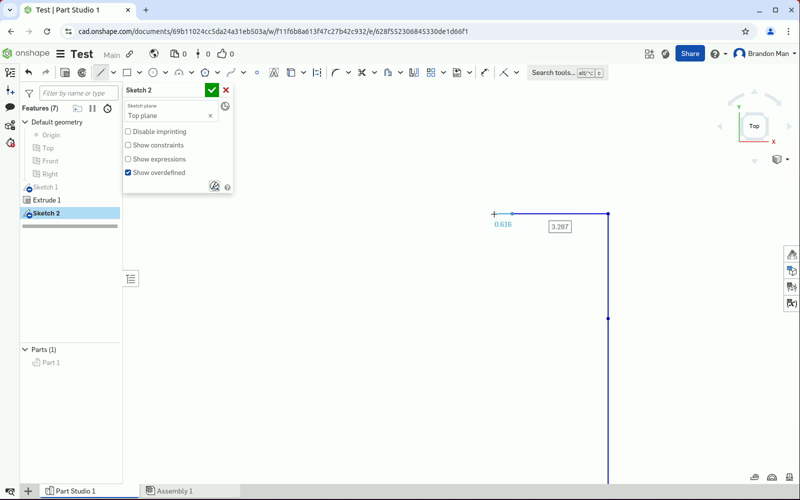
scroll(6)
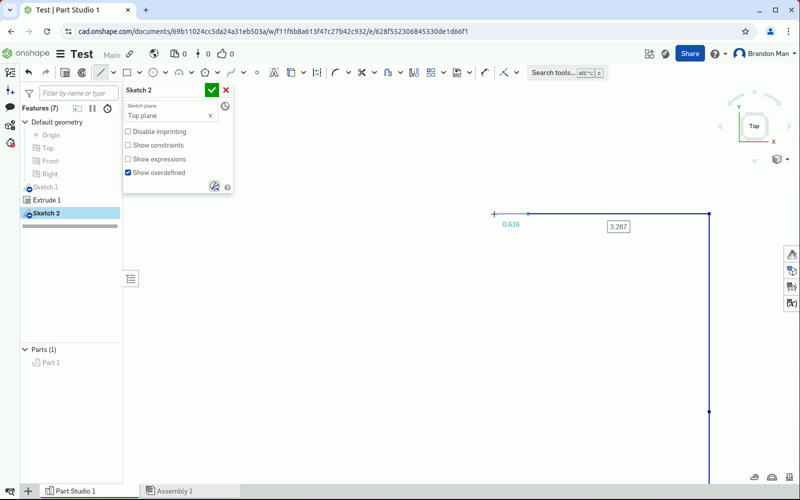
click(494, 213)
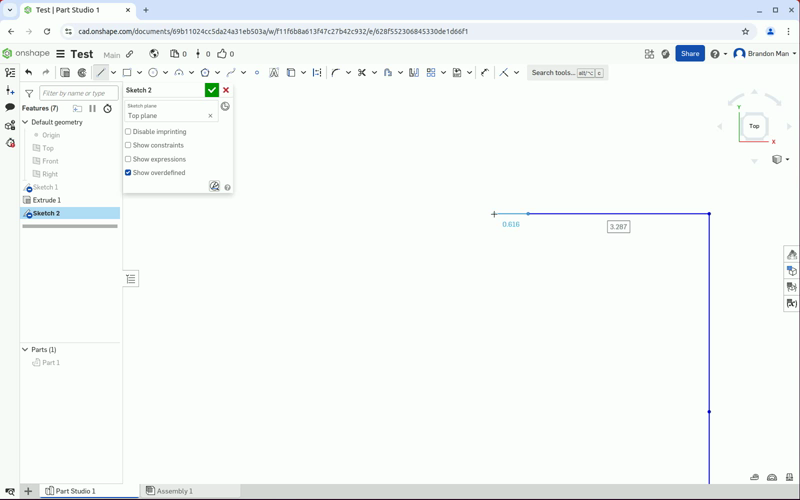
scroll(-6)
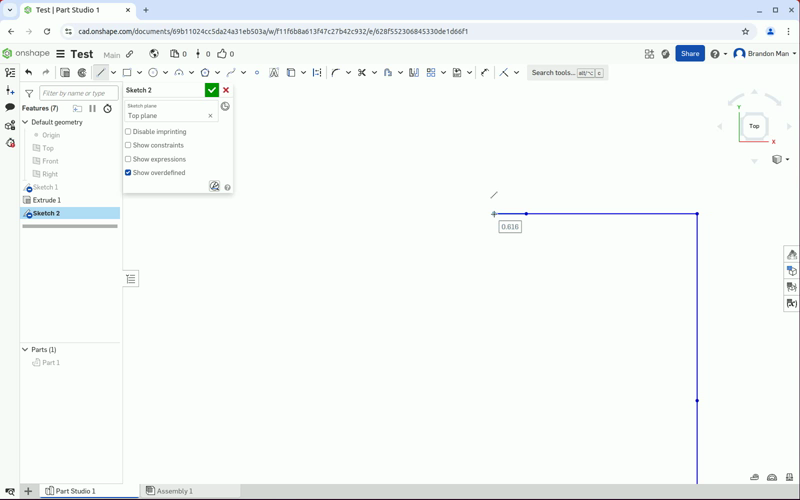
scroll(-6)
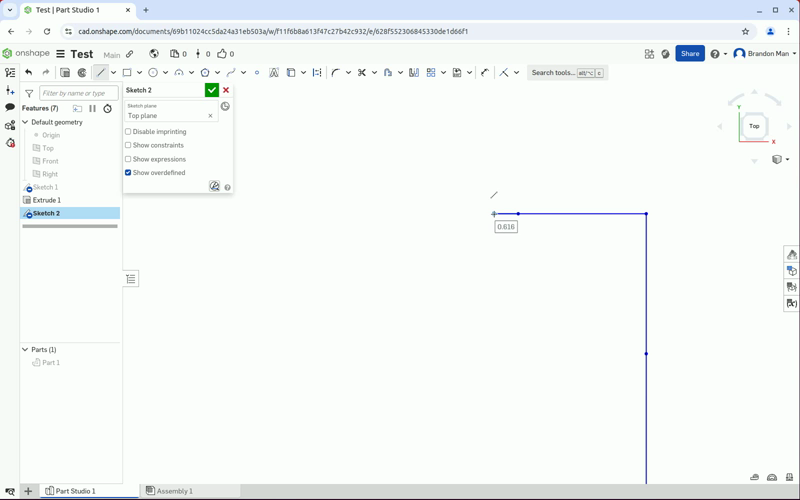
scroll(-6)
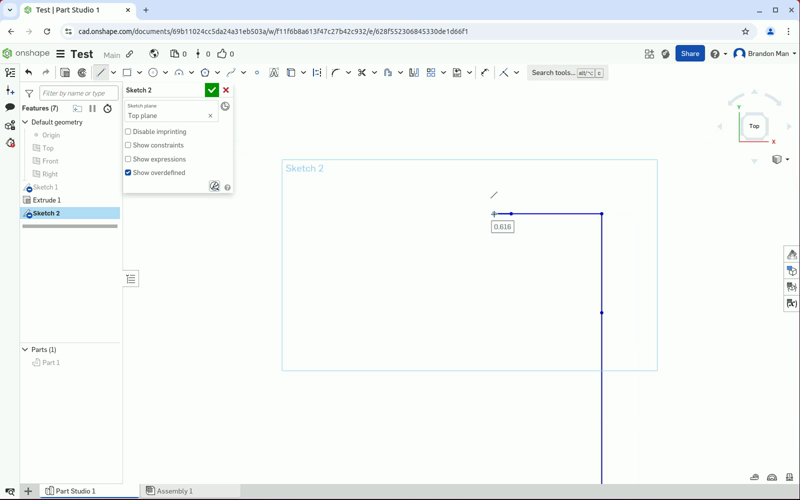
scroll(-6)
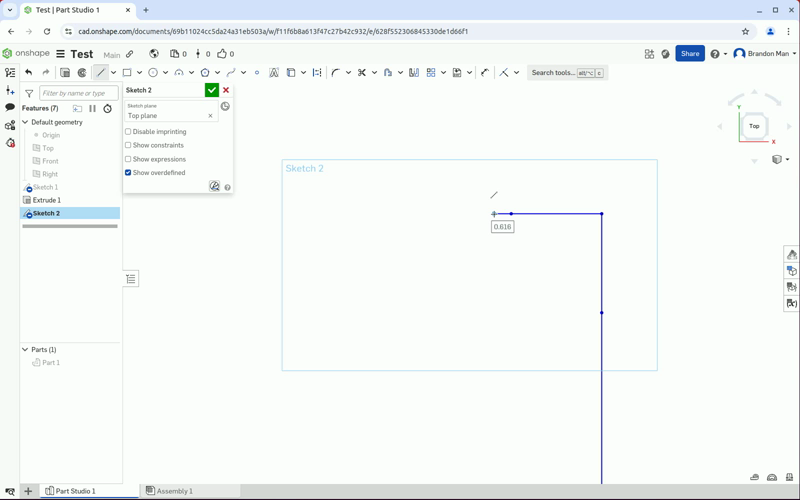
scroll(-6)
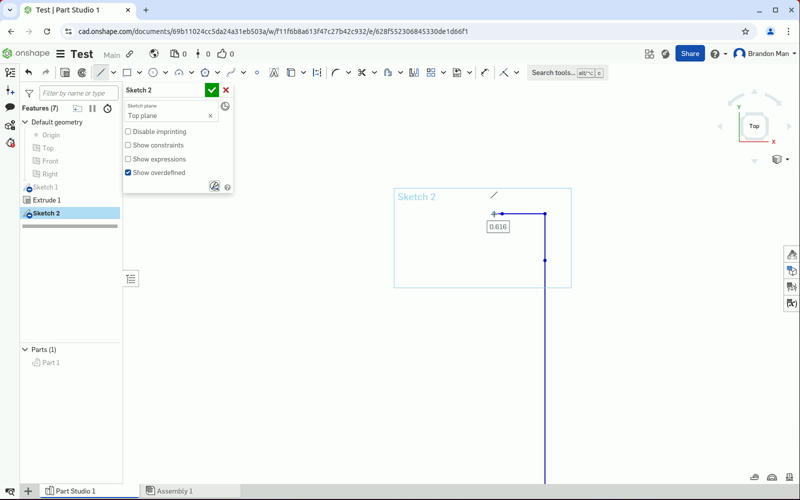
scroll(-6)
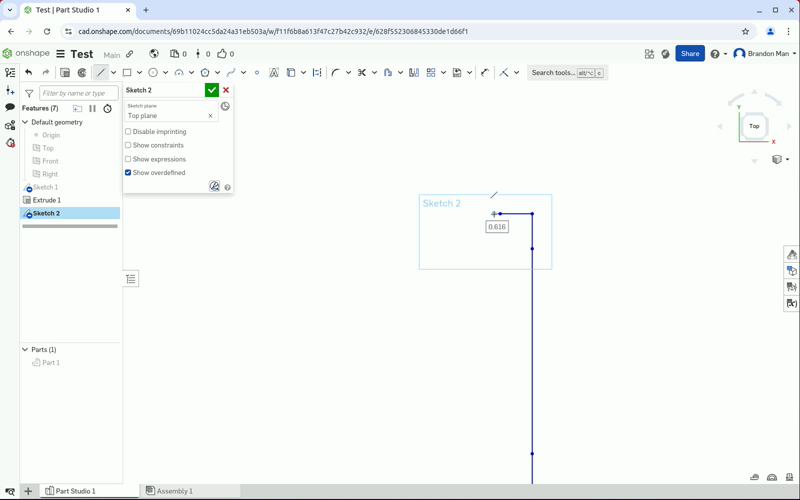
scroll(-6)
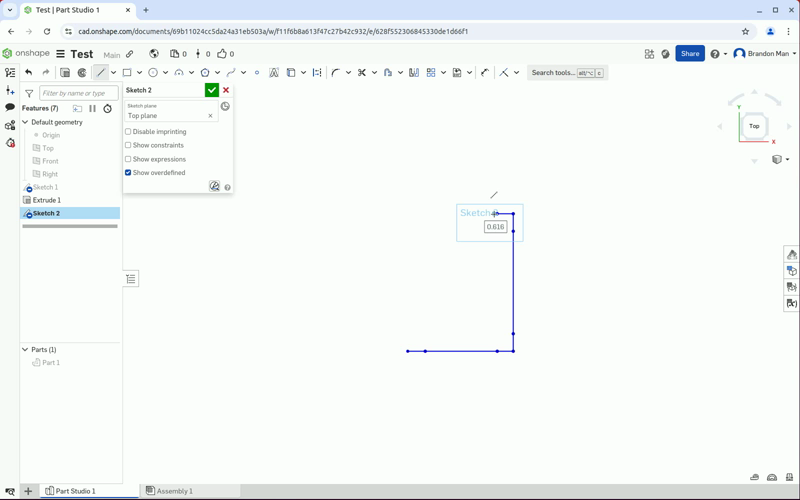
key_up(shift)
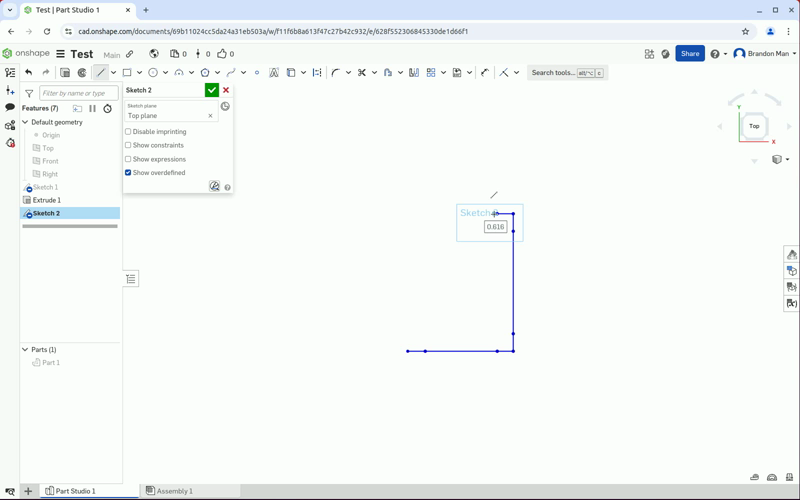
key_down(shift)
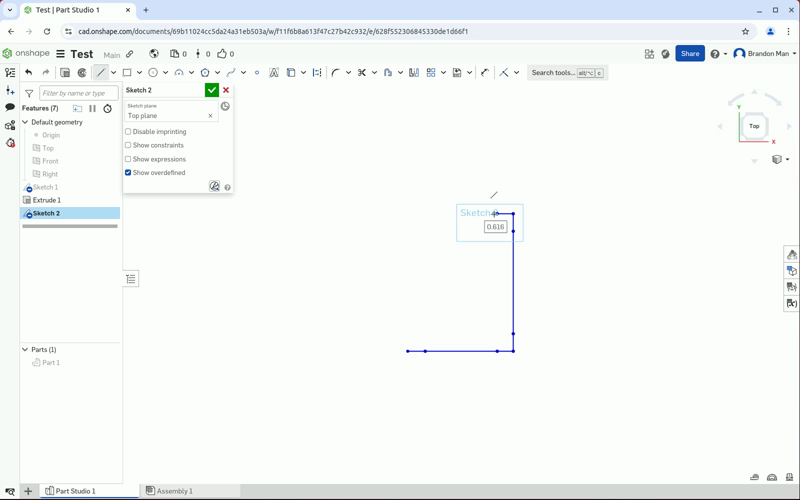
mouse_move(426, 213)
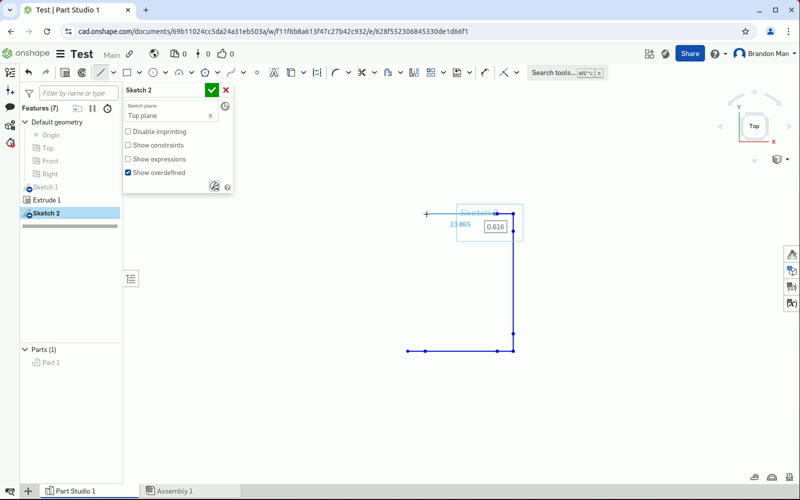
click(426, 213)
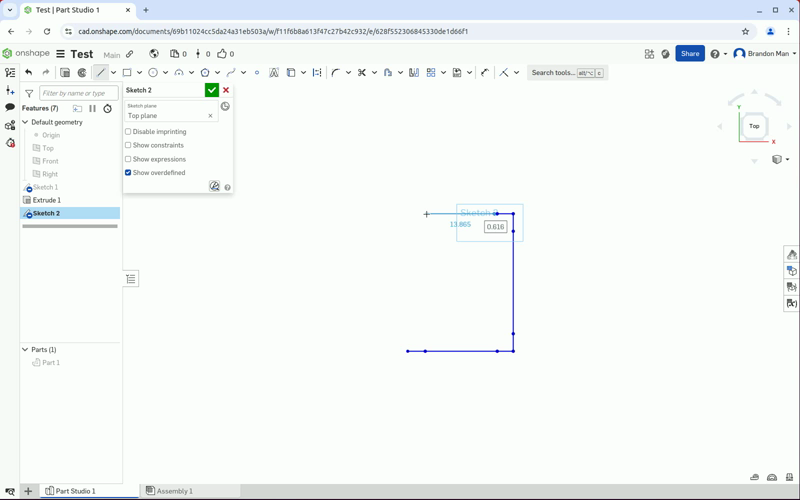
key_up(shift)
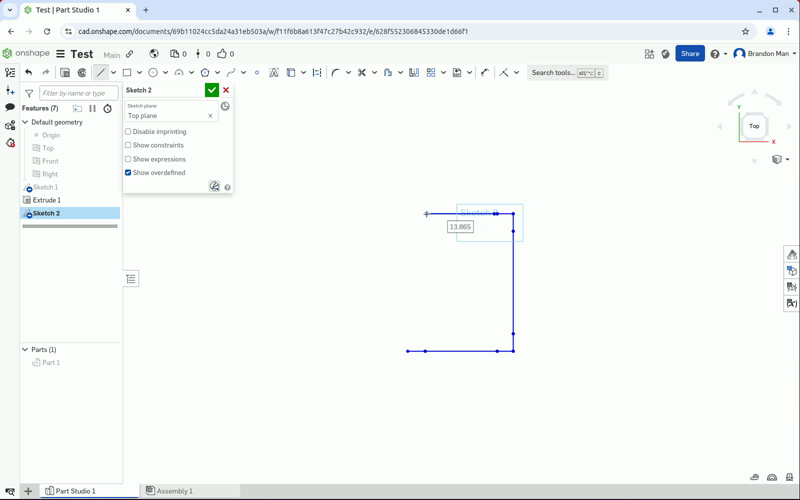
key_down(shift)
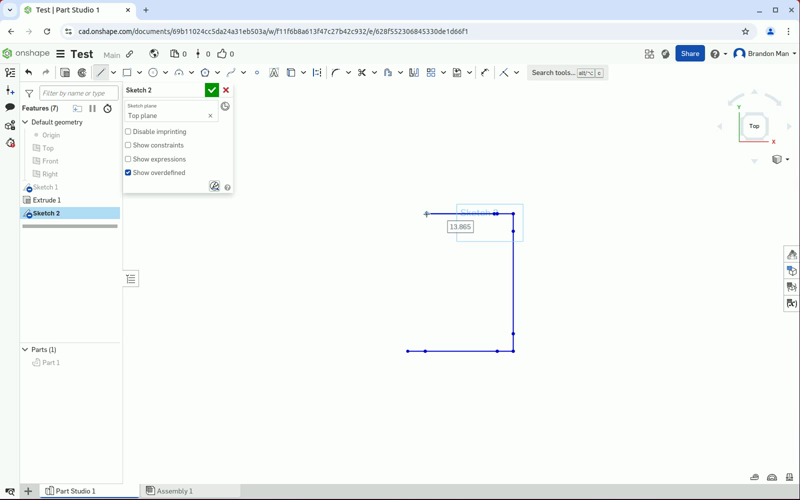
mouse_move(456, 213)
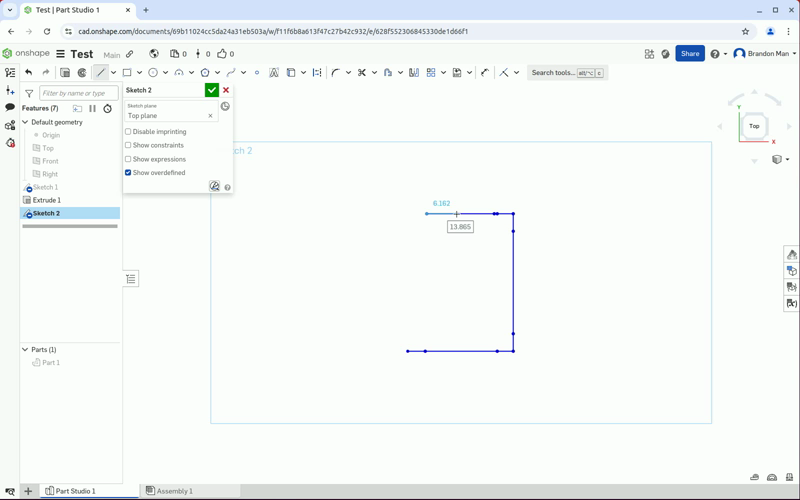
mouse_move(425, 213)
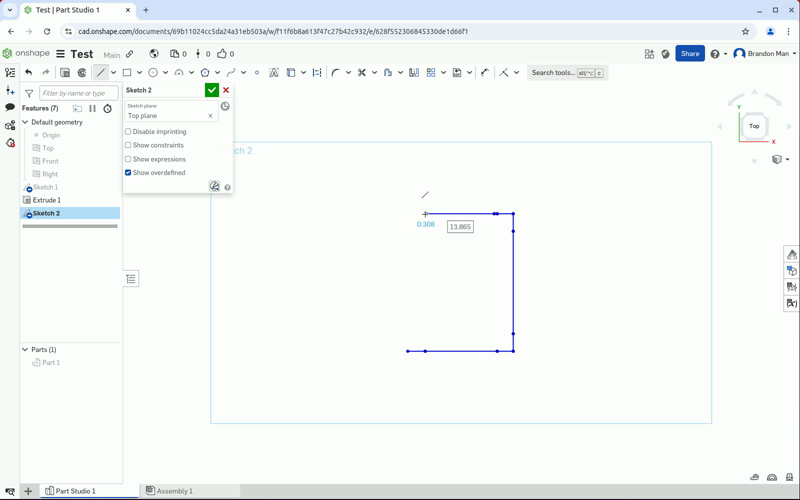
scroll(6)
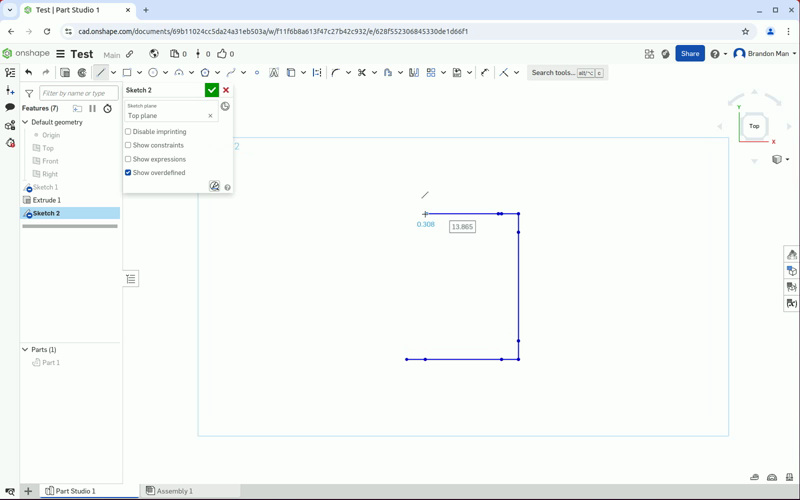
scroll(6)
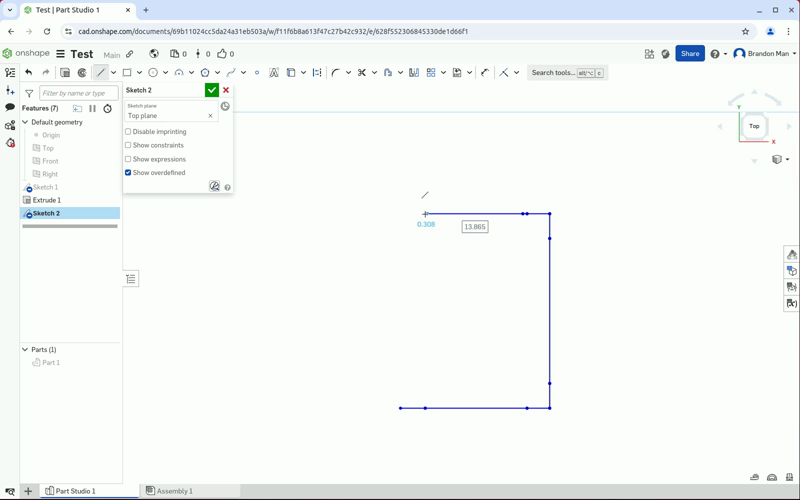
scroll(6)
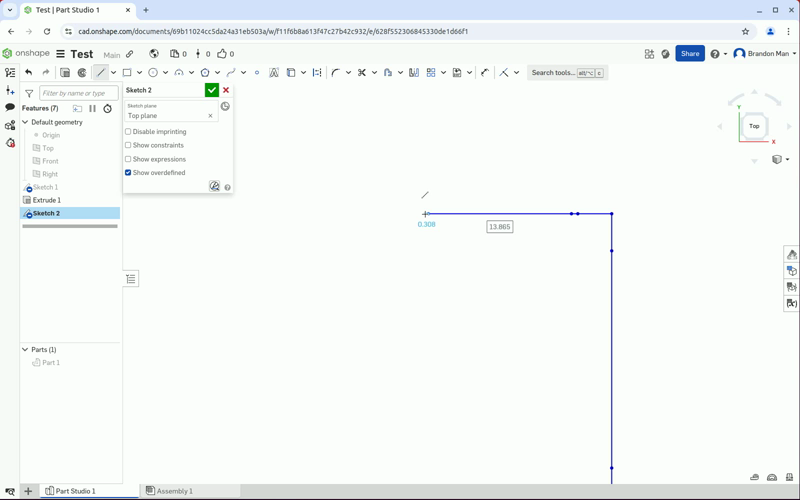
scroll(6)
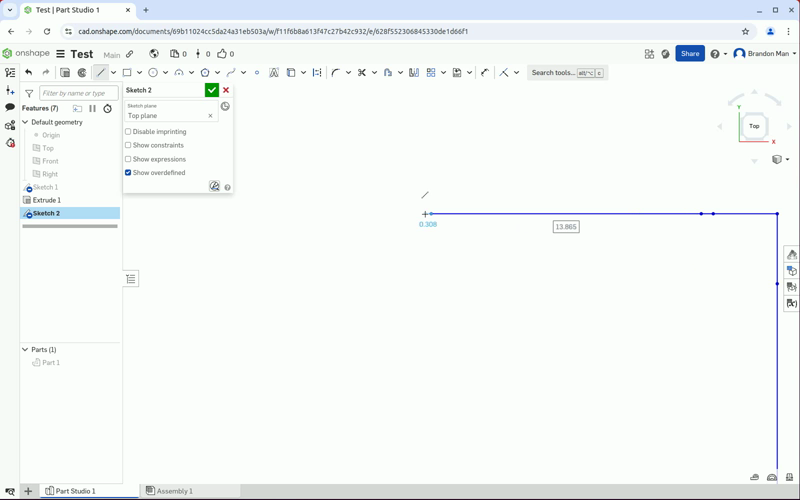
scroll(6)
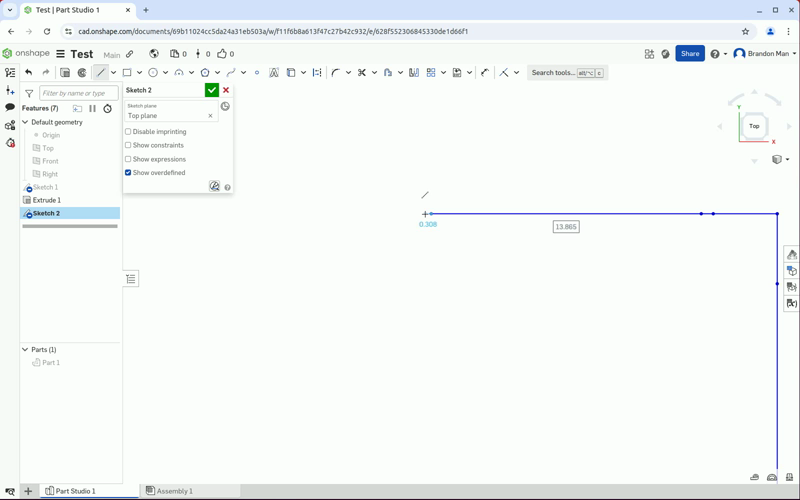
scroll(6)
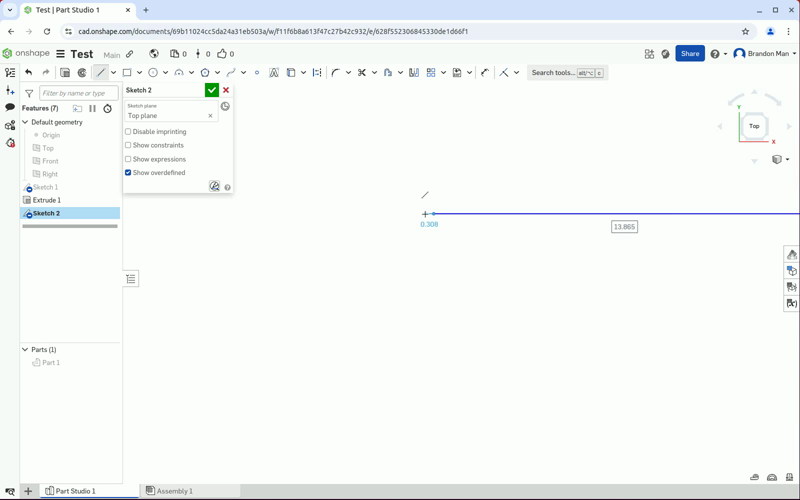
scroll(6)
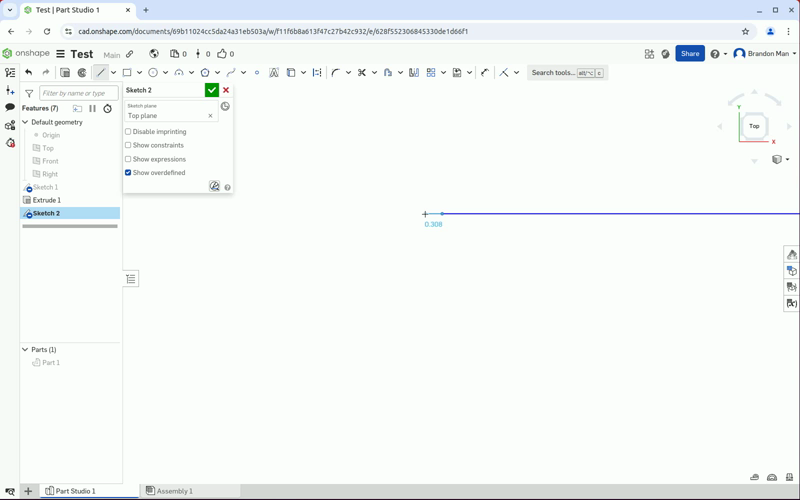
click(425, 213)
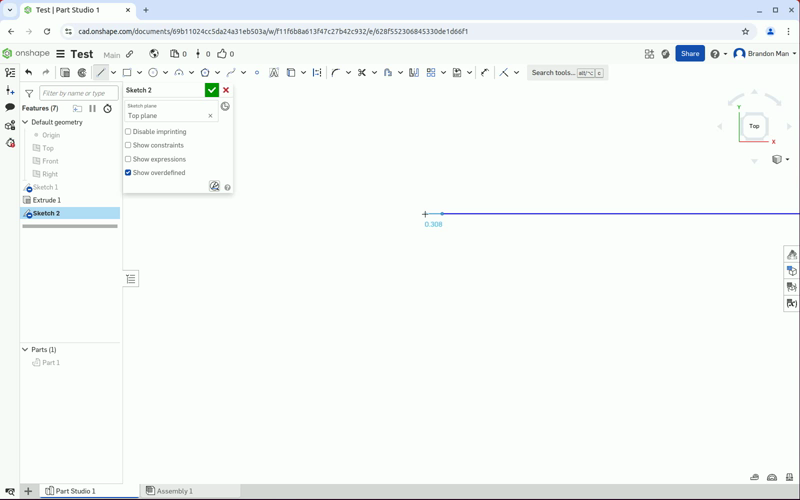
scroll(-6)
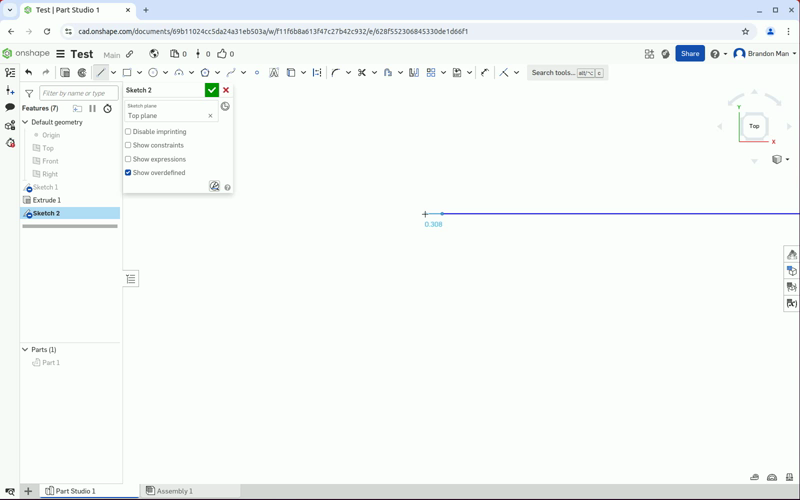
scroll(-6)
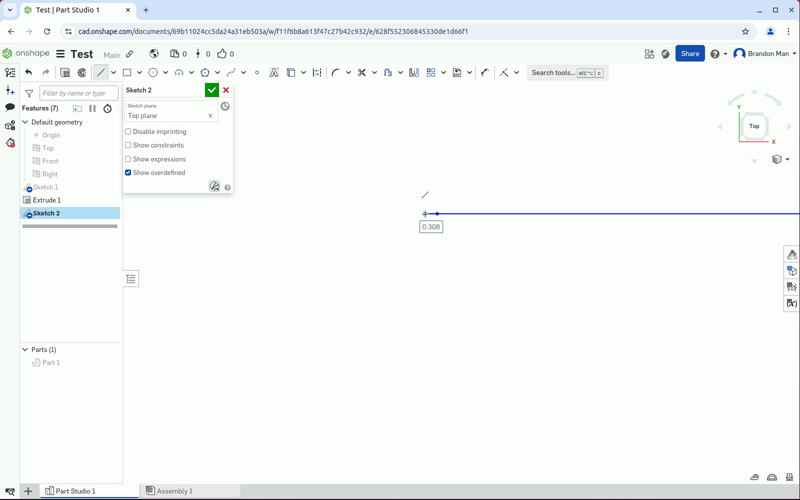
scroll(-6)
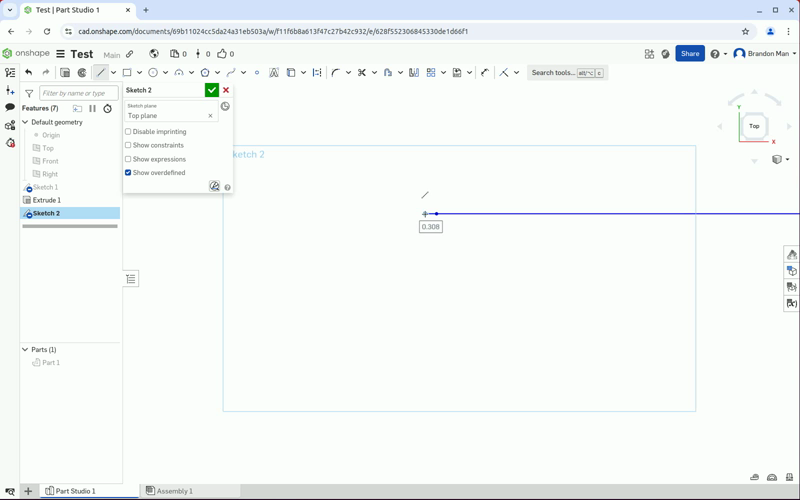
scroll(-6)
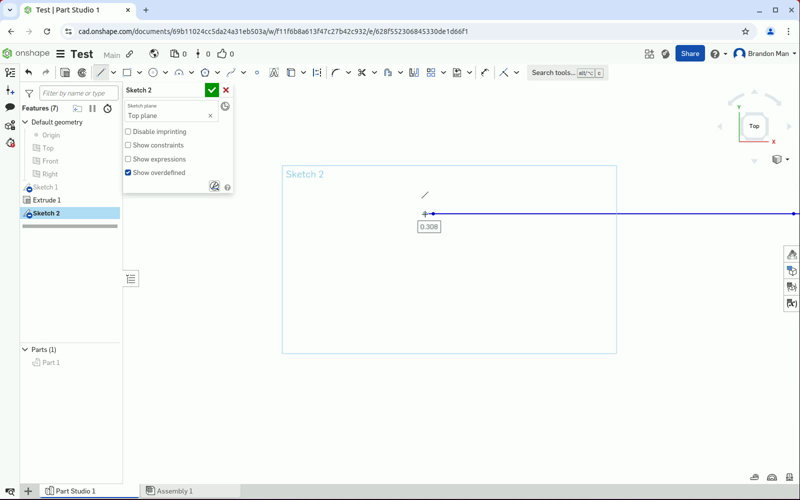
scroll(-6)
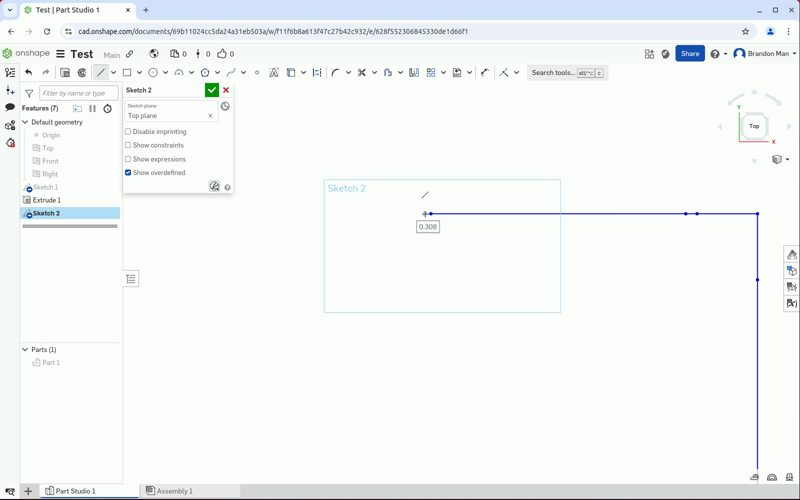
scroll(-6)
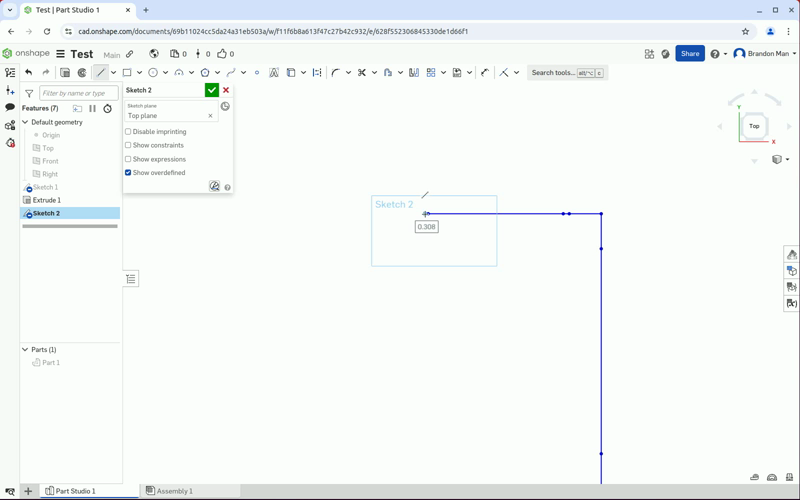
scroll(-6)
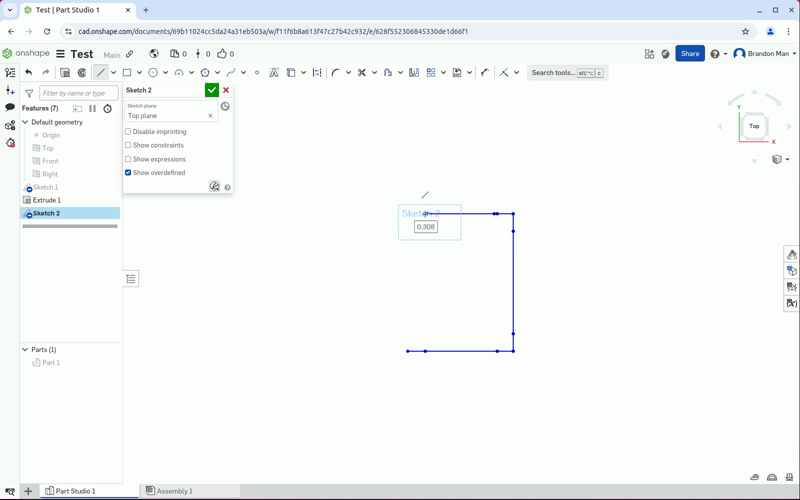
key_up(shift)
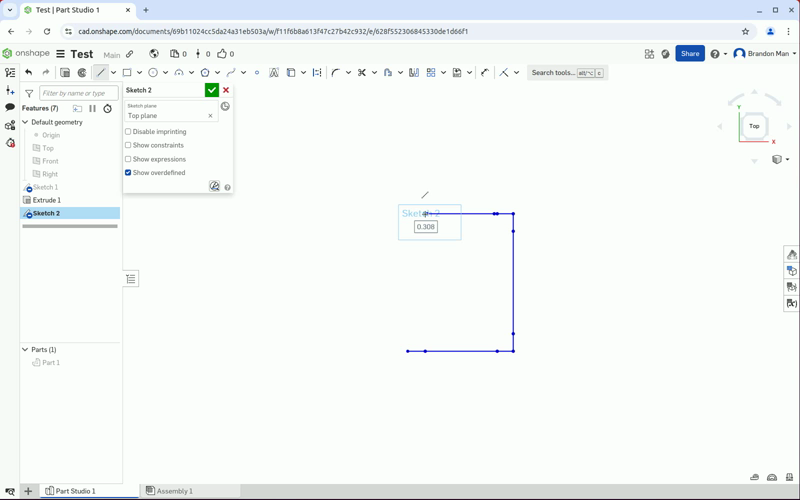
key_down(shift)
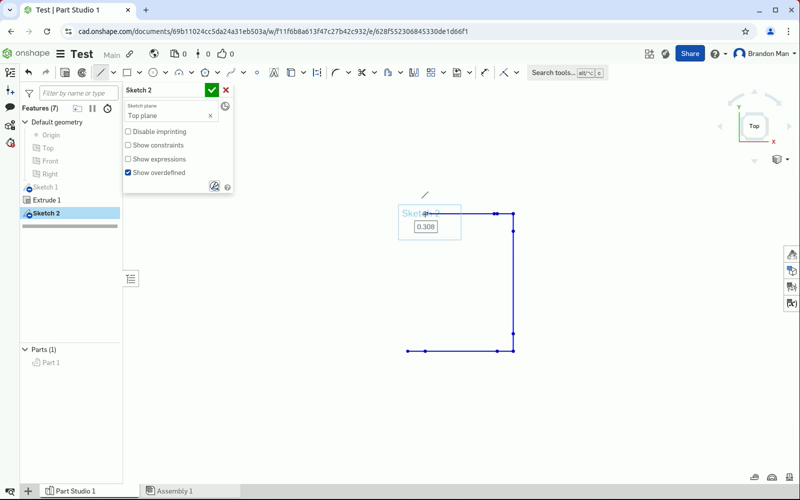
mouse_move(455, 213)
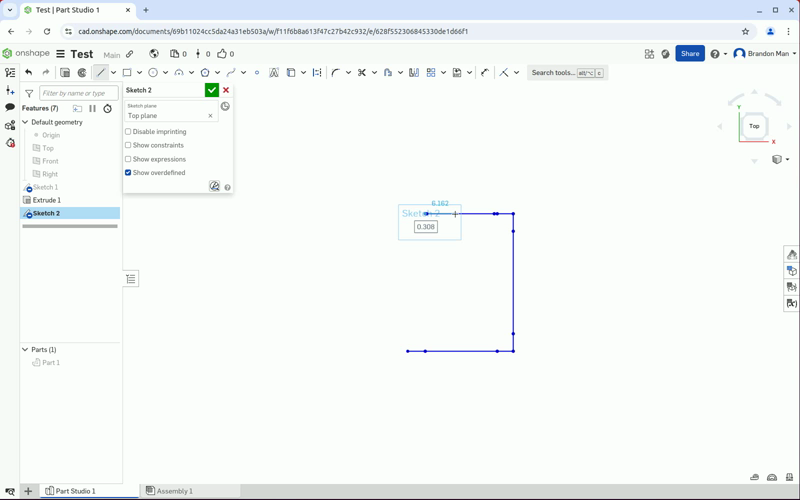
mouse_move(407, 213)
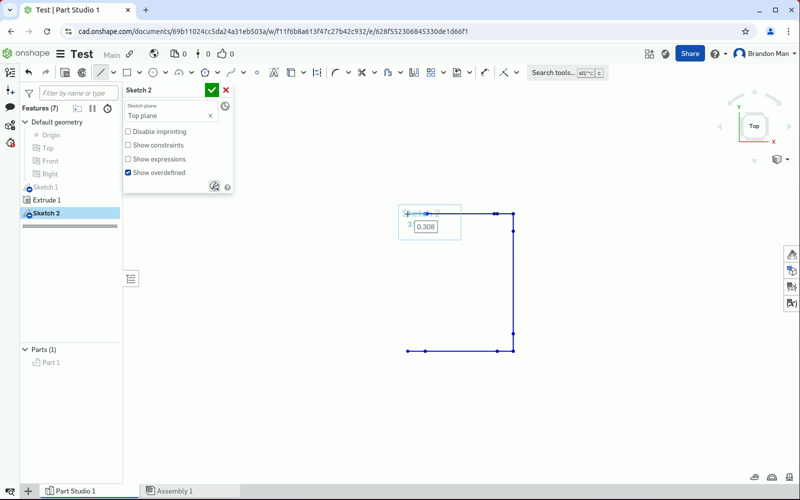
click(407, 213)
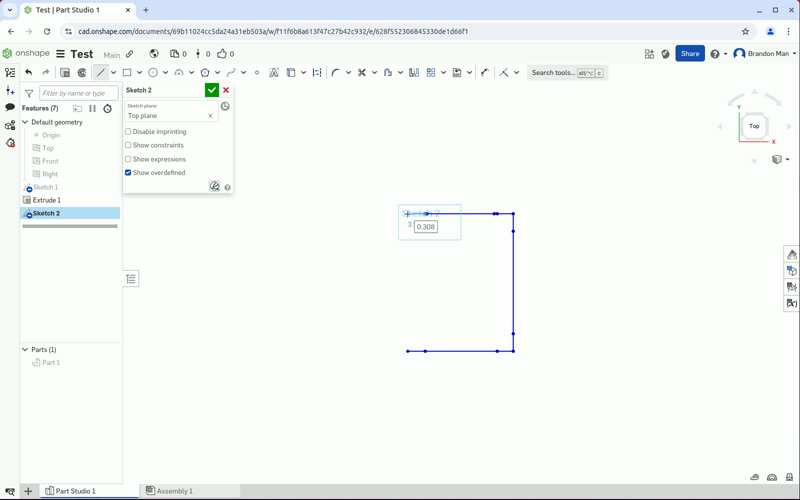
key_up(shift)
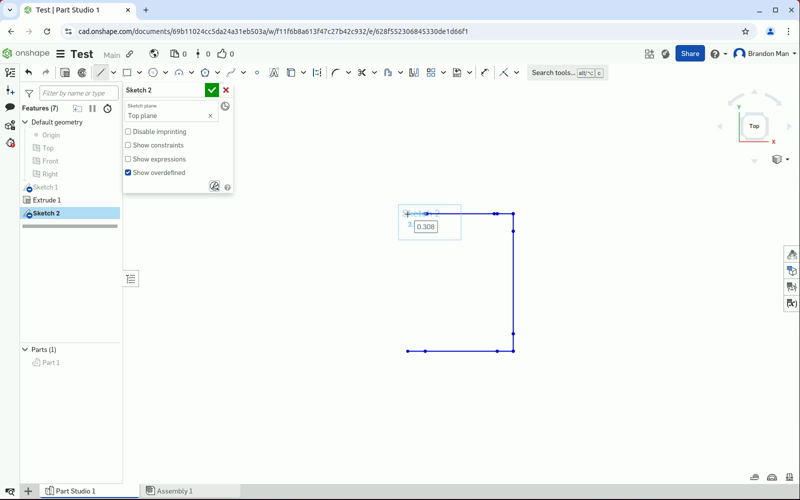
key_down(shift)
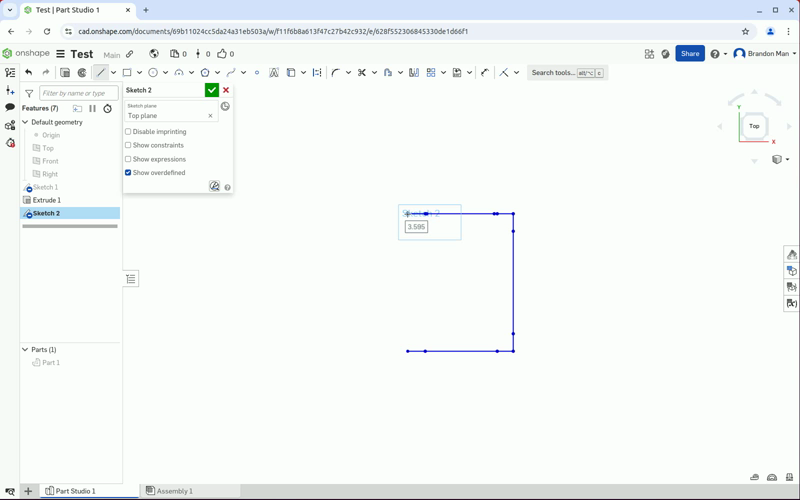
mouse_move(437, 213)
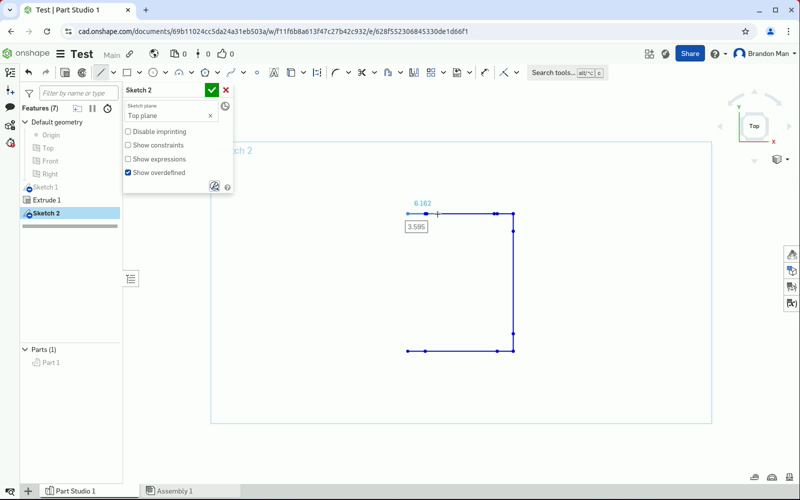
mouse_move(407, 231)
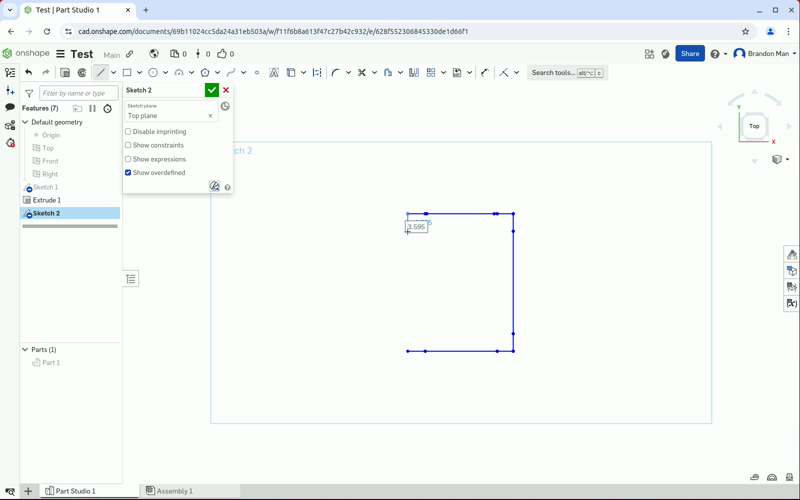
click(407, 231)
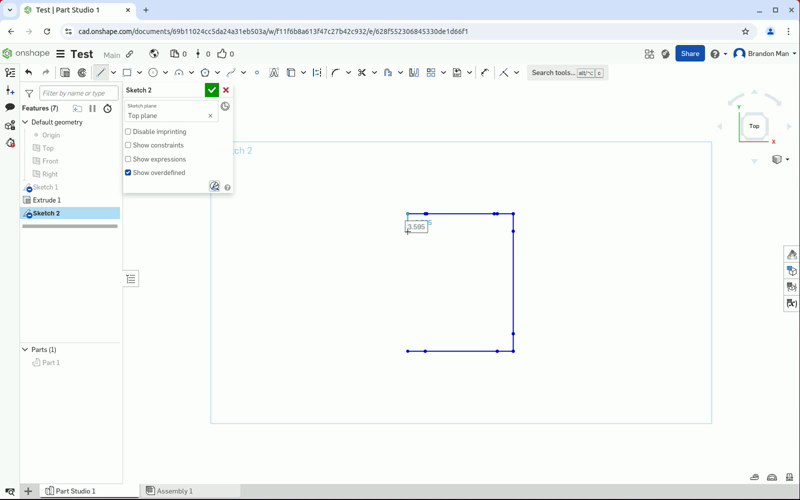
key_up(shift)
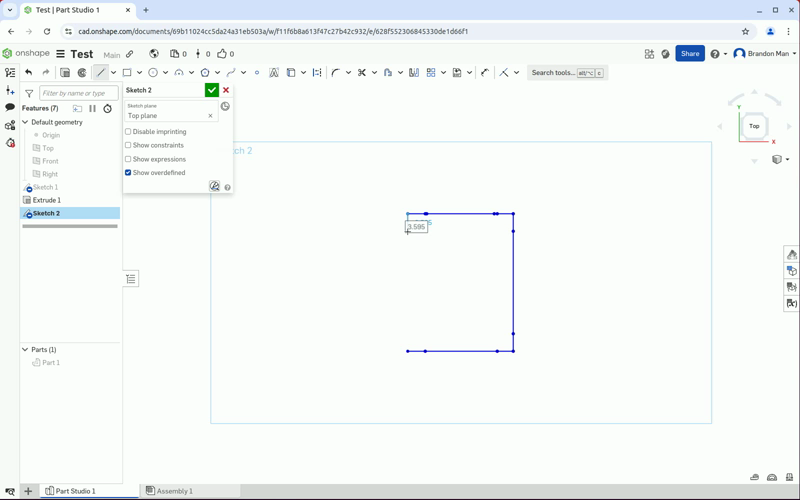
key_down(shift)
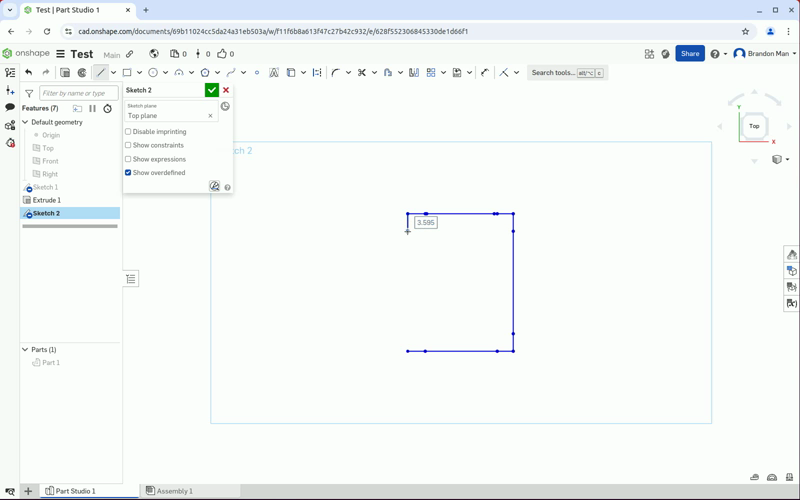
mouse_move(407, 333)
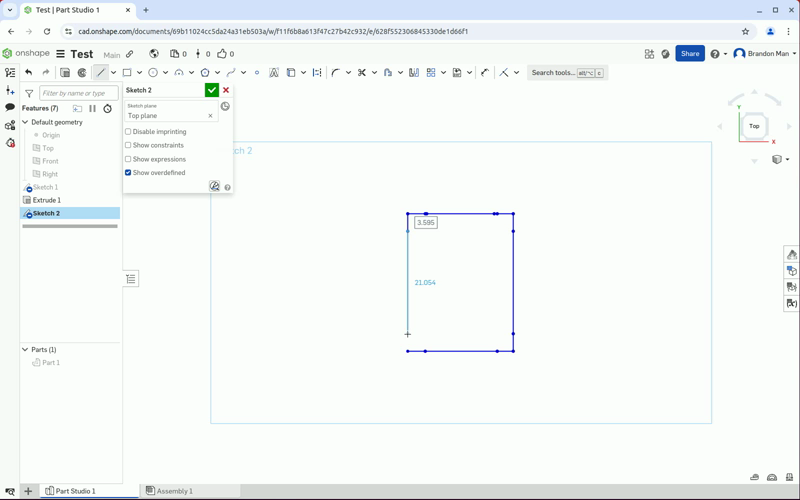
click(407, 333)
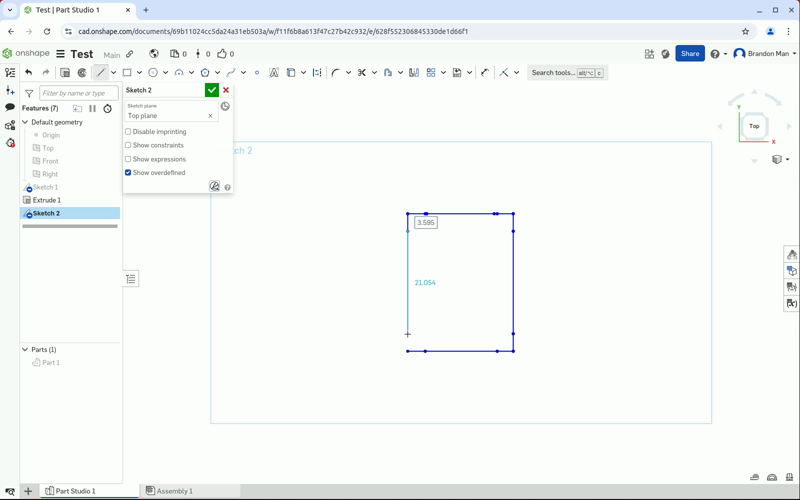
key_up(shift)
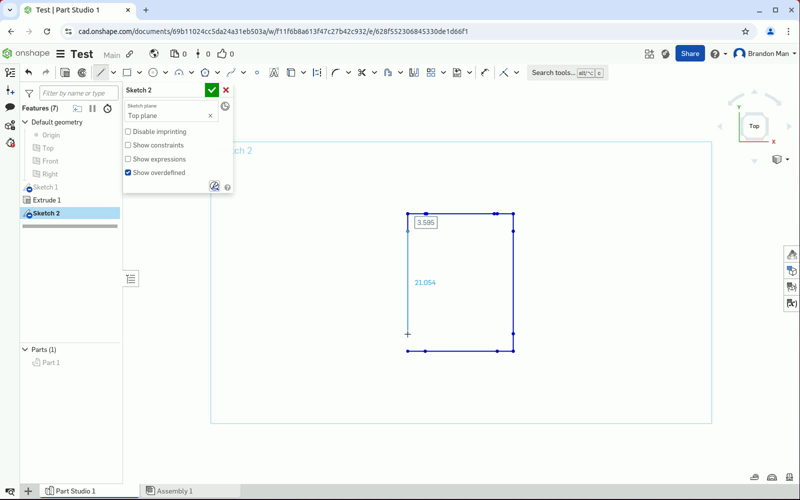
mouse_move(437, 333)
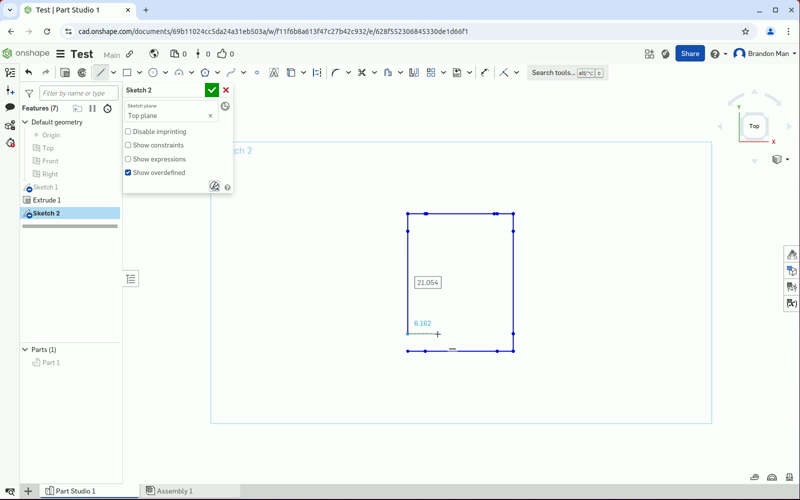
key_down(shift)
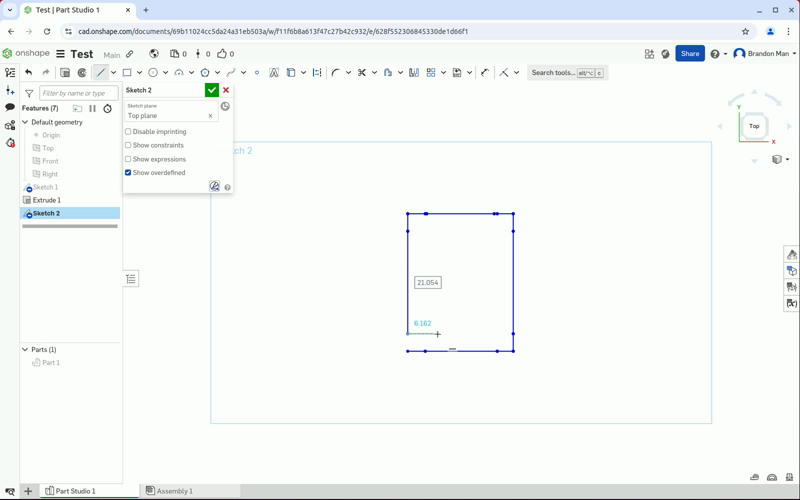
mouse_move(407, 351)
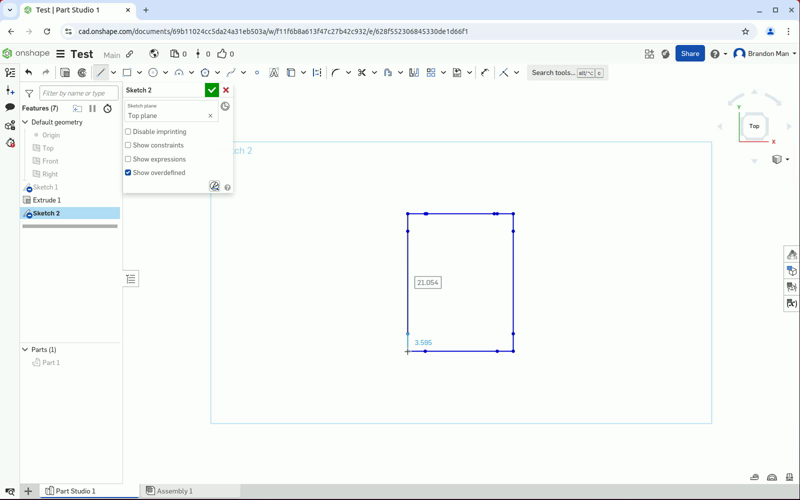
key_up(shift)
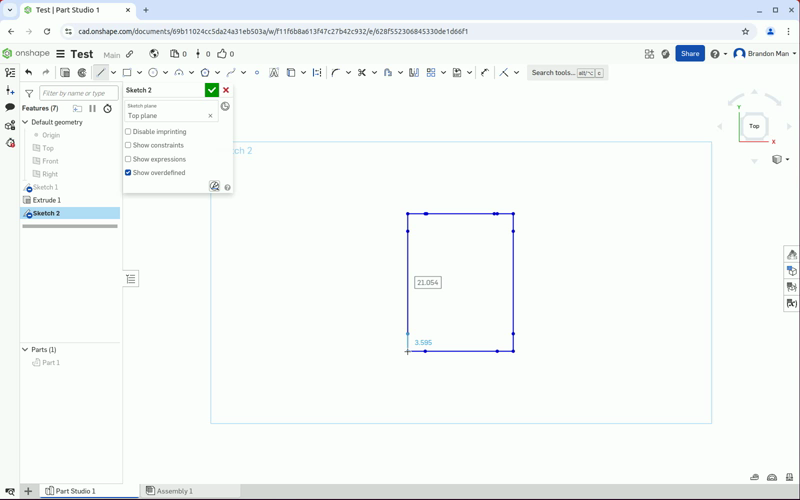
click(407, 351)
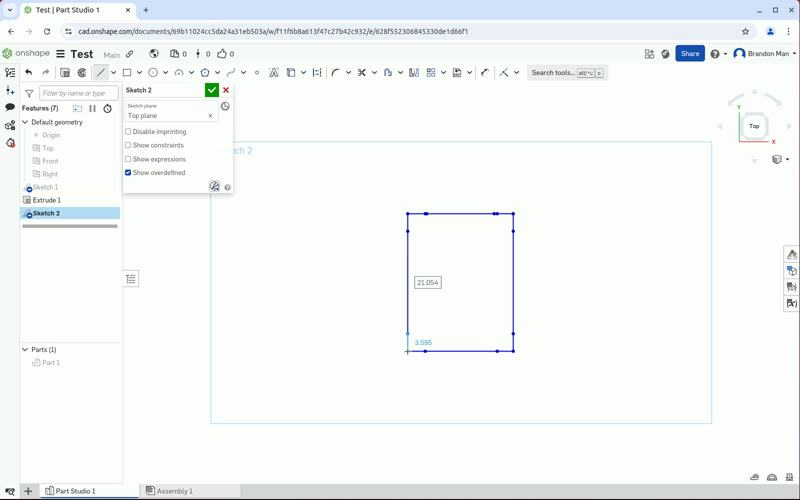
key(esc)
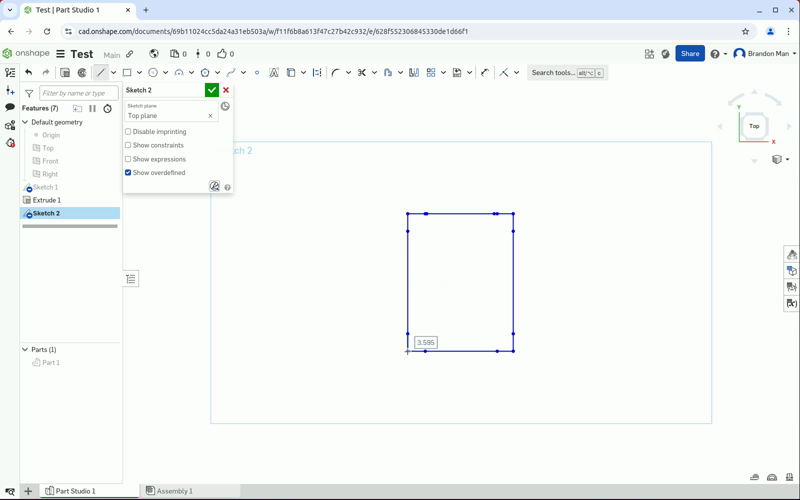
key(l)
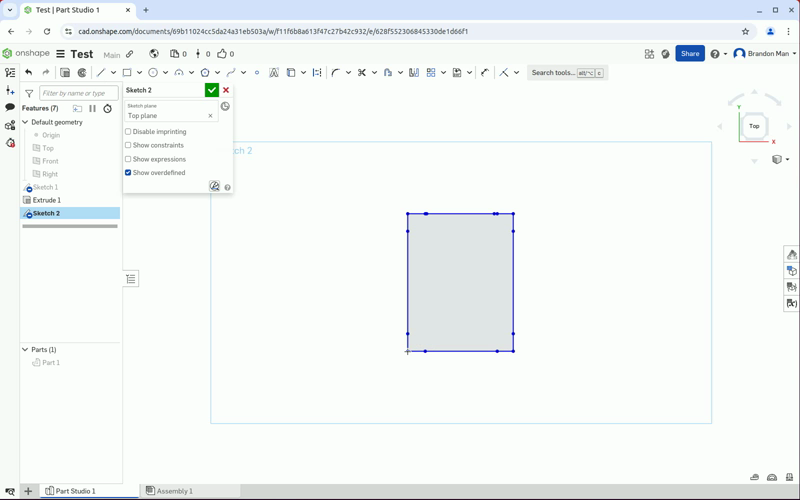
key_down(shift)
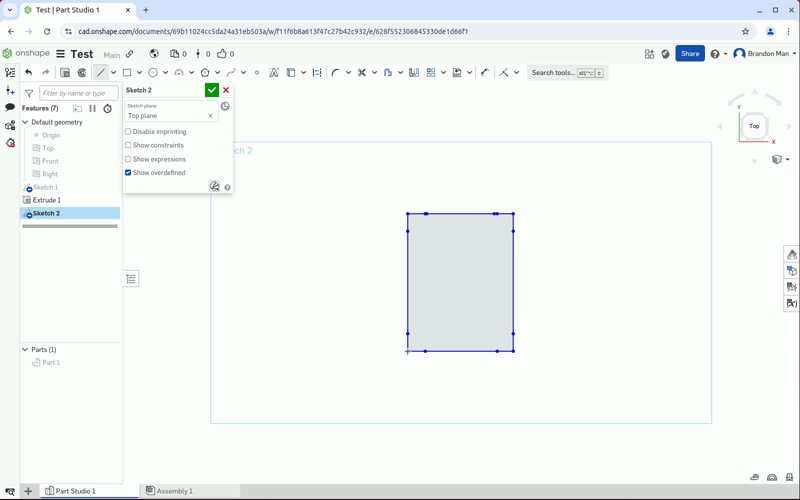
mouse_move(413, 345)
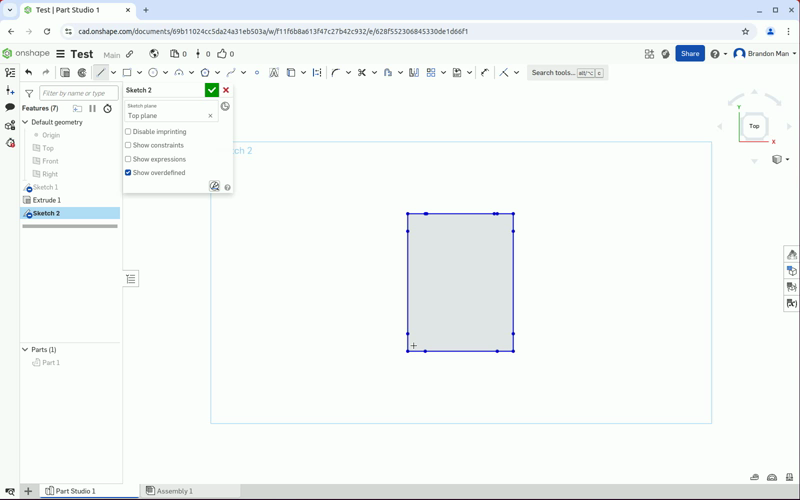
click(413, 345)
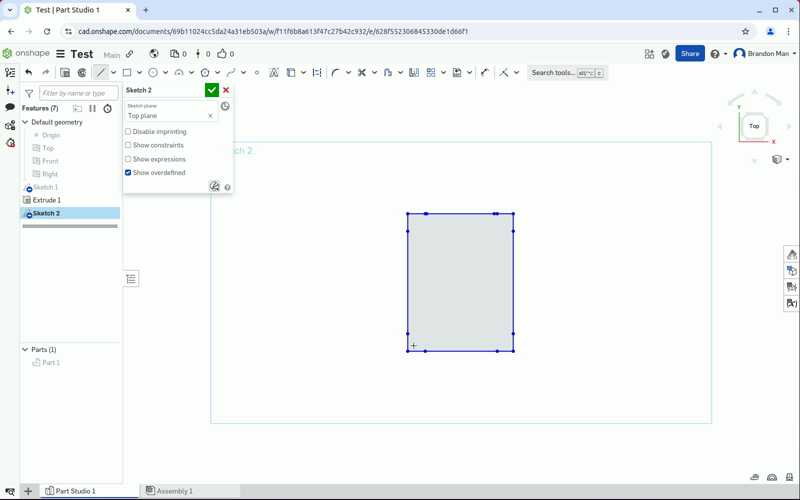
key_up(shift)
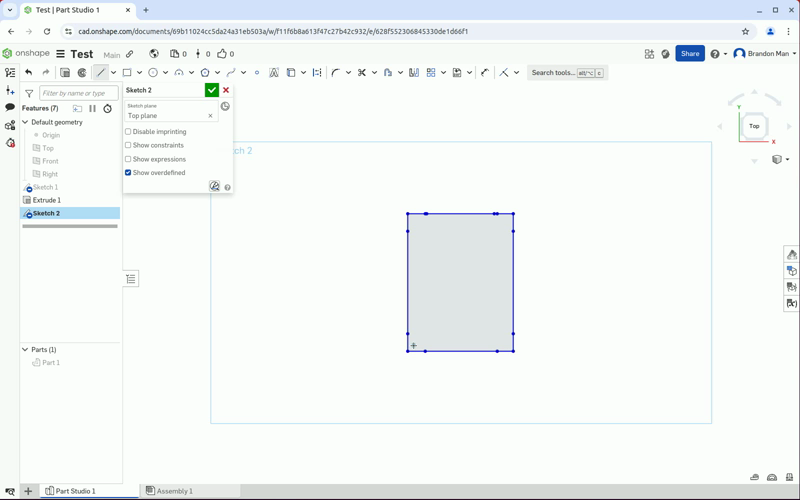
key_down(shift)
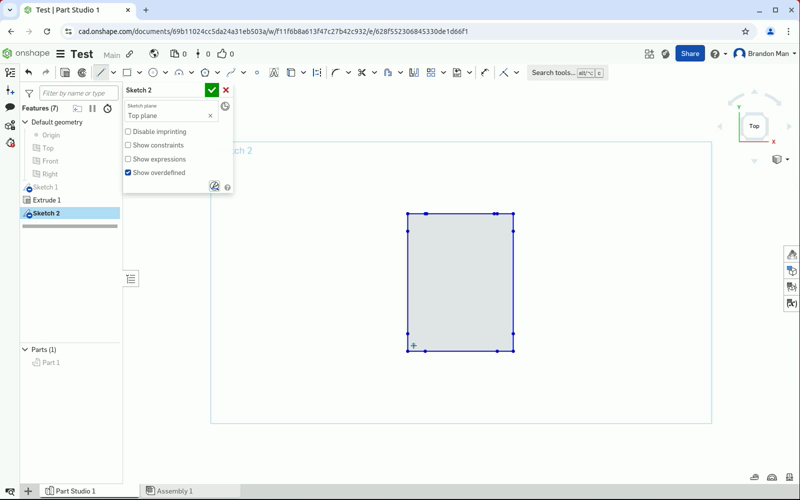
mouse_move(507, 345)
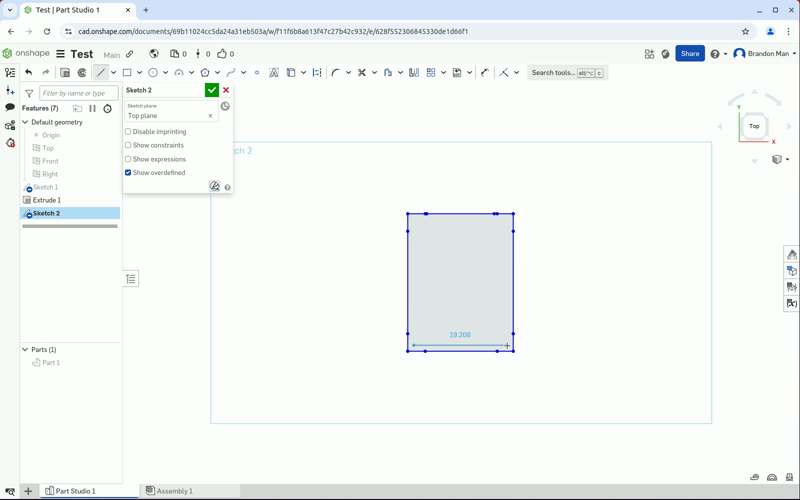
click(507, 345)
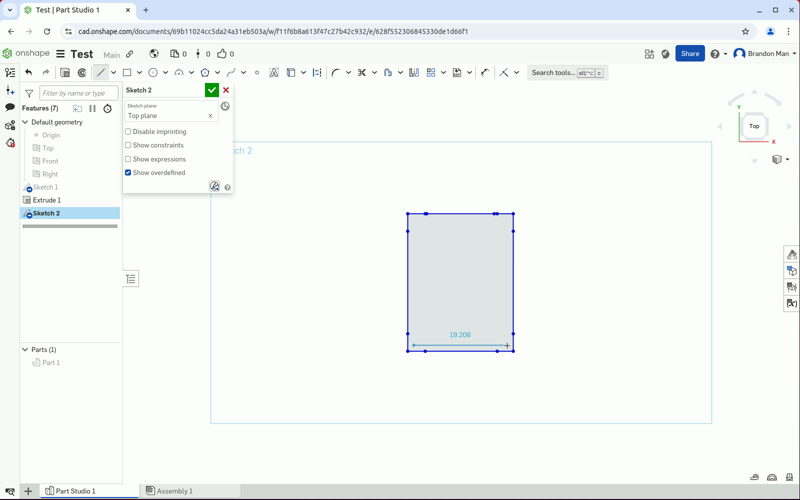
key_up(shift)
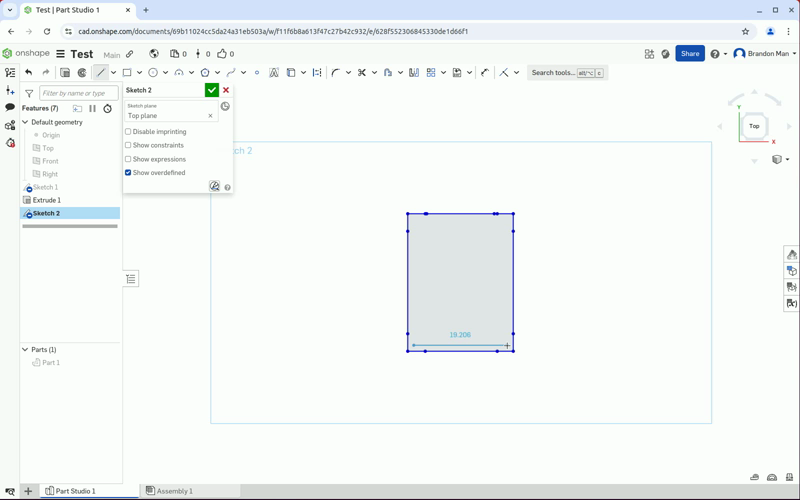
key_down(shift)
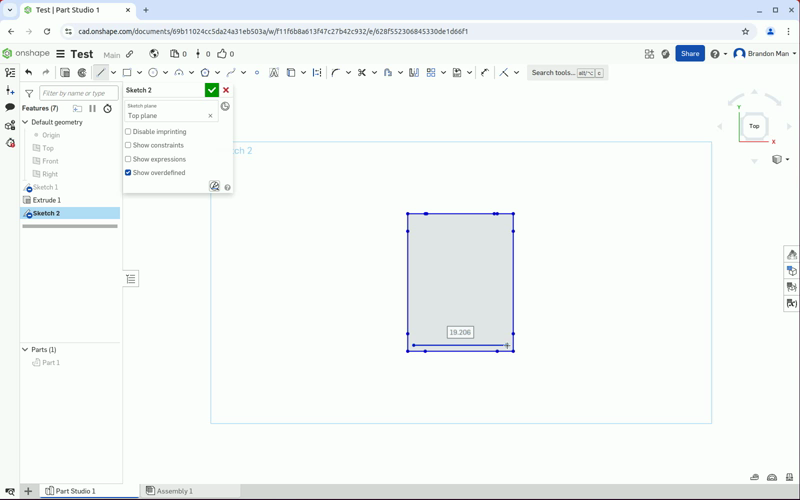
mouse_move(507, 219)
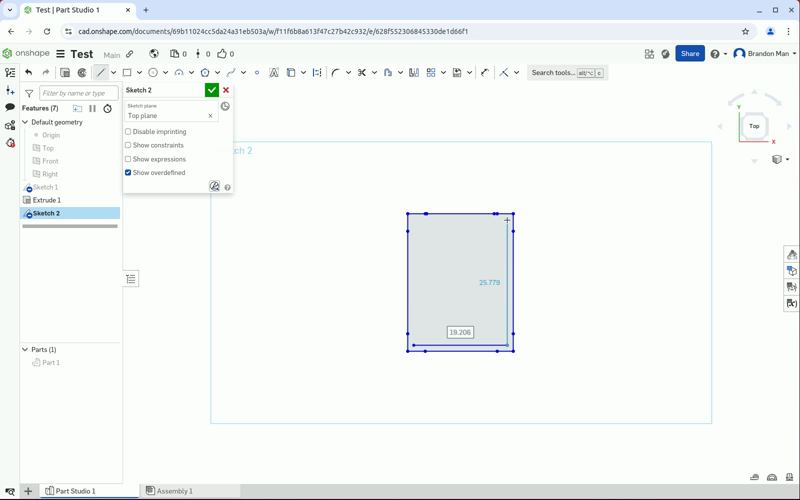
click(507, 219)
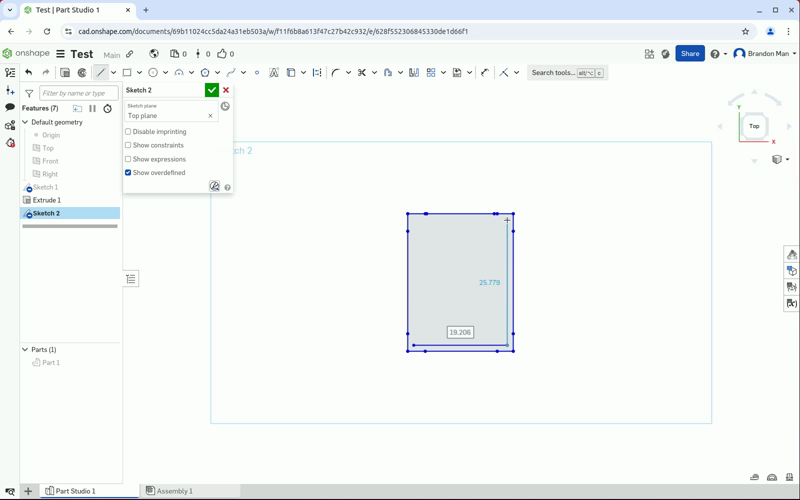
key_up(shift)
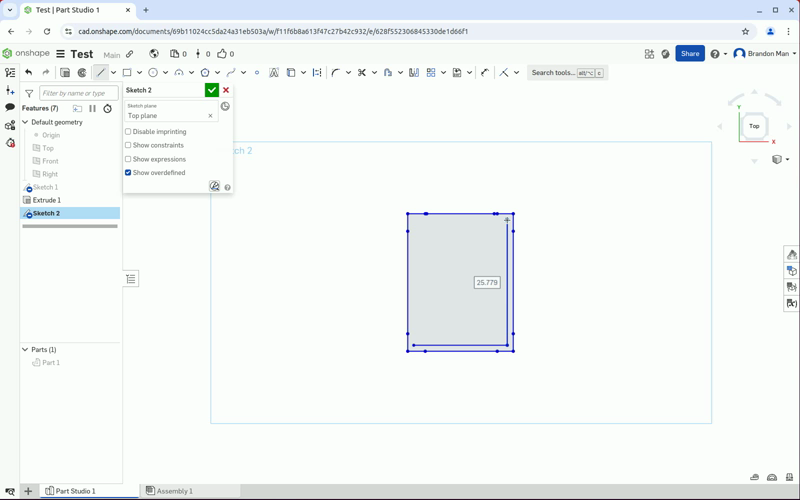
key_down(shift)
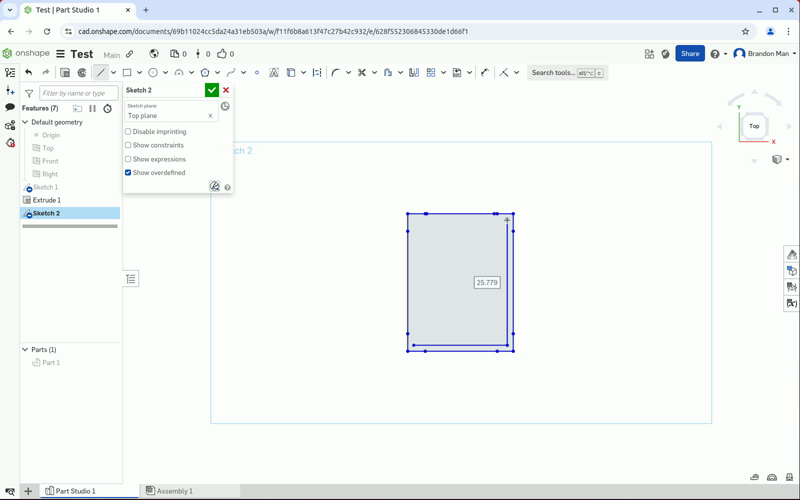
mouse_move(413, 219)
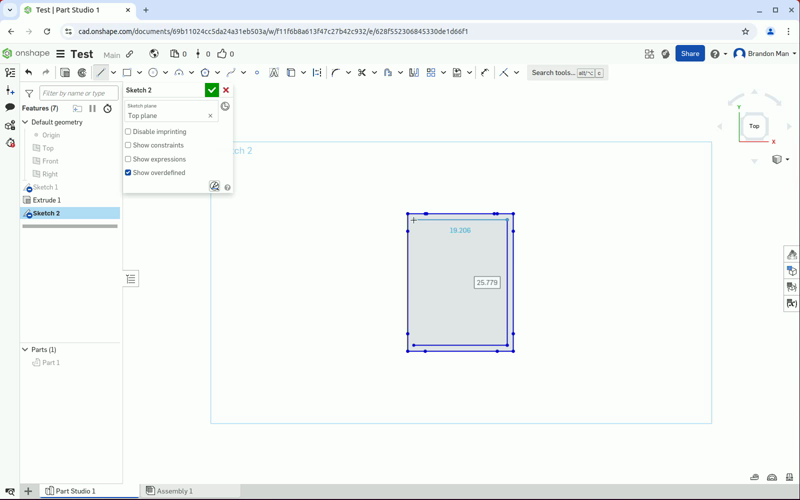
click(413, 219)
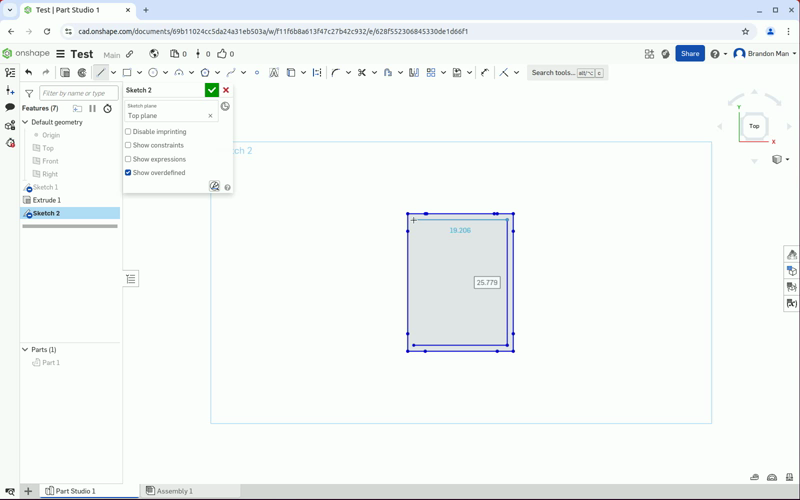
key_up(shift)
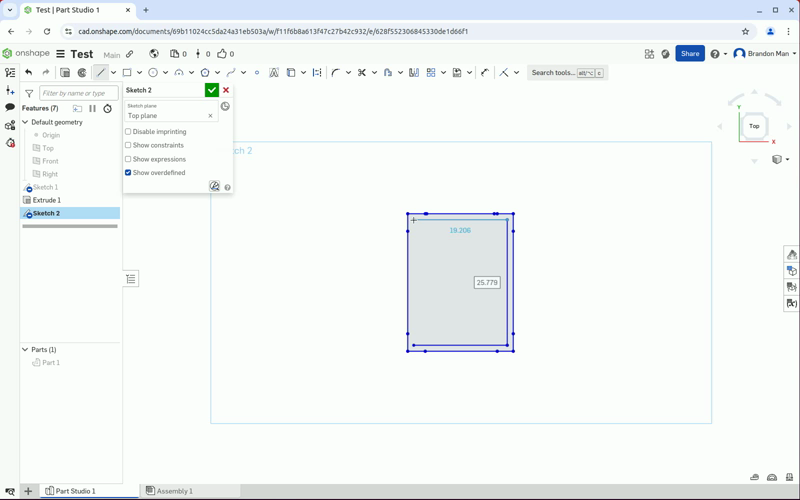
key_down(shift)
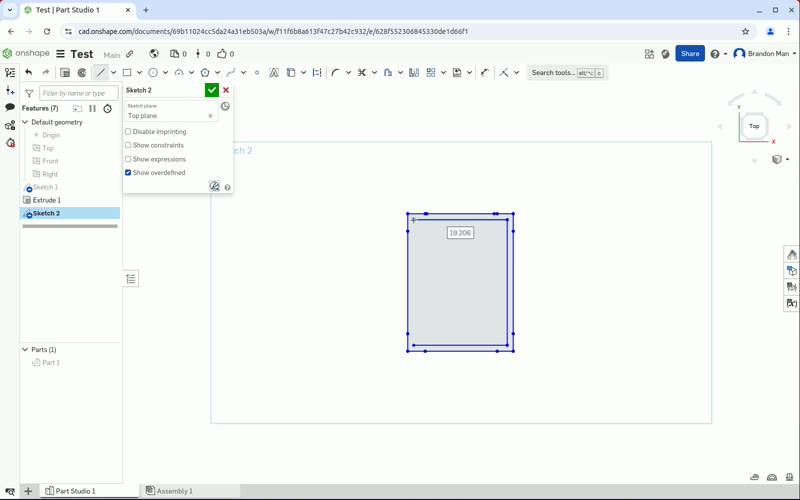
mouse_move(413, 345)
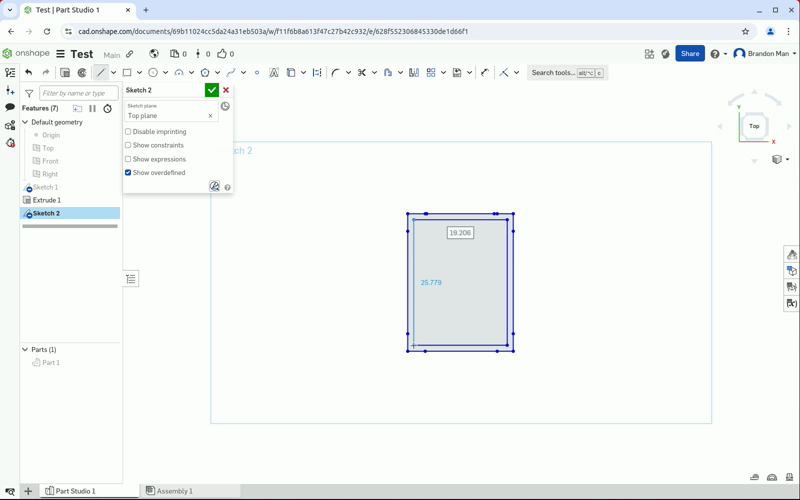
key_up(shift)
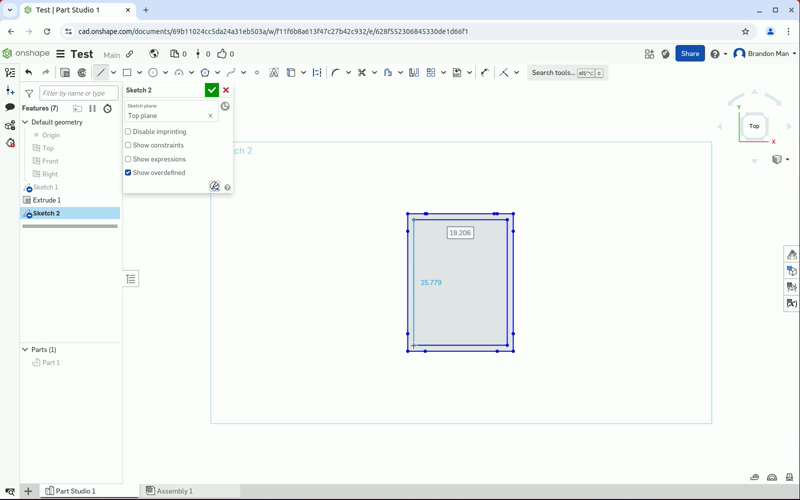
click(413, 345)
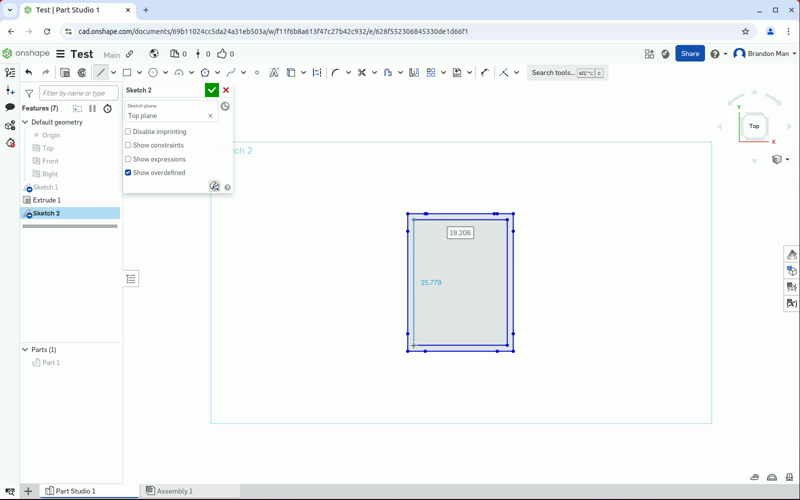
key(esc)
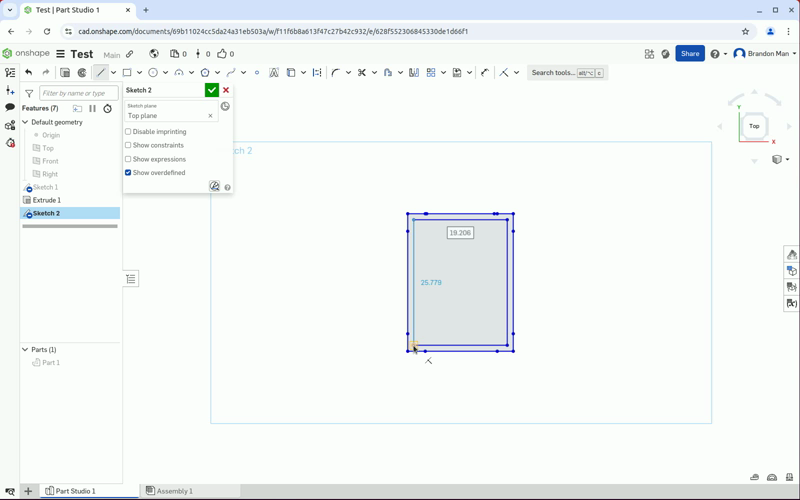
mouse_move(421, 217)
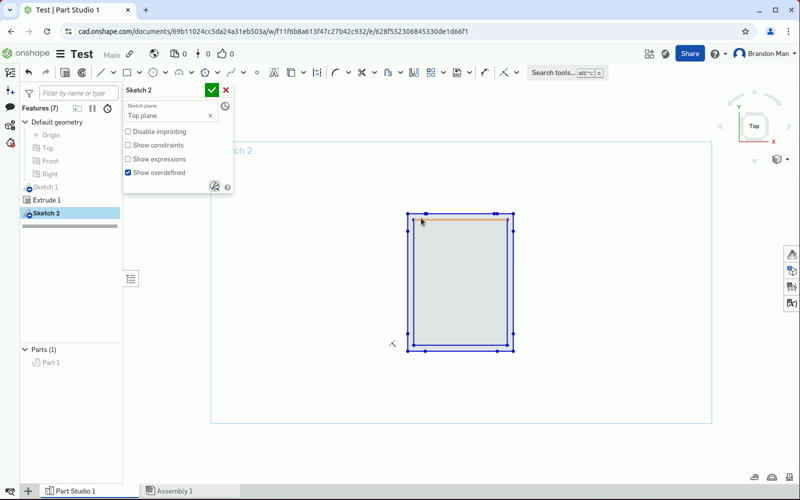
click(421, 217)
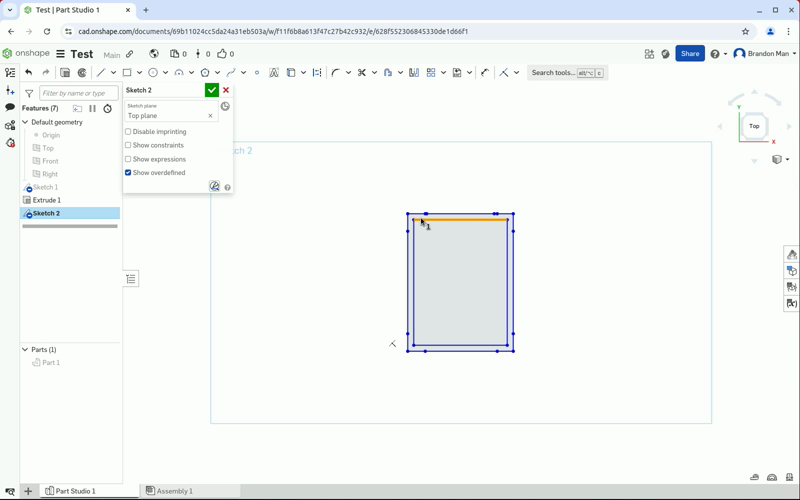
mouse_move(73, 352)
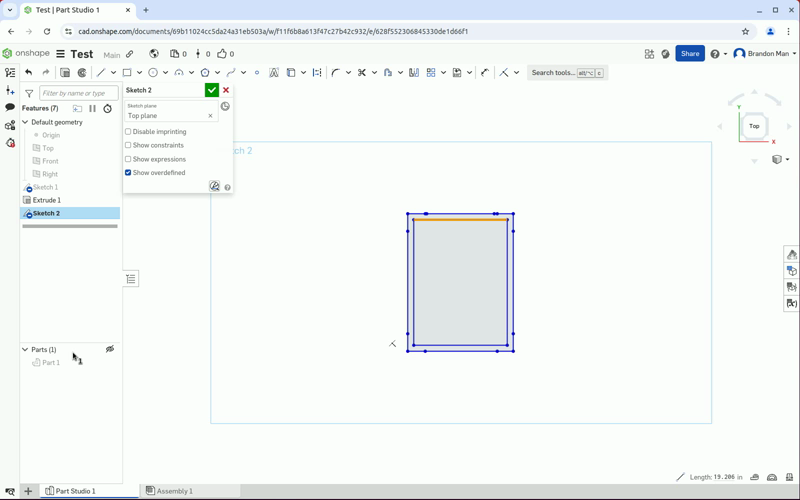
key(shift+y)
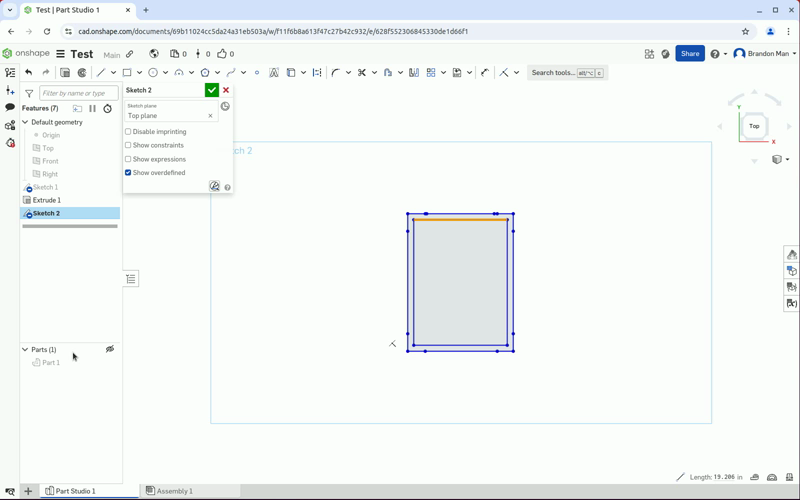
key(shift+e)
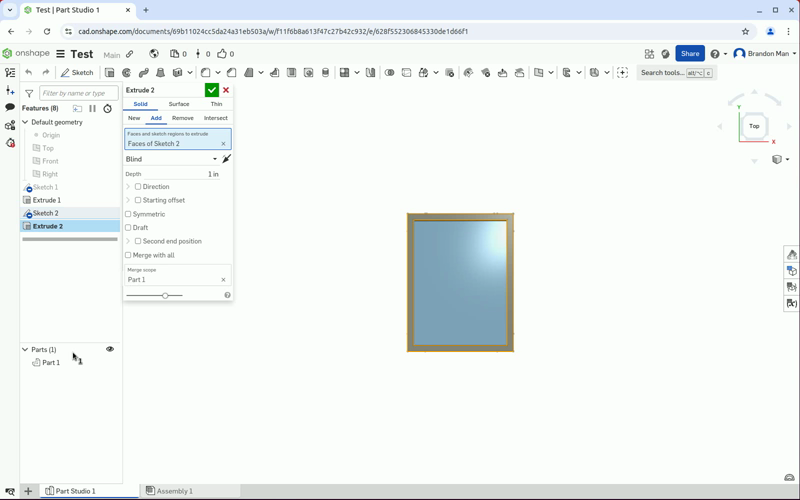
mouse_move(143, 106)
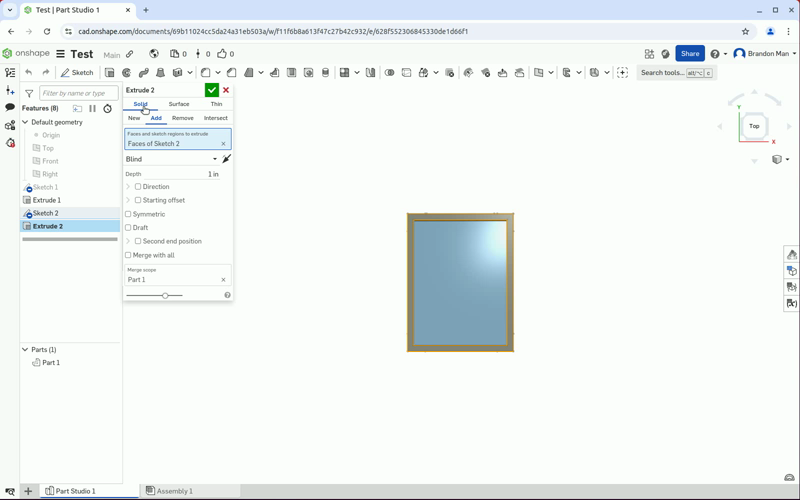
click(143, 106)
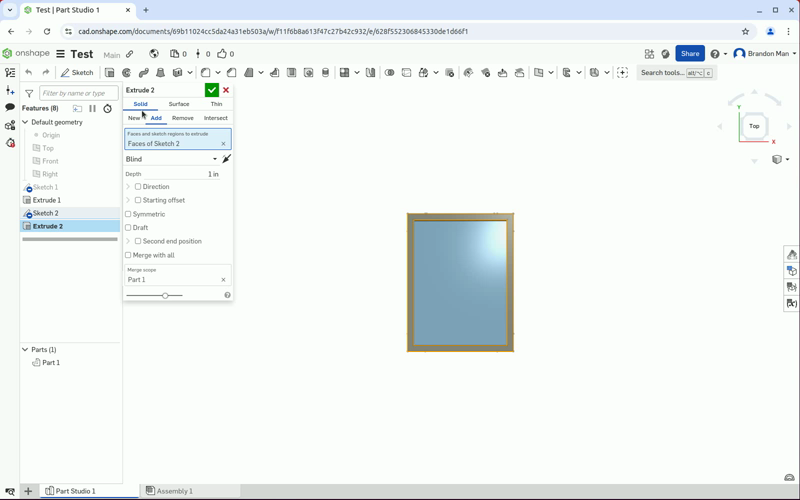
mouse_move(137, 120)
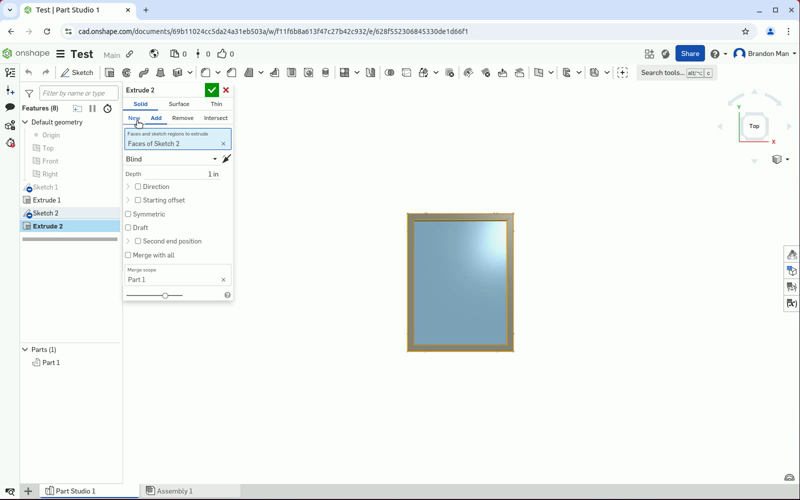
click(137, 120)
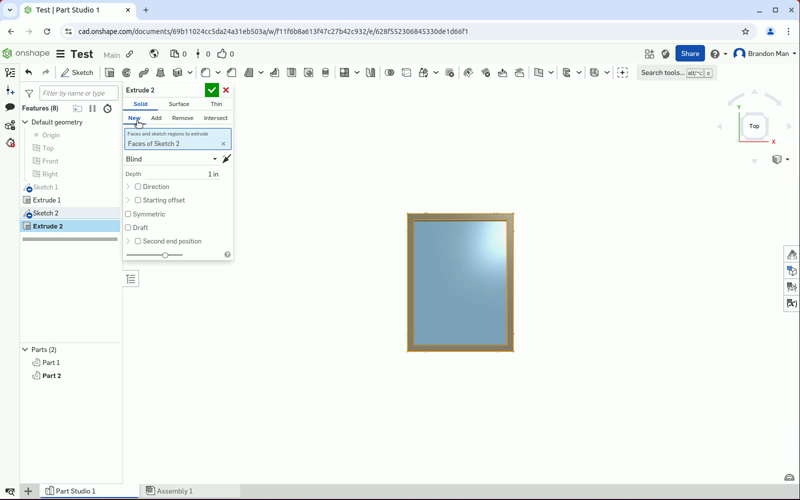
key(tab, 4)
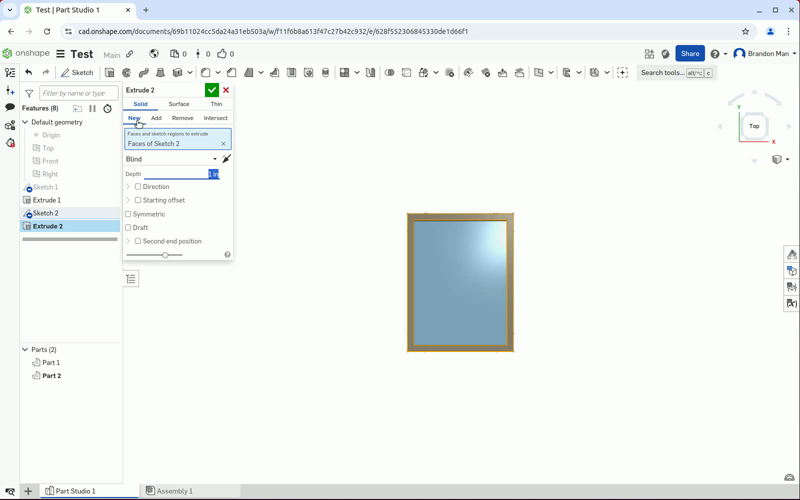
text(19.257)
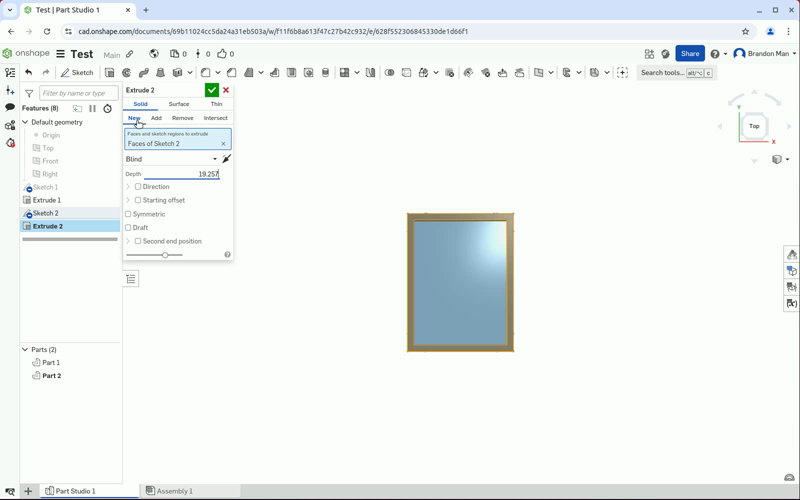
key(enter)
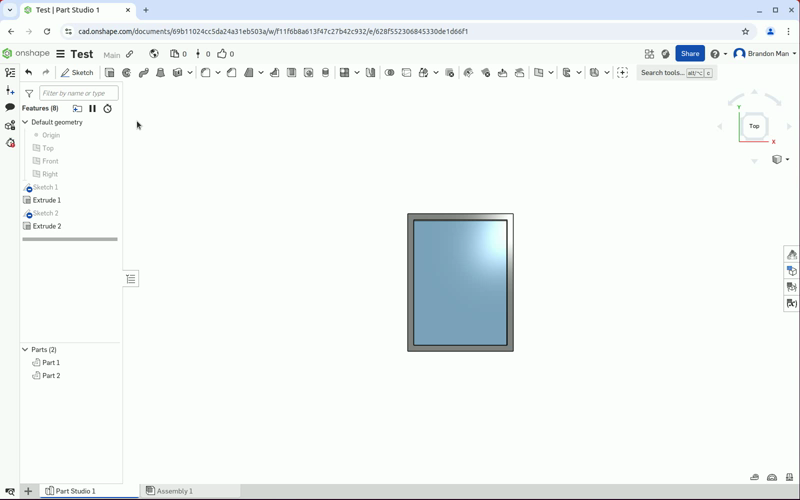
key(shift+h)
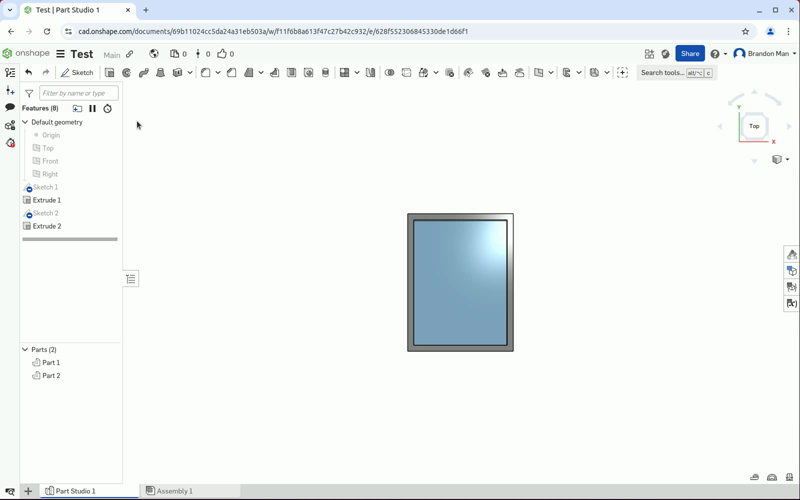
key(shift+h)
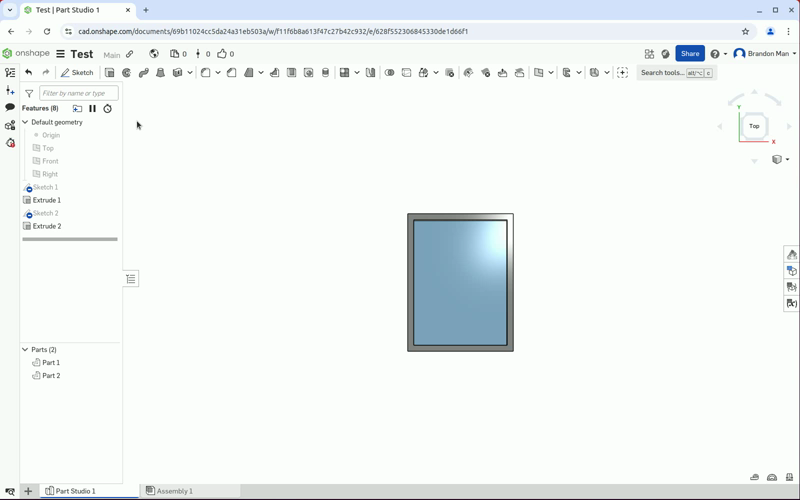
mouse_move(73, 189)
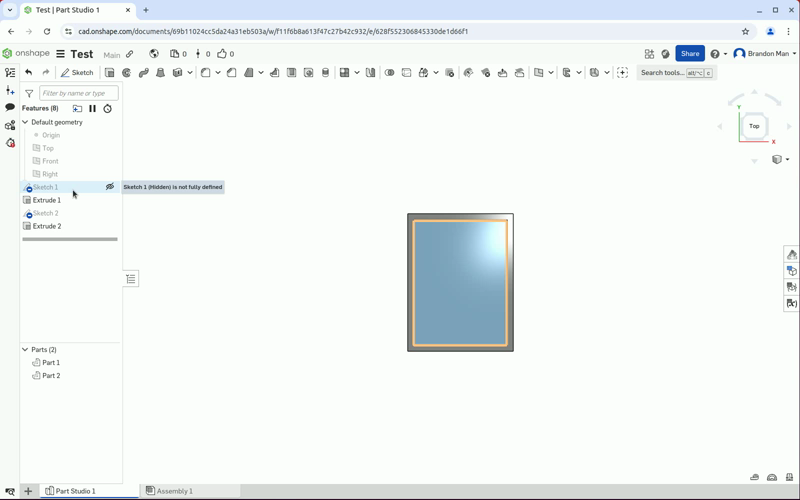
click(73, 189)
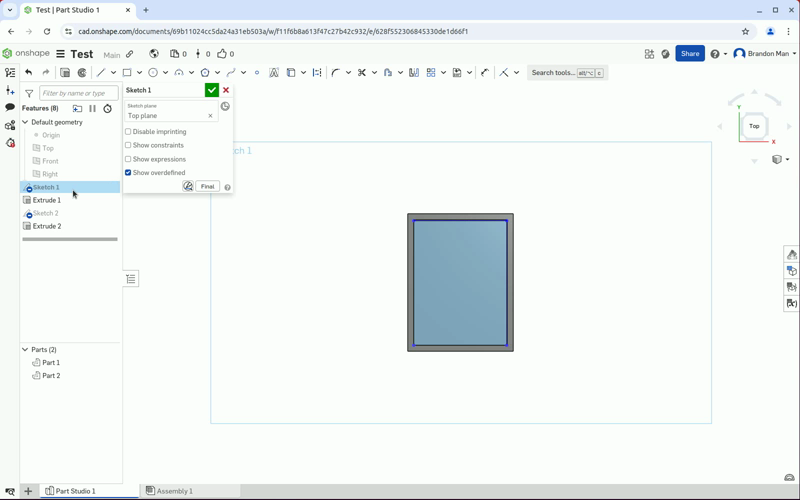
mouse_move(229, 92)
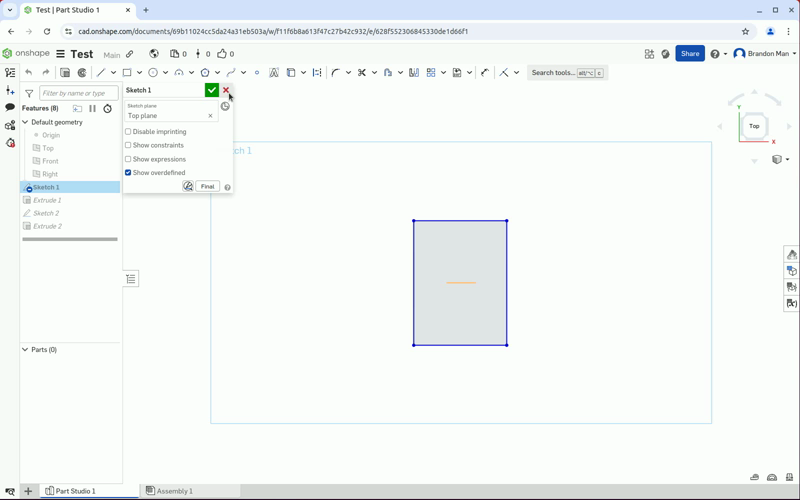
click(229, 92)
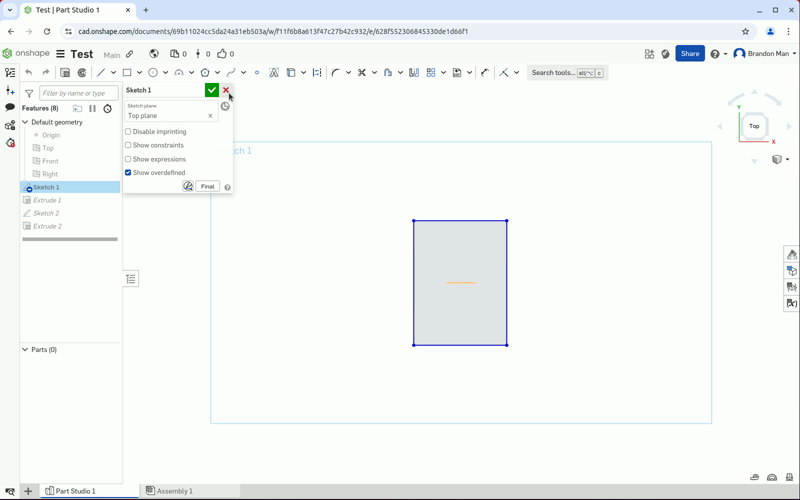
key(shift+s)
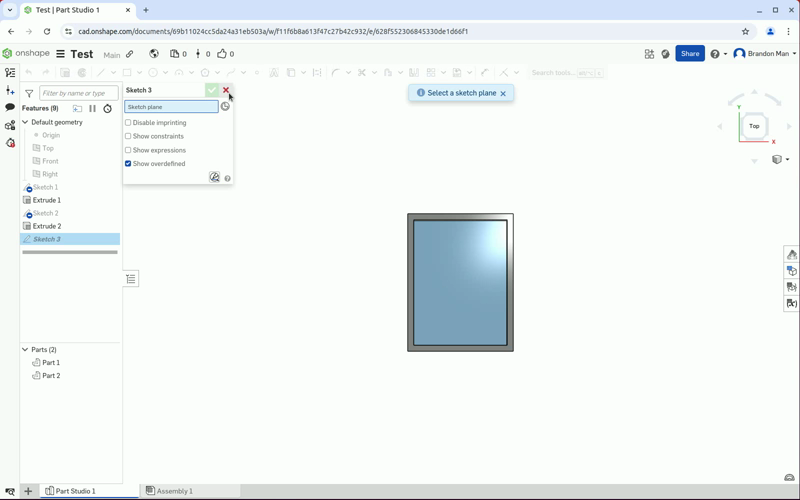
mouse_move(73, 150)
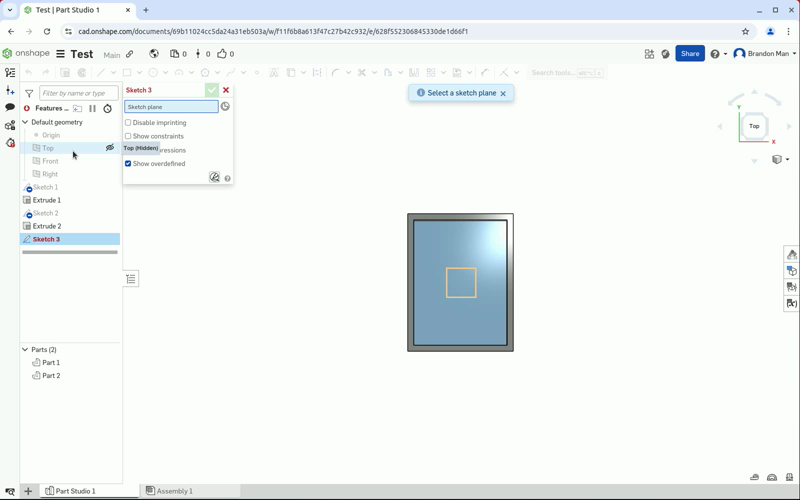
click(73, 150)
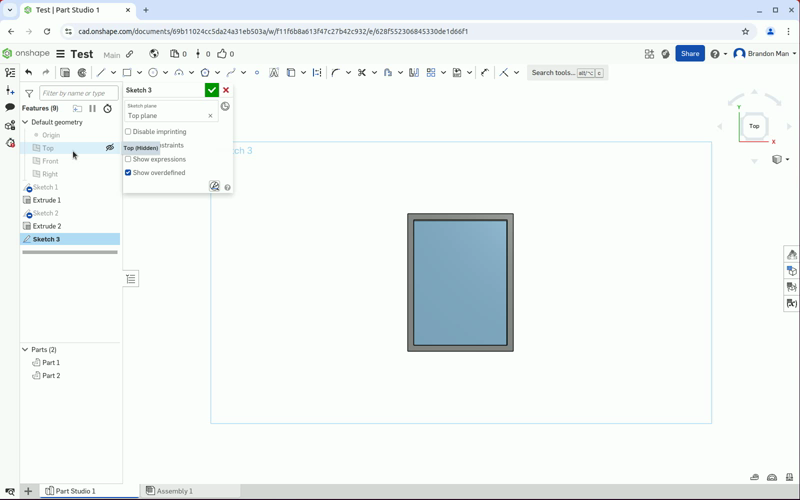
mouse_move(73, 352)
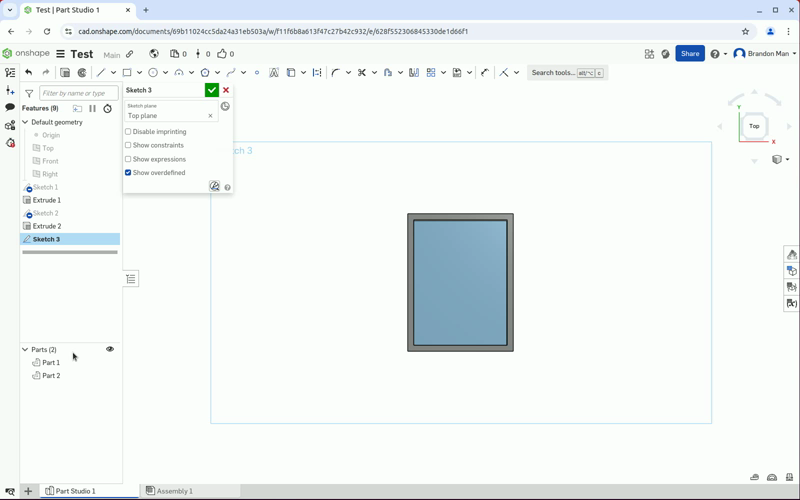
key(y)
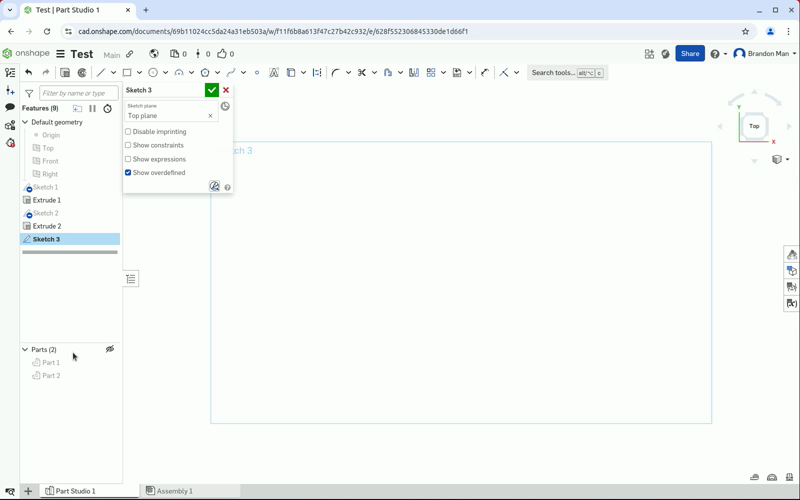
key(l)
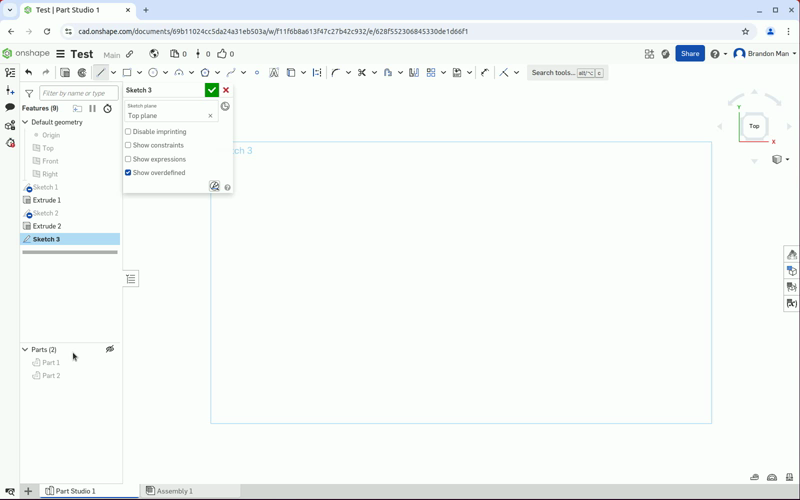
key_down(shift)
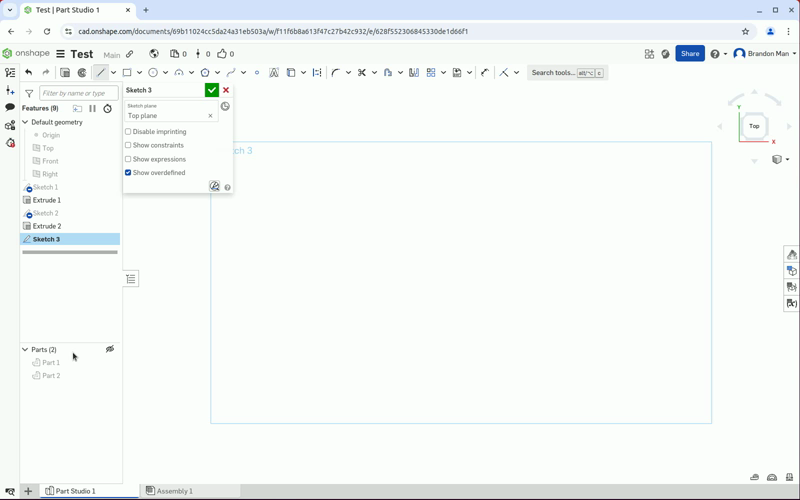
mouse_move(426, 215)
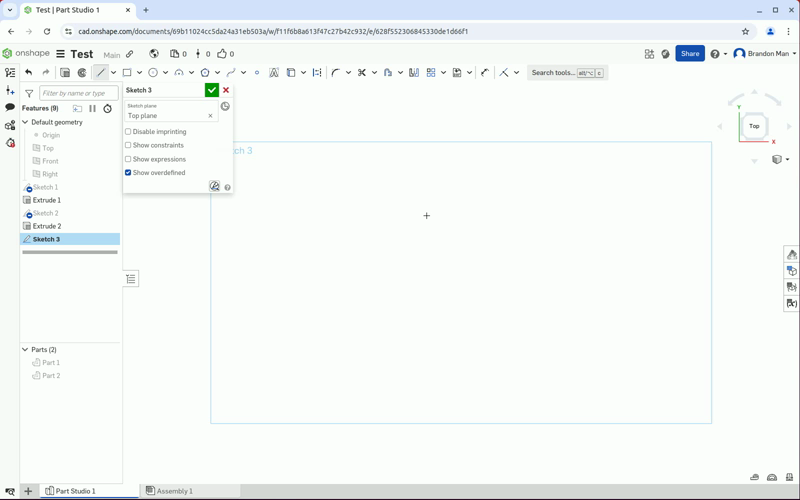
click(426, 215)
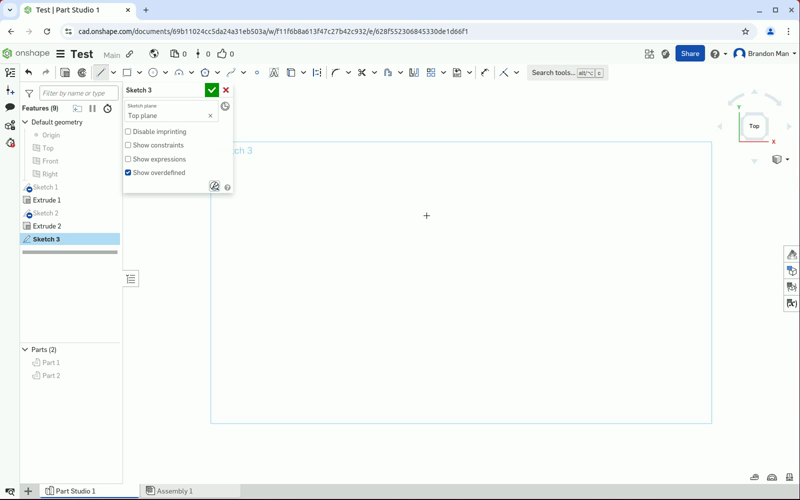
key_up(shift)
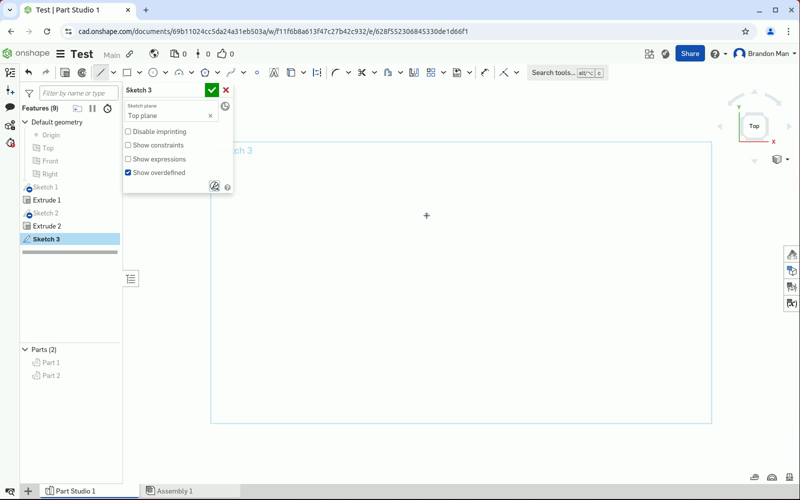
key_down(shift)
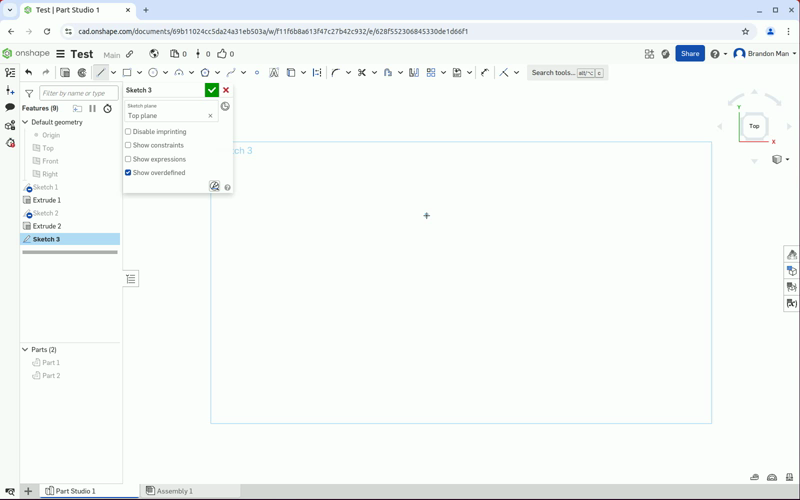
mouse_move(495, 215)
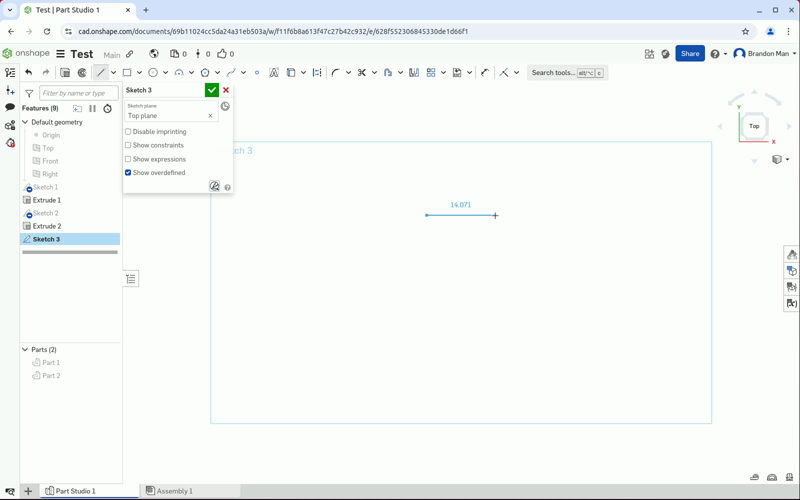
click(495, 215)
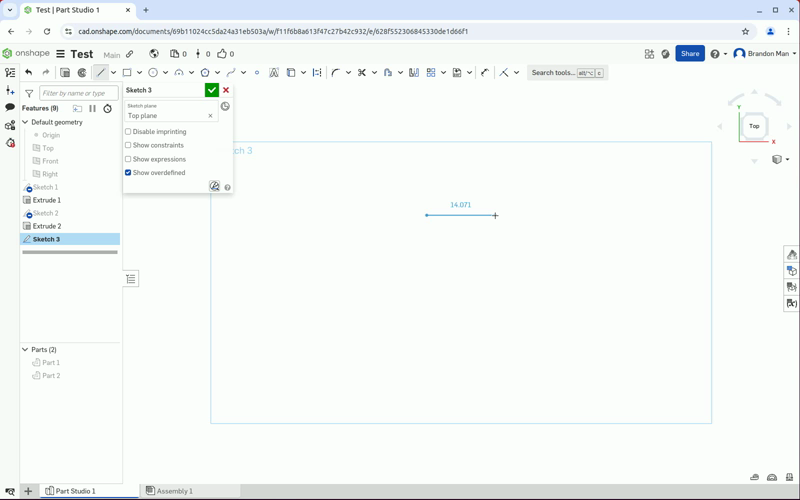
key_up(shift)
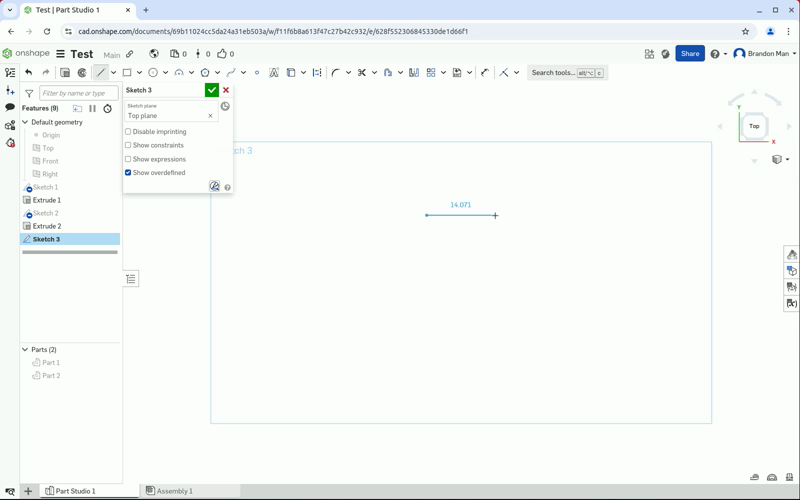
key_down(shift)
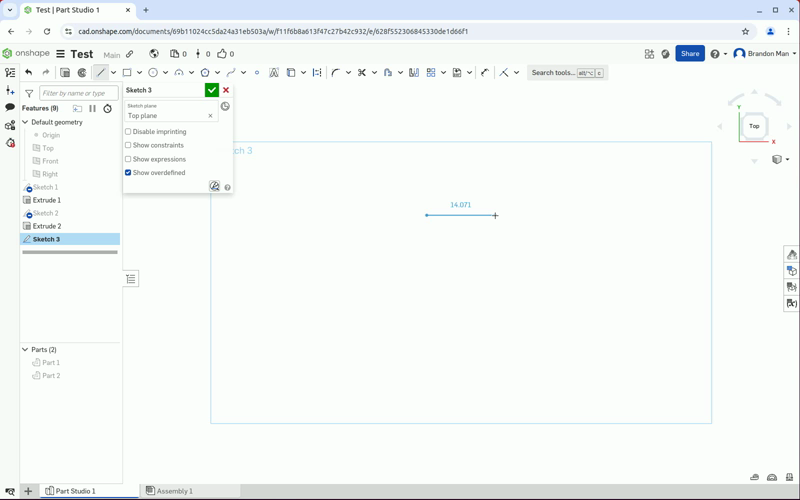
mouse_move(525, 215)
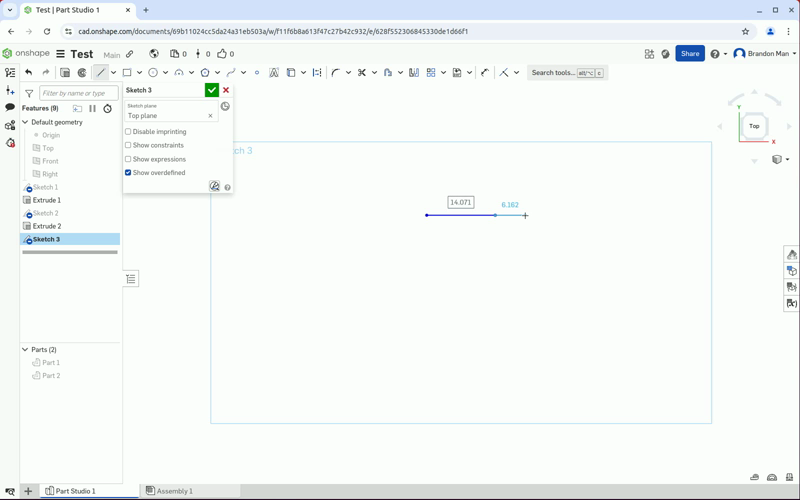
mouse_move(495, 192)
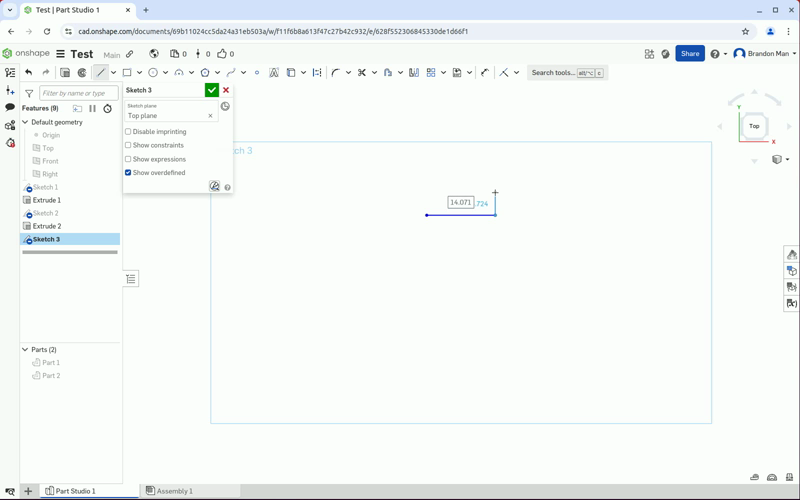
click(495, 192)
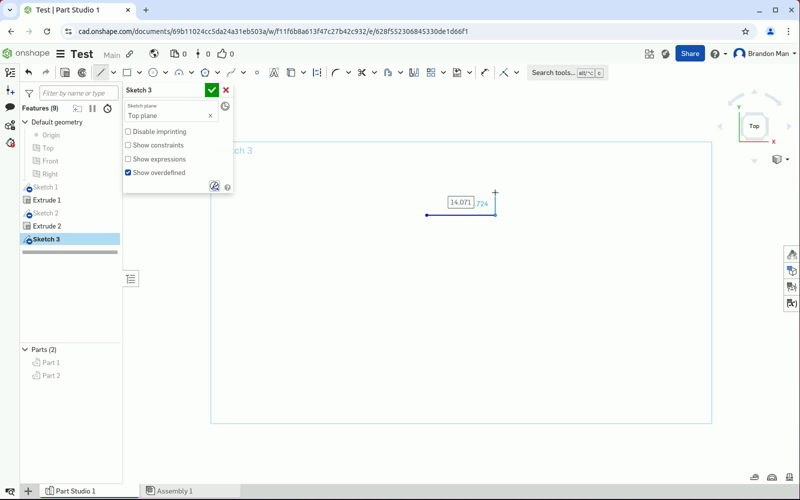
key_up(shift)
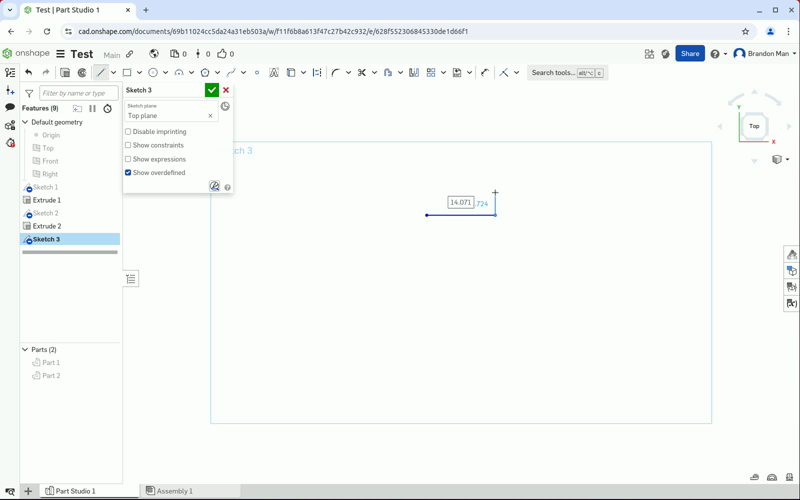
key_down(shift)
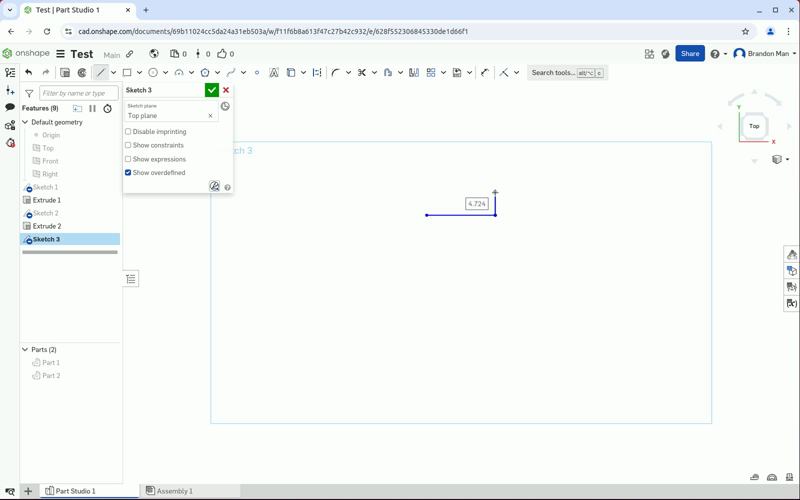
mouse_move(426, 192)
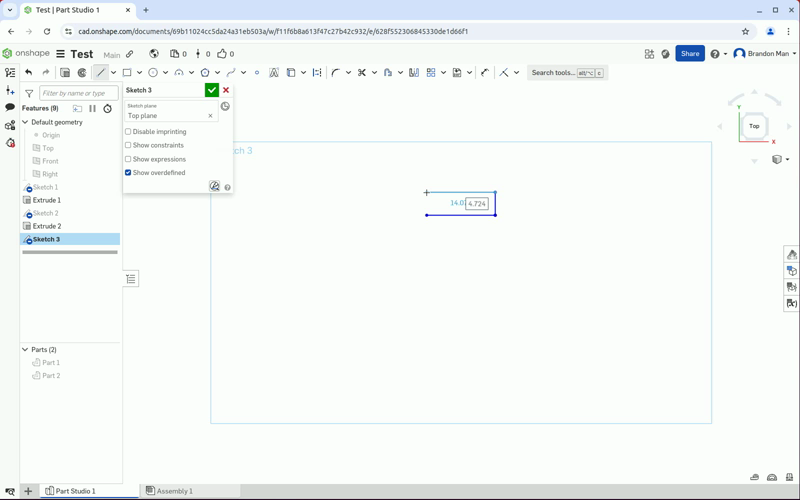
click(426, 192)
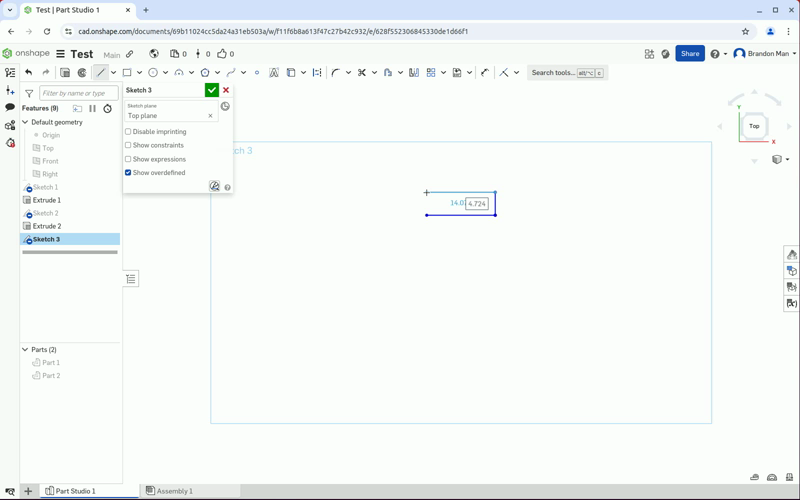
key_up(shift)
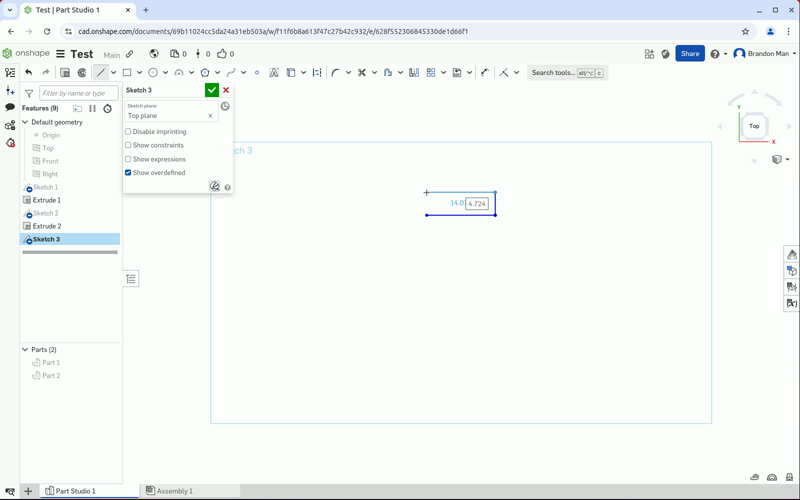
mouse_move(456, 192)
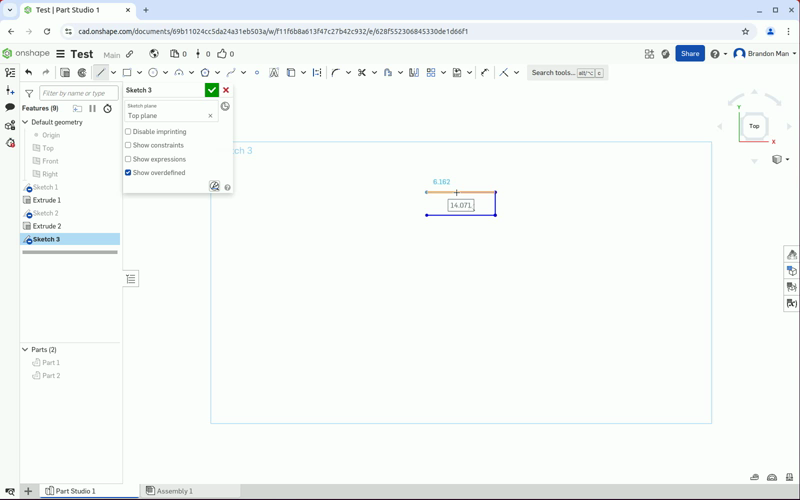
key_down(shift)
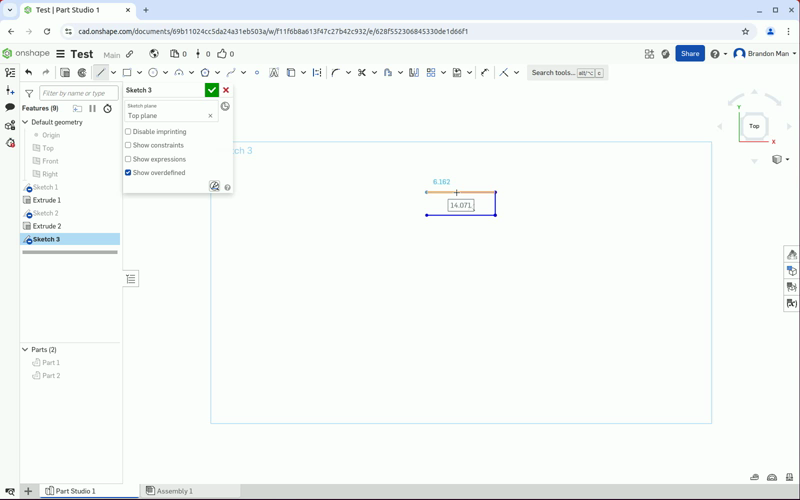
mouse_move(426, 215)
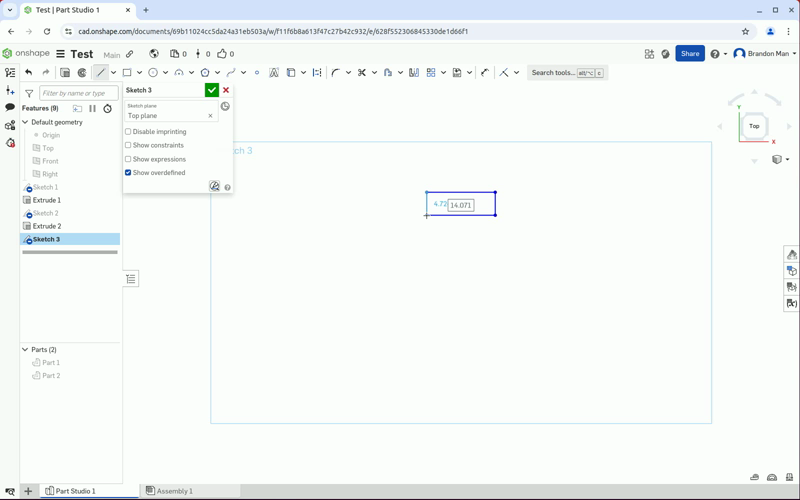
key_up(shift)
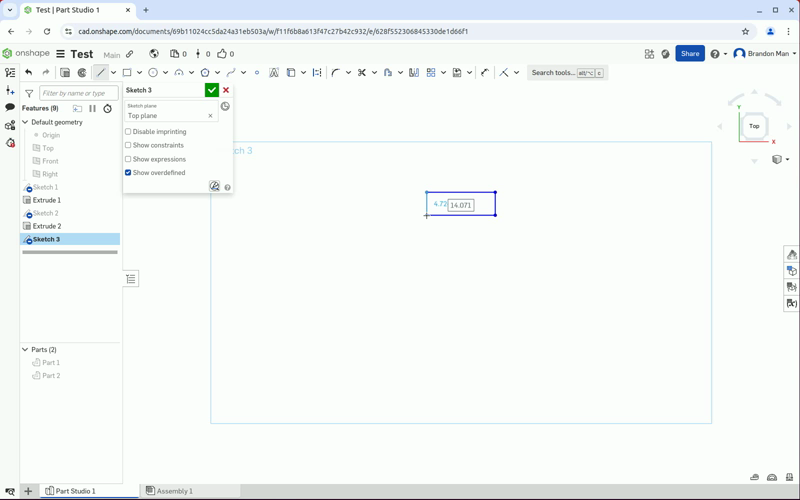
click(426, 215)
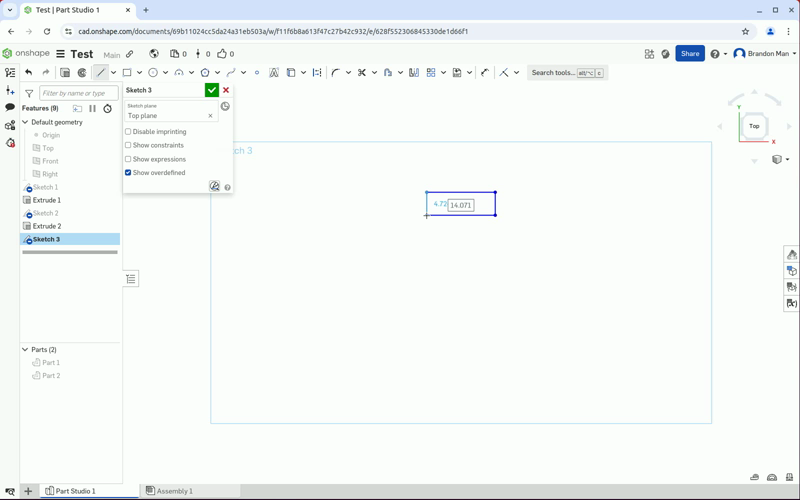
key(esc)
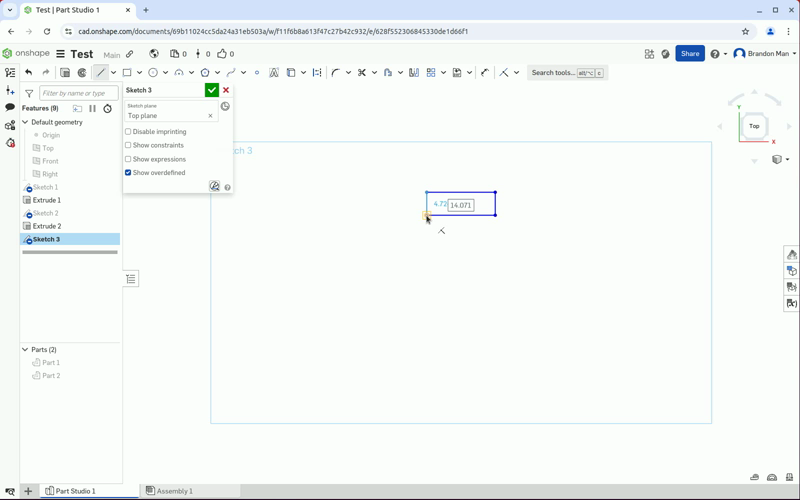
mouse_move(460, 203)
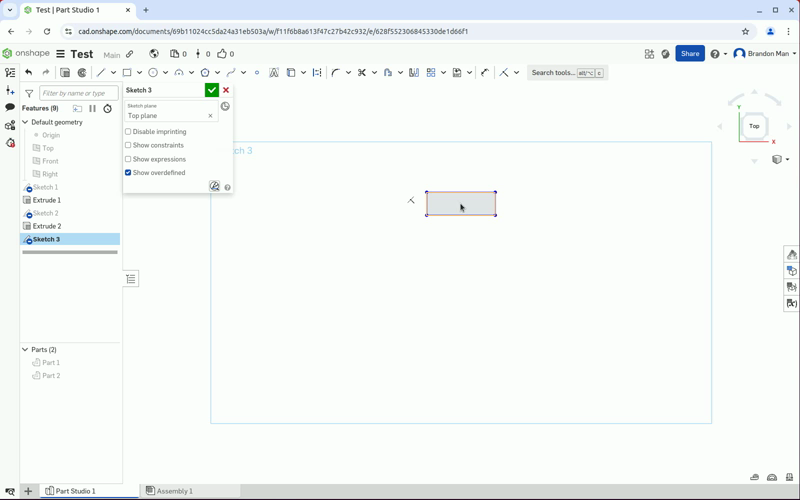
scroll(6)
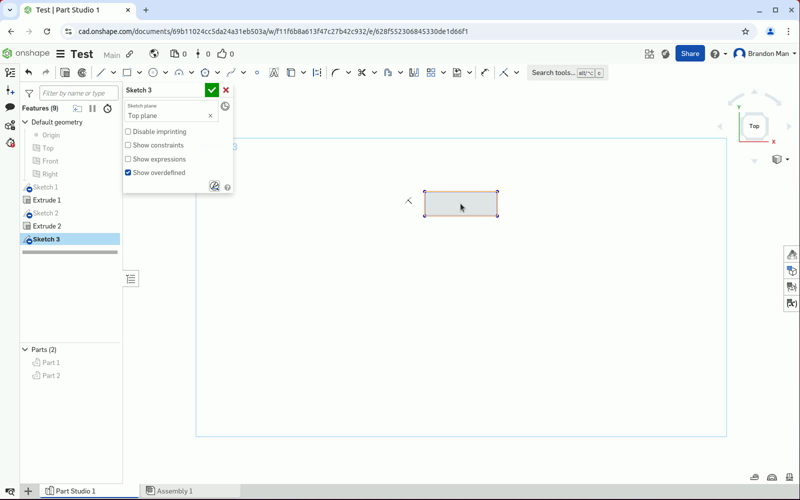
scroll(6)
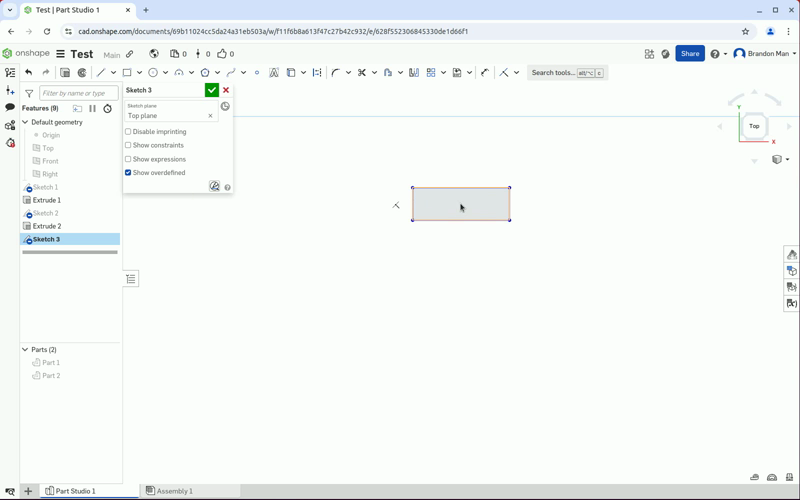
scroll(6)
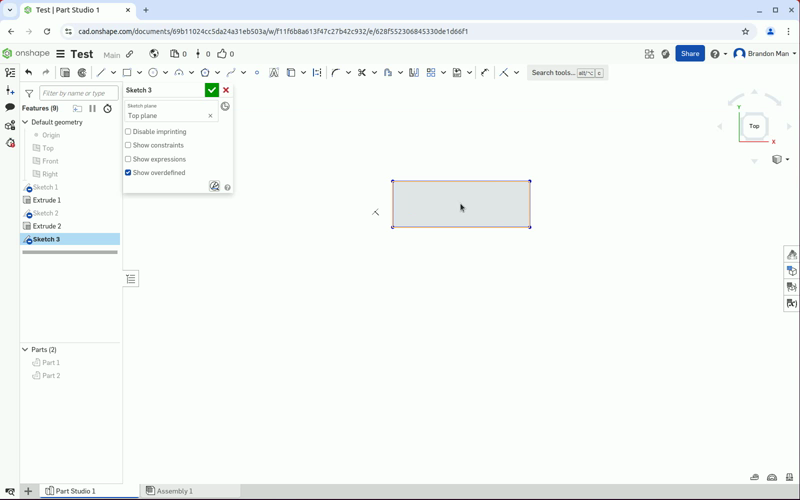
scroll(6)
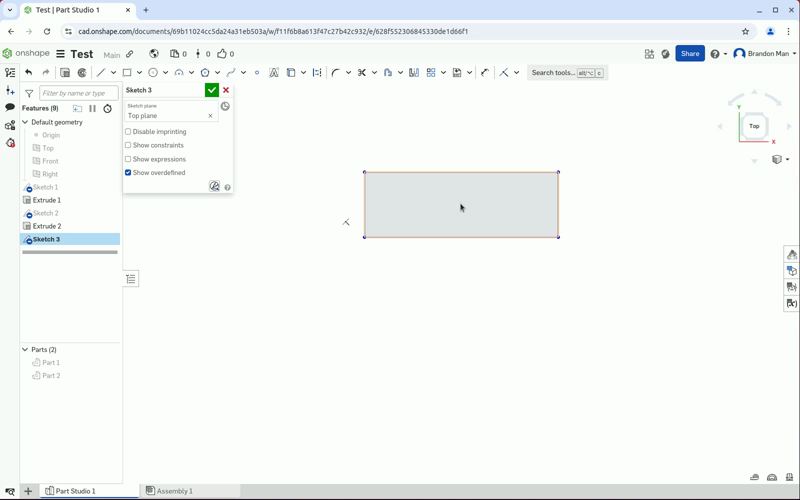
scroll(6)
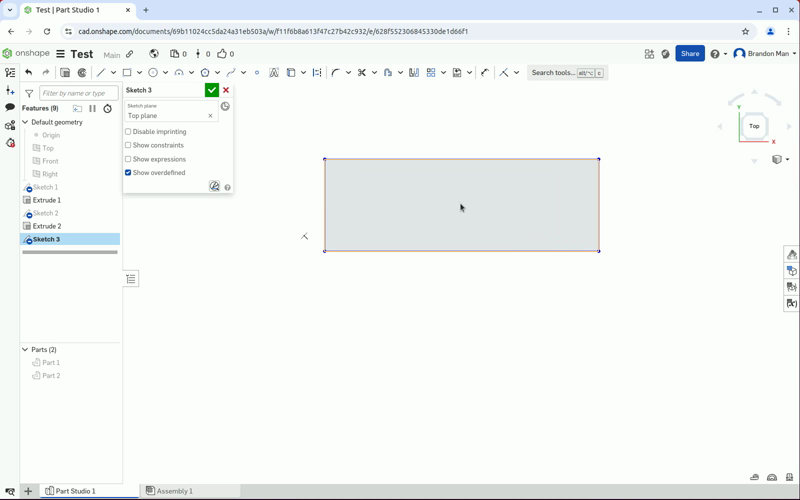
scroll(6)
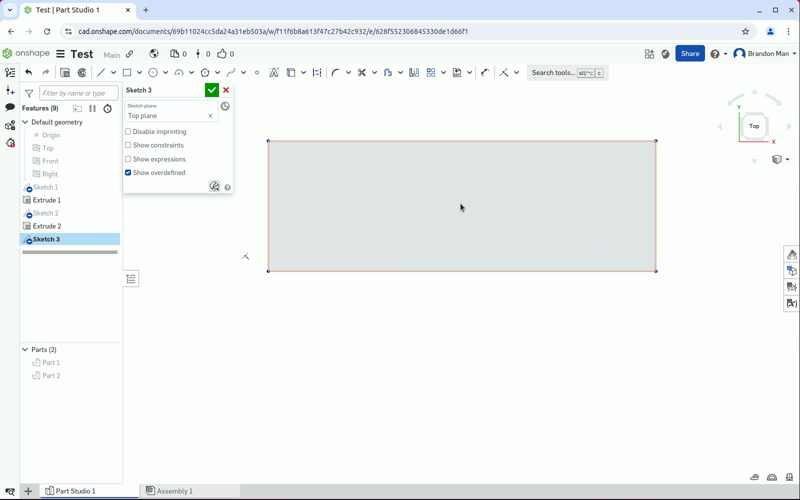
scroll(6)
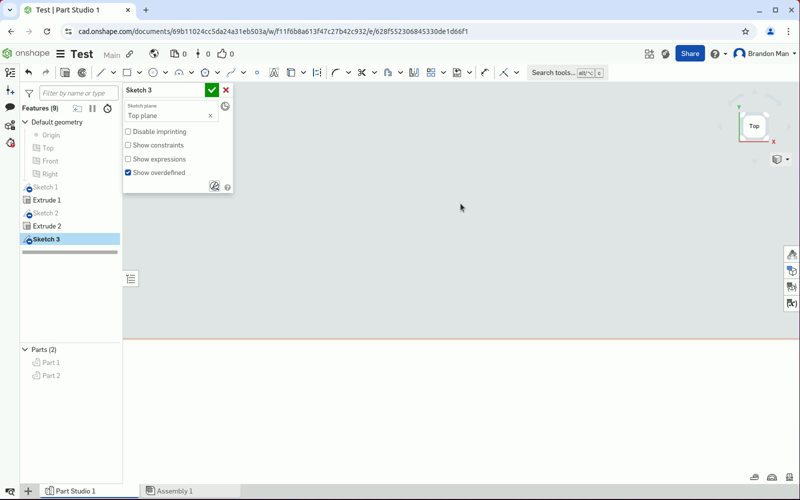
click(460, 203)
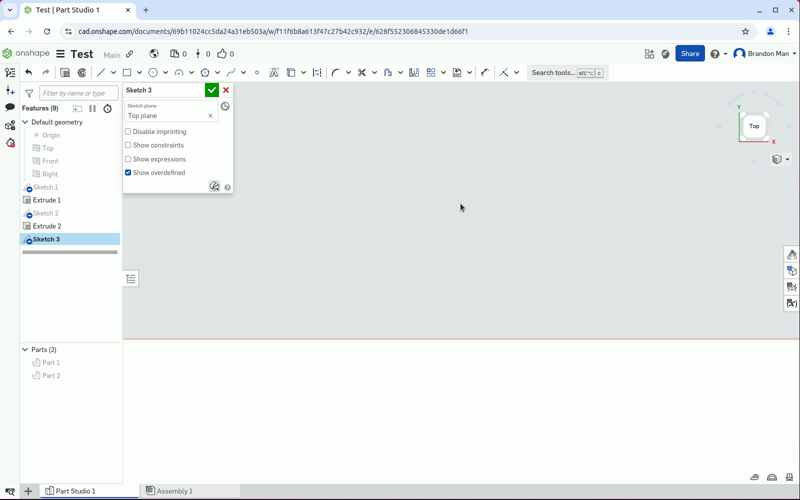
scroll(-6)
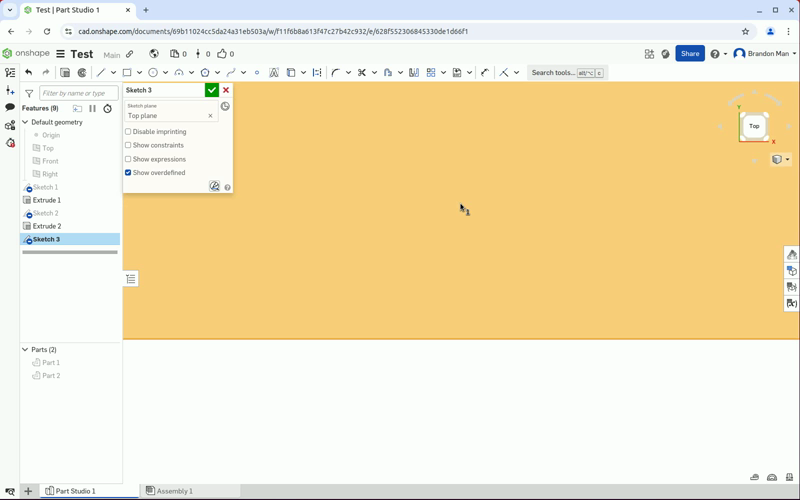
scroll(-6)
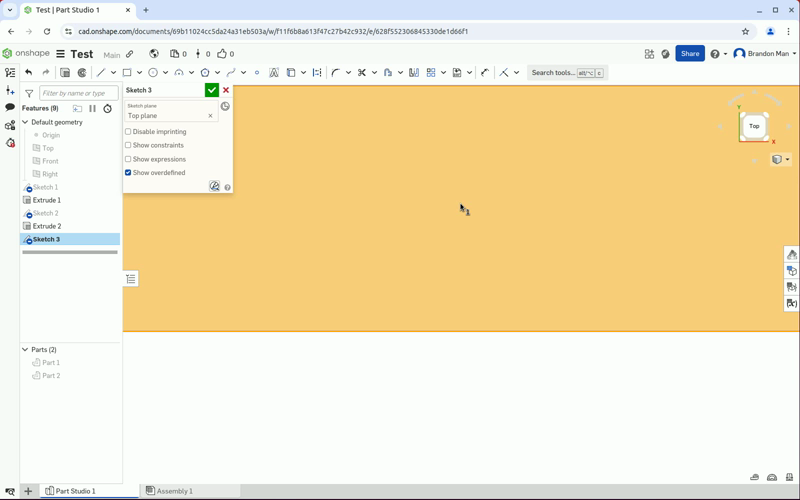
scroll(-6)
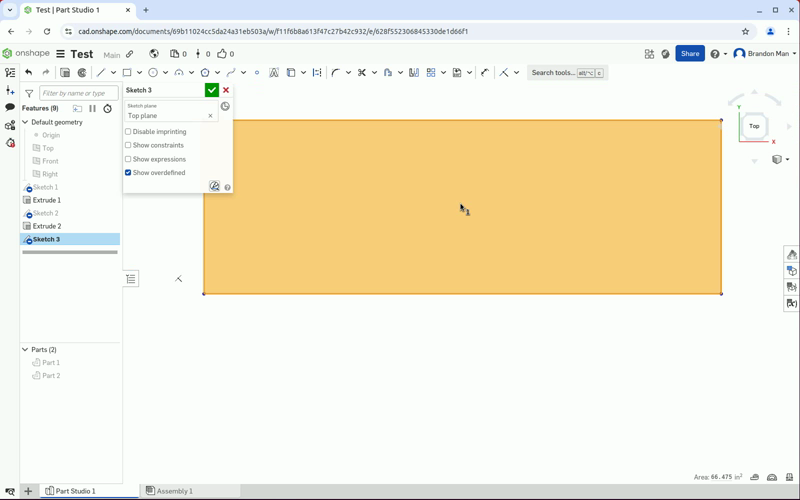
scroll(-6)
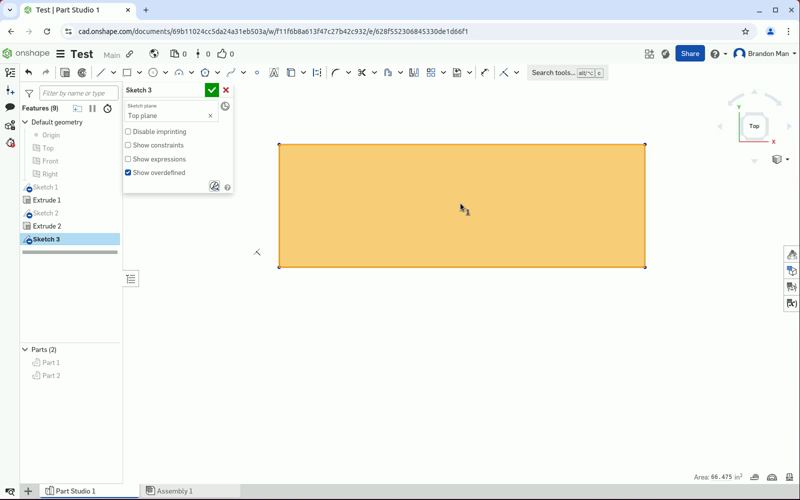
scroll(-6)
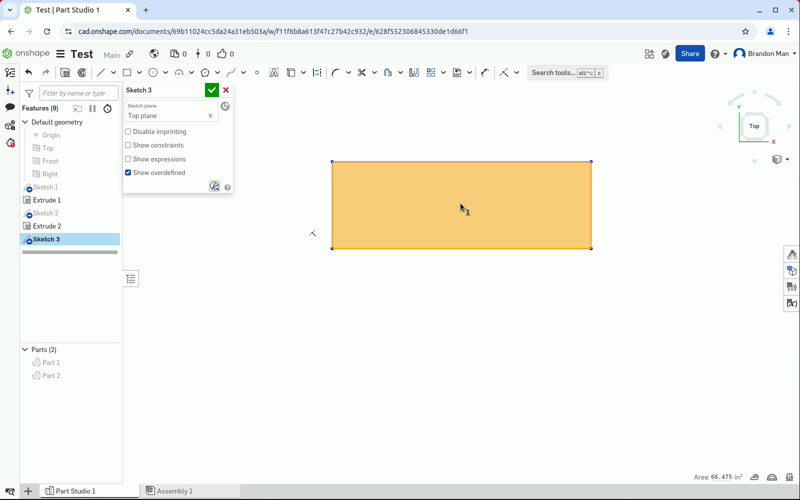
scroll(-6)
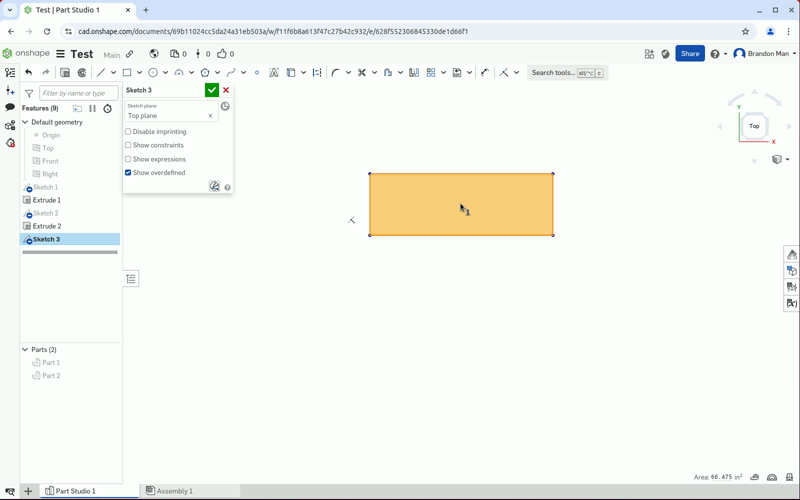
scroll(-6)
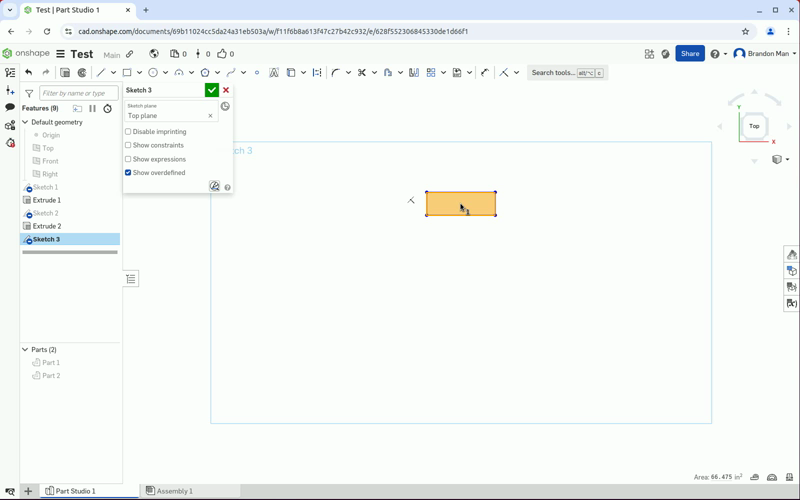
mouse_move(73, 352)
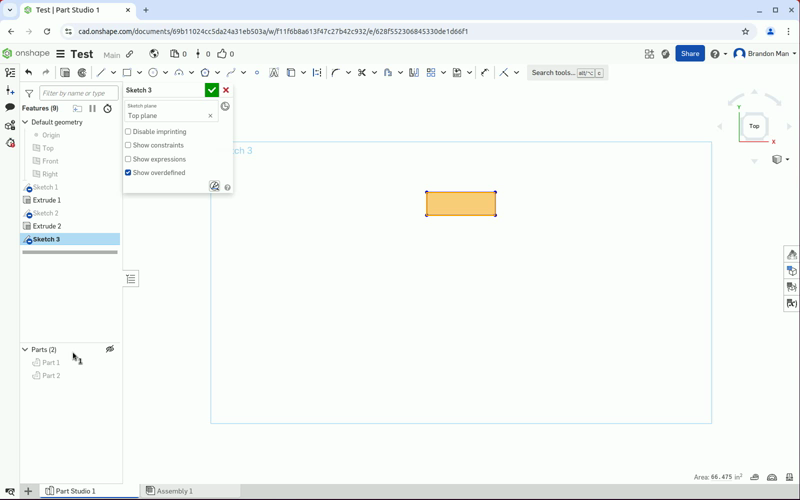
key(shift+y)
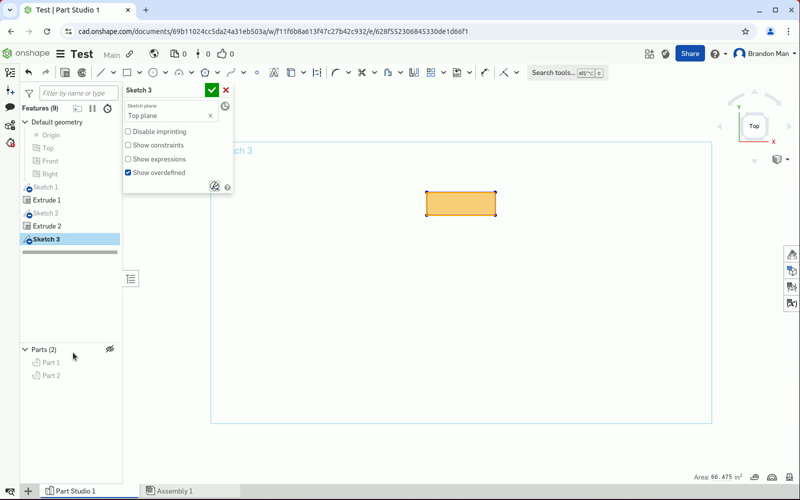
key(shift+e)
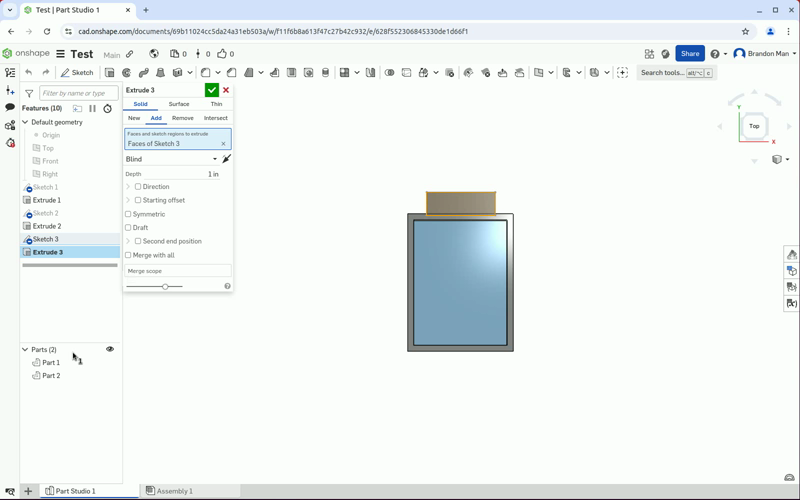
mouse_move(143, 106)
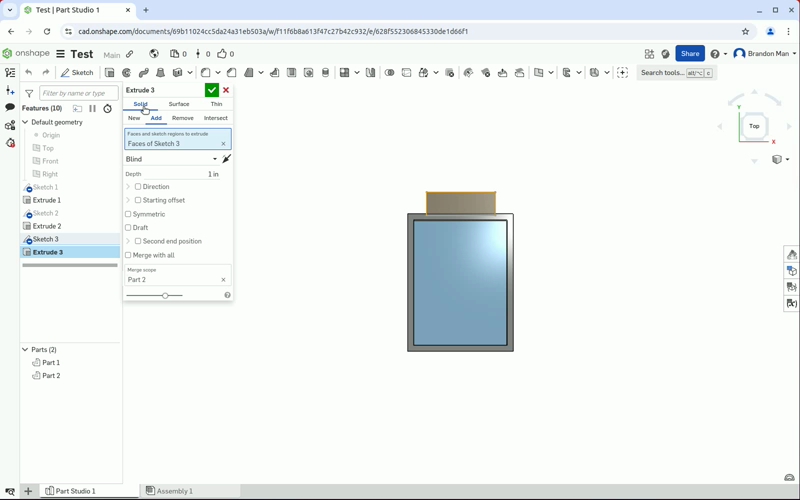
click(143, 106)
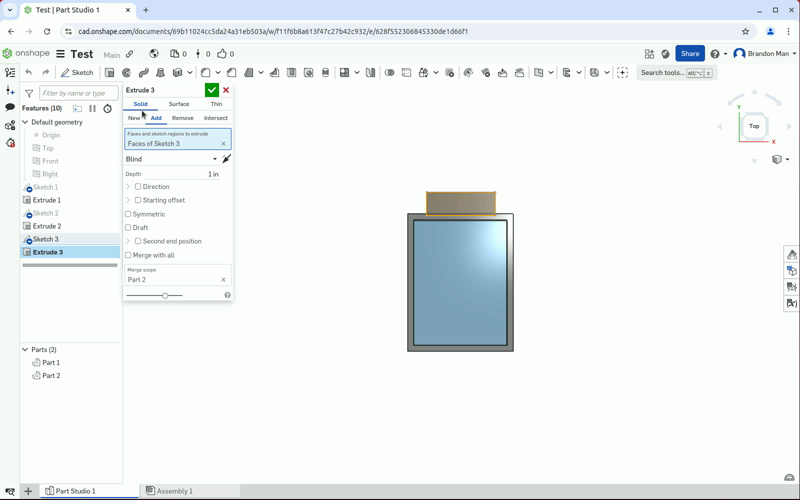
mouse_move(137, 120)
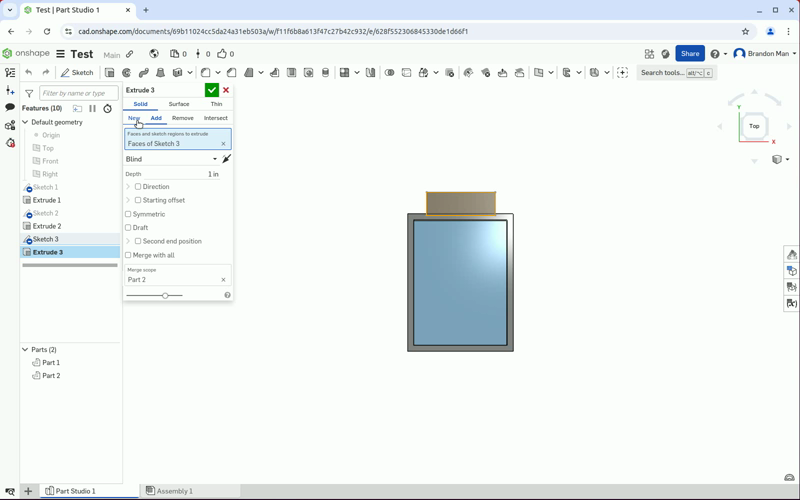
click(137, 120)
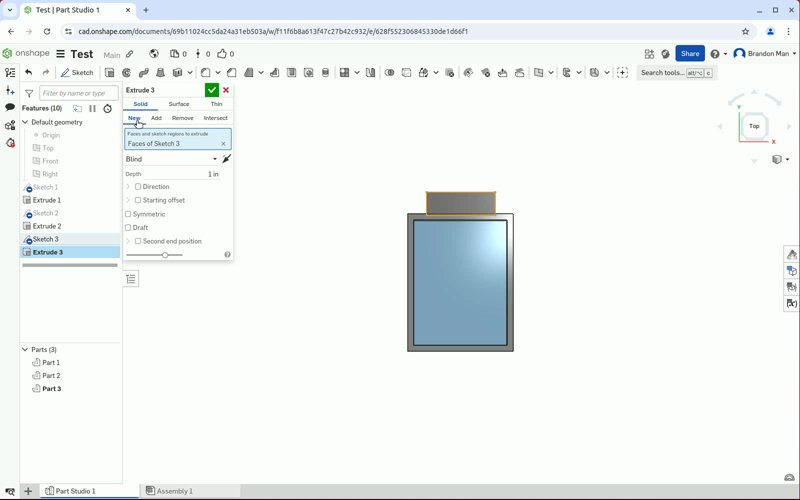
key(tab, 4)
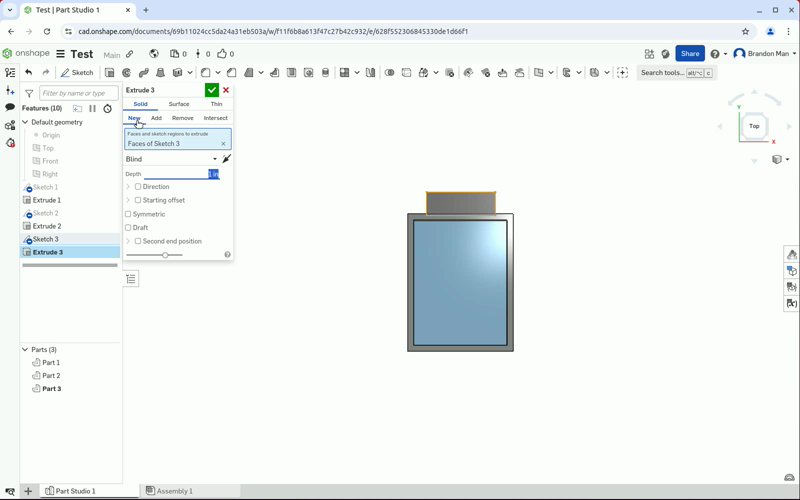
text(25.515)
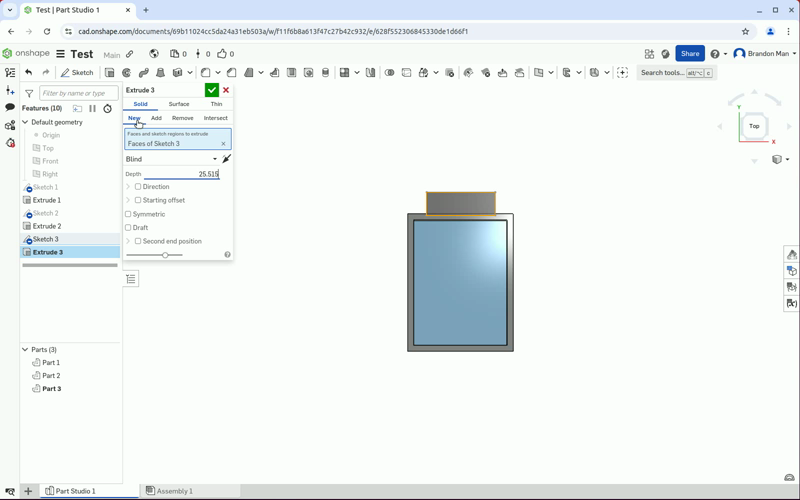
key(enter)
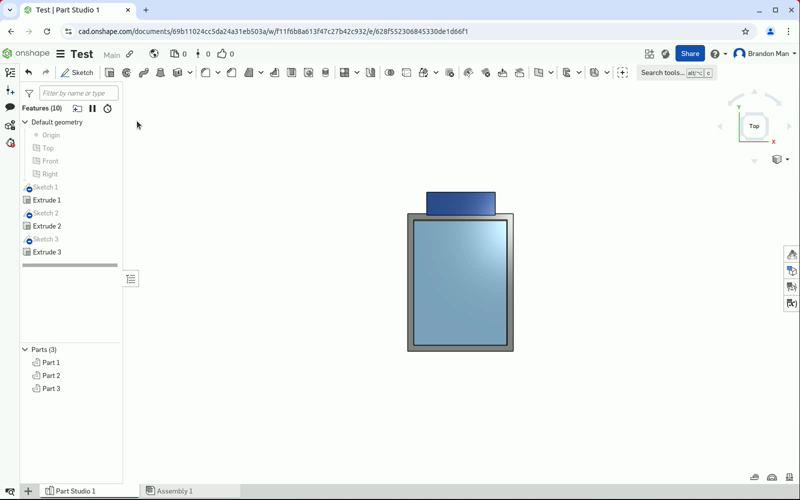
key(shift+h)
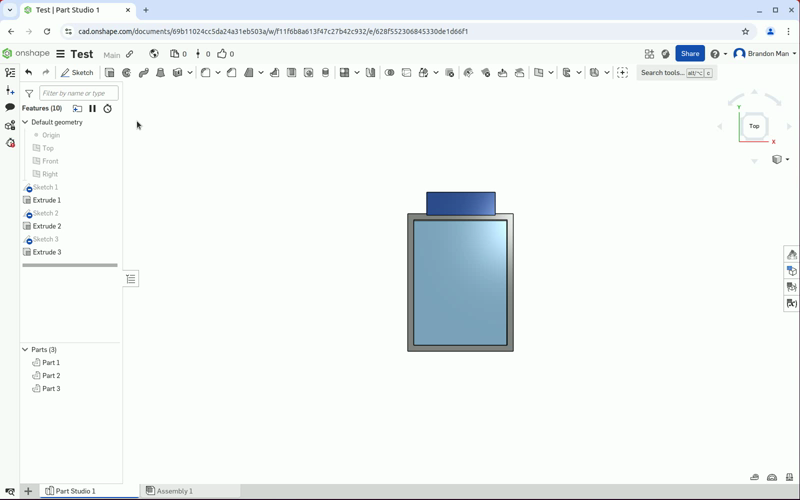
key(shift+h)
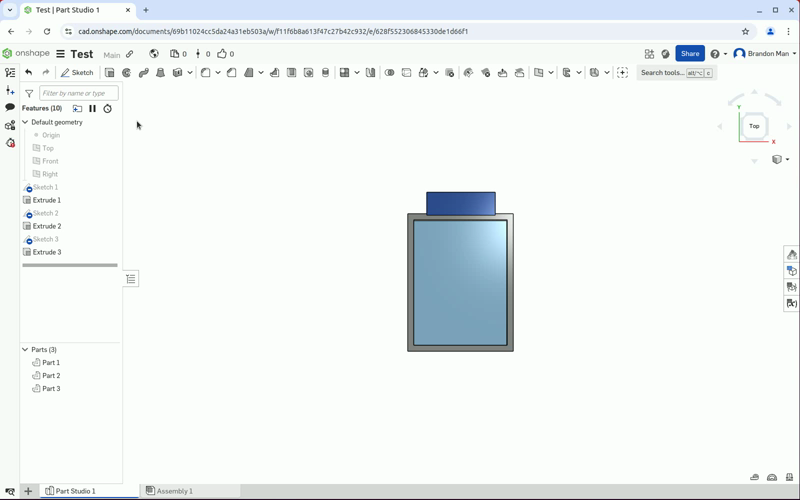
mouse_move(73, 189)
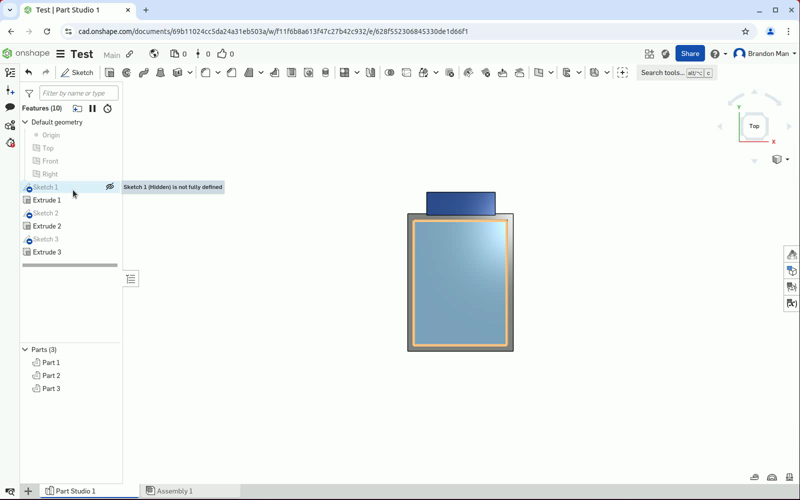
click(73, 189)
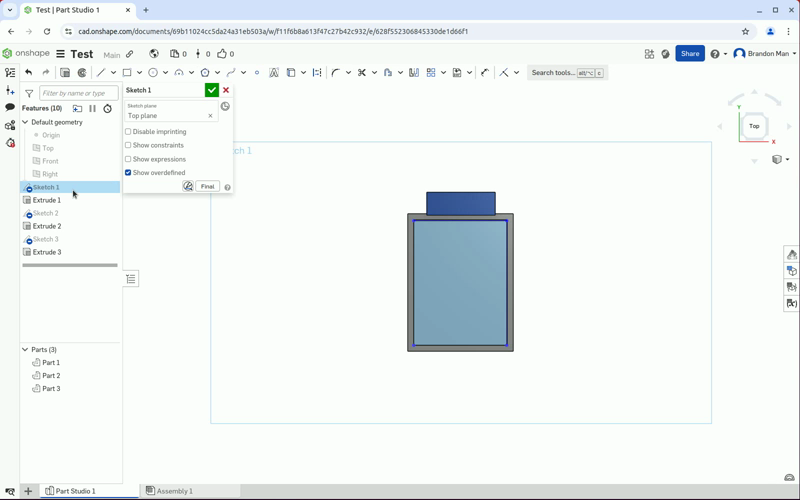
mouse_move(229, 92)
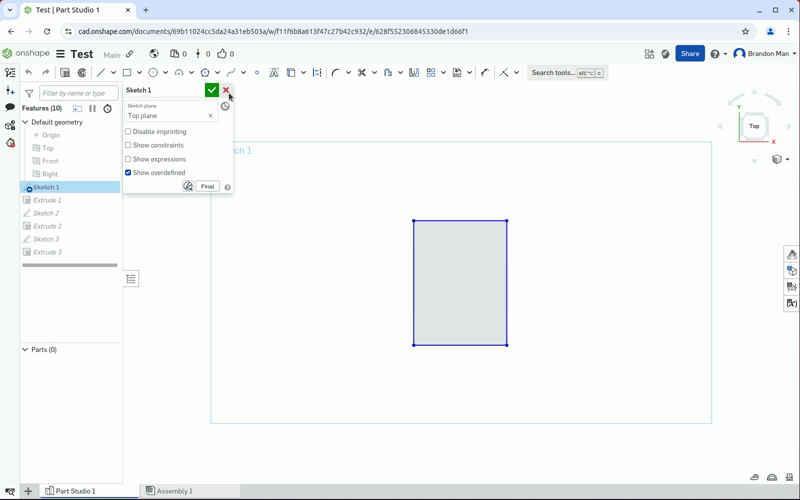
click(229, 92)
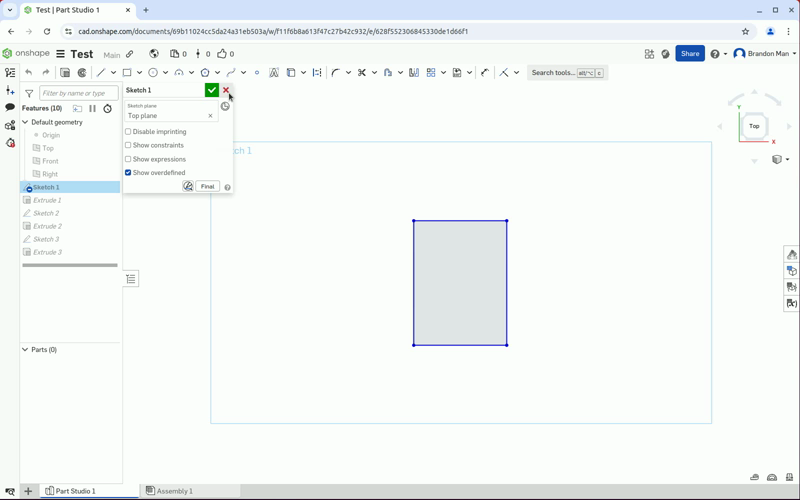
key(shift+s)
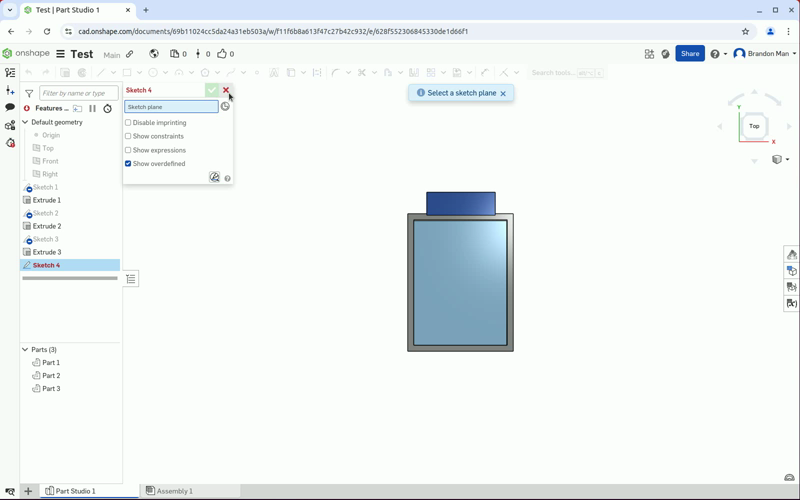
mouse_move(73, 150)
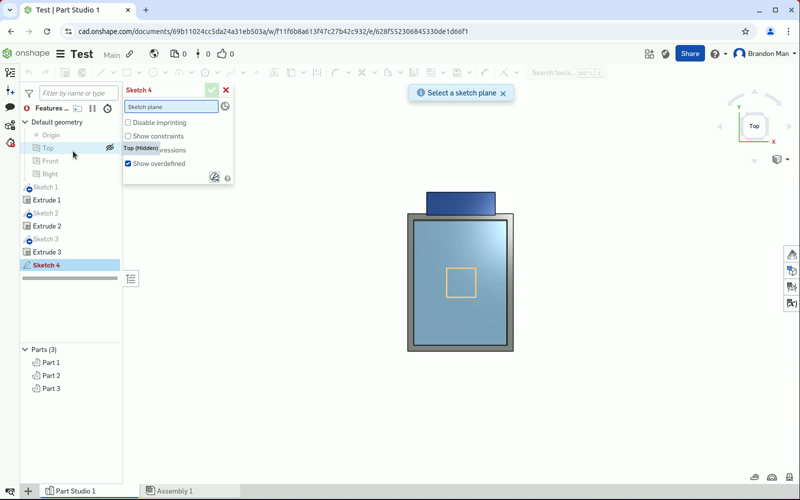
click(73, 150)
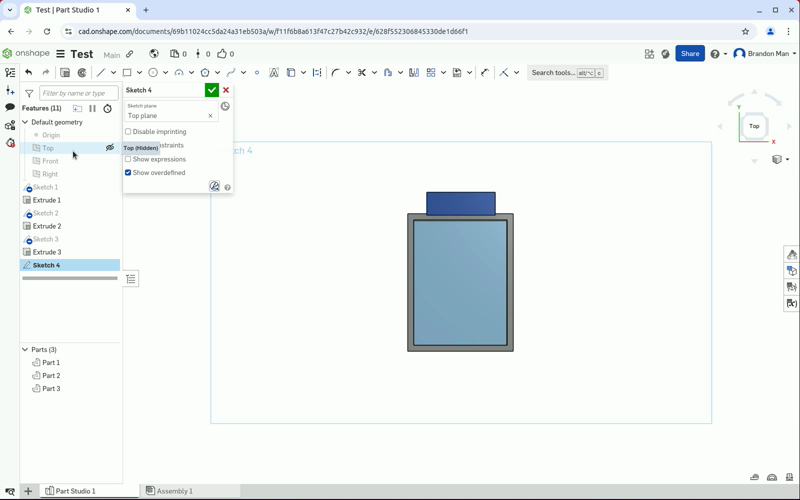
mouse_move(73, 352)
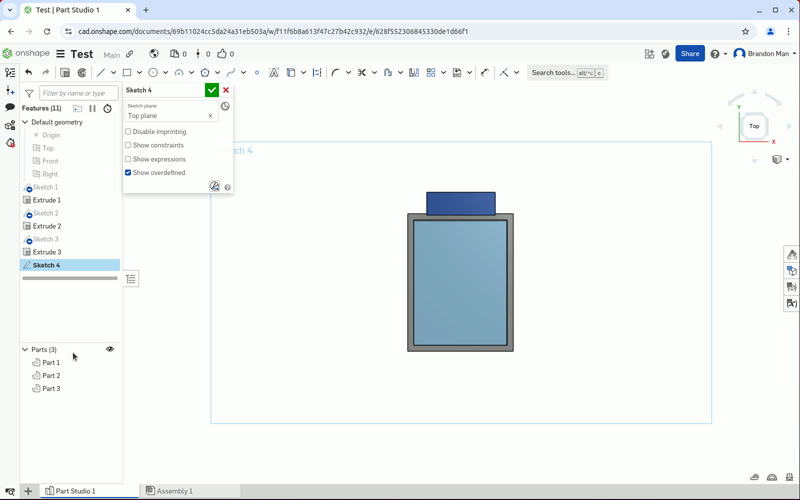
key(y)
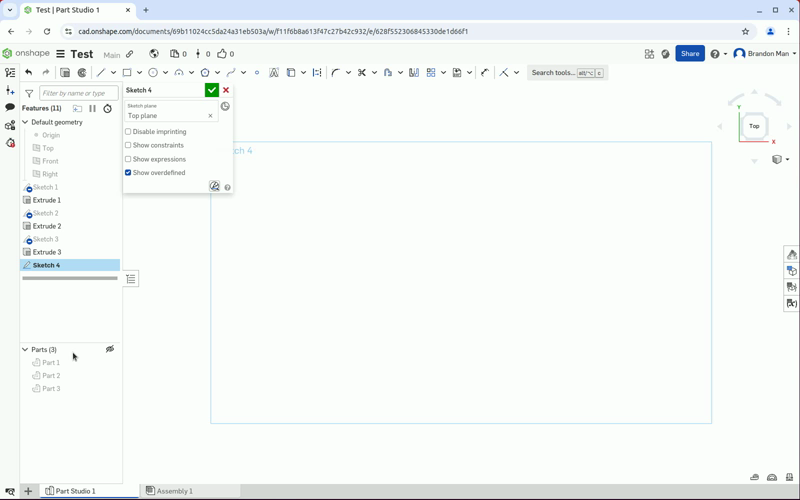
key(l)
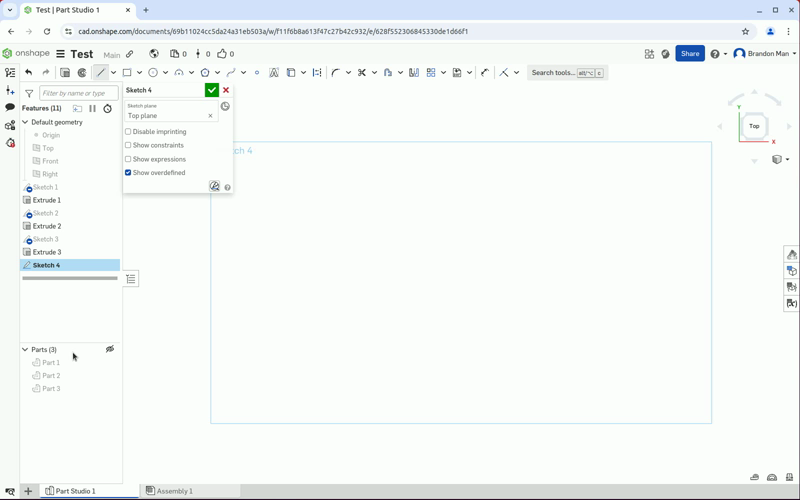
key_down(shift)
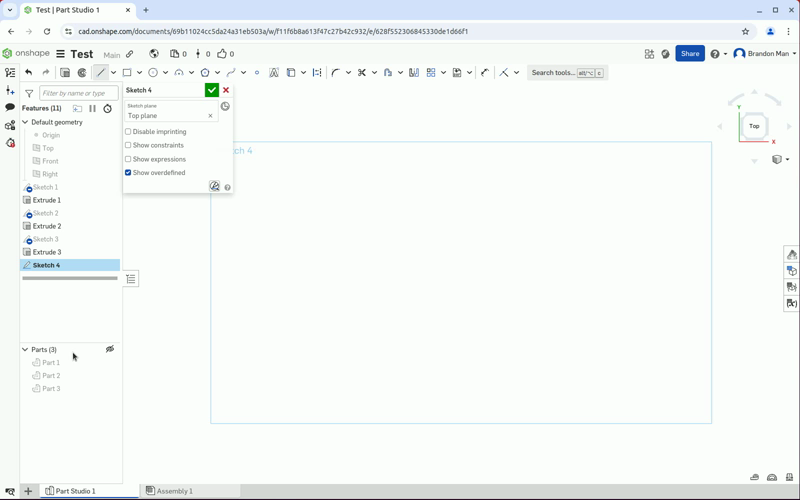
mouse_move(413, 345)
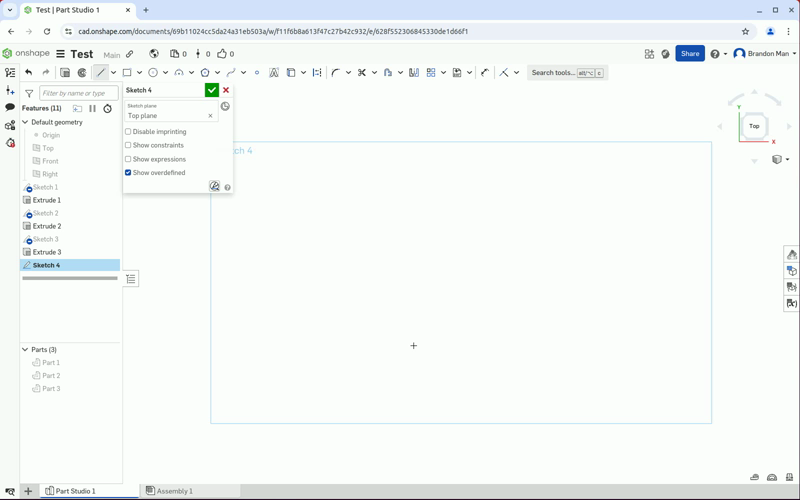
click(413, 345)
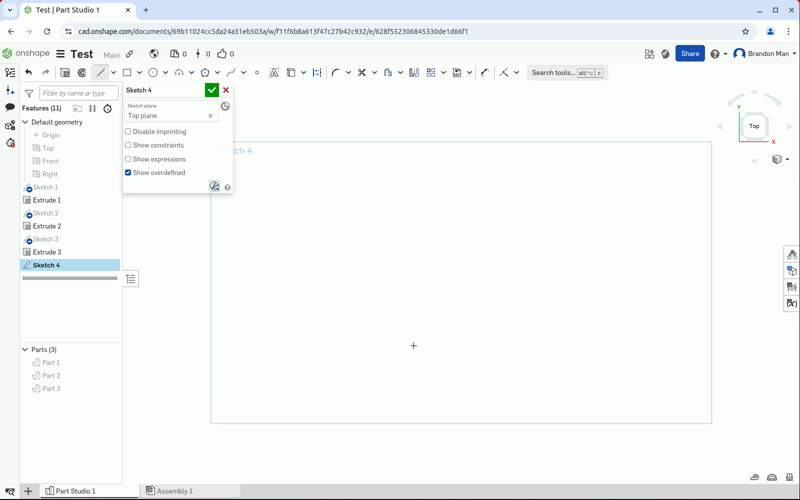
key_up(shift)
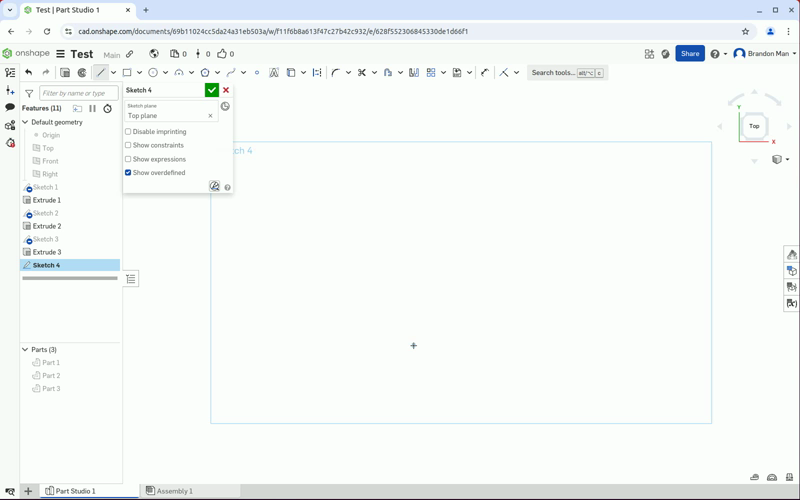
key_down(shift)
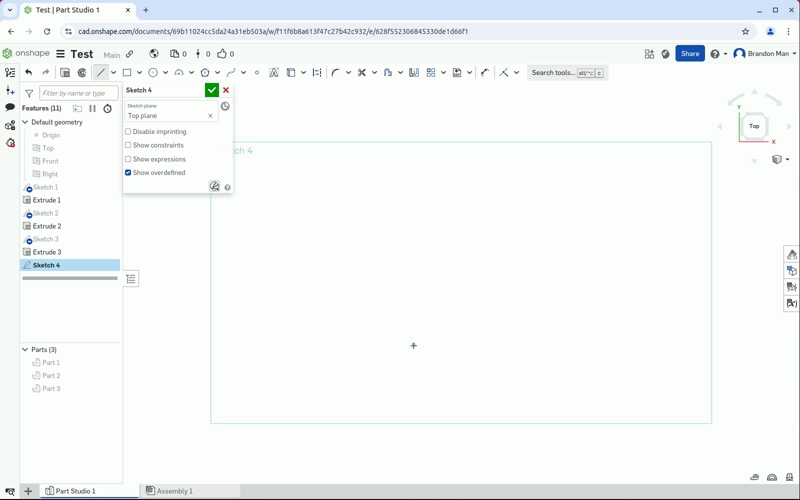
mouse_move(506, 345)
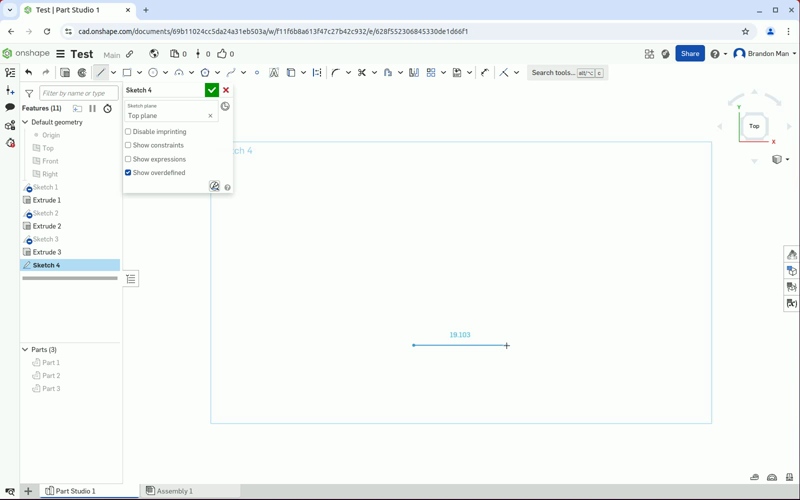
click(506, 345)
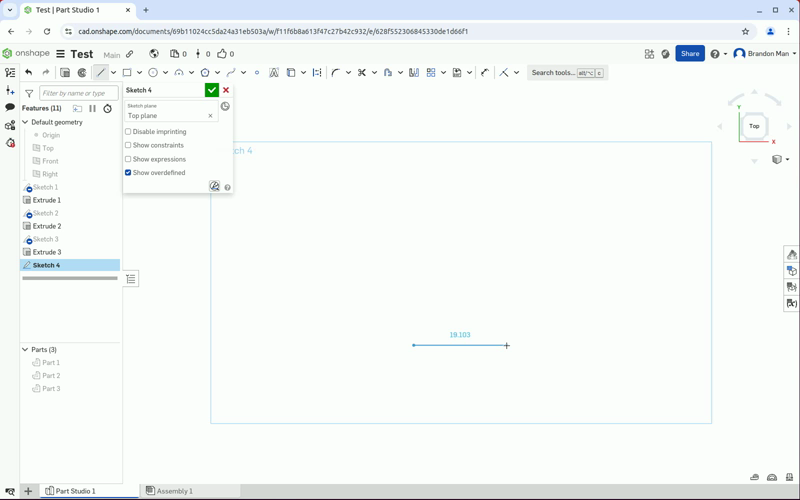
key_up(shift)
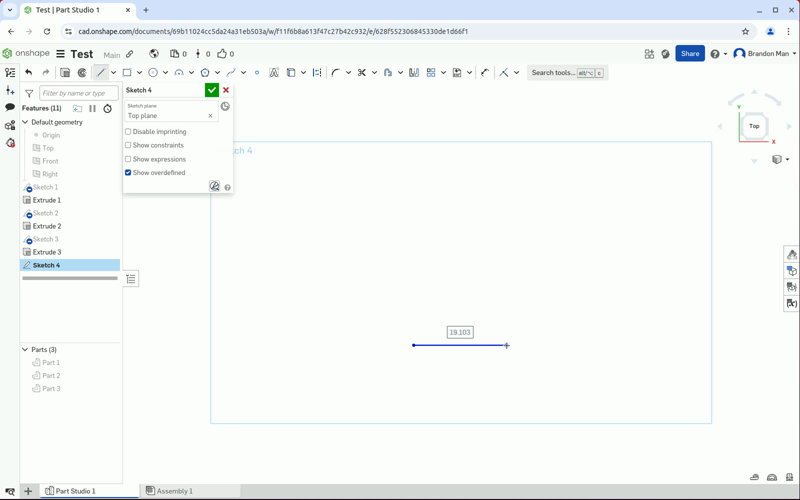
key_down(shift)
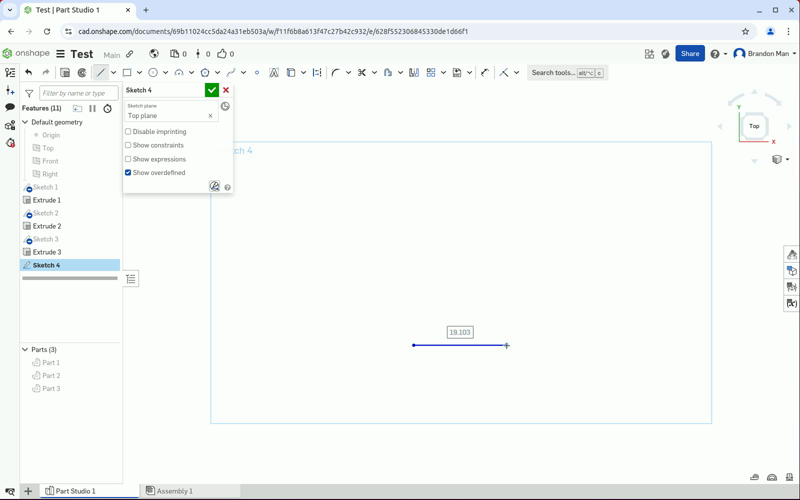
mouse_move(506, 220)
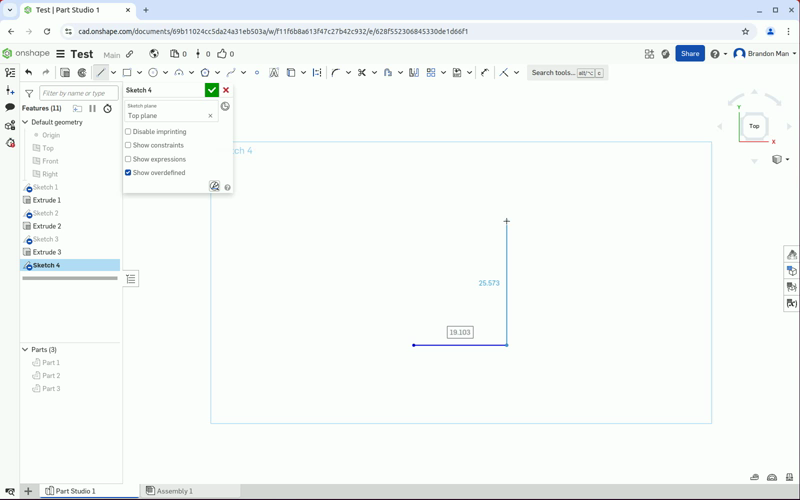
click(506, 220)
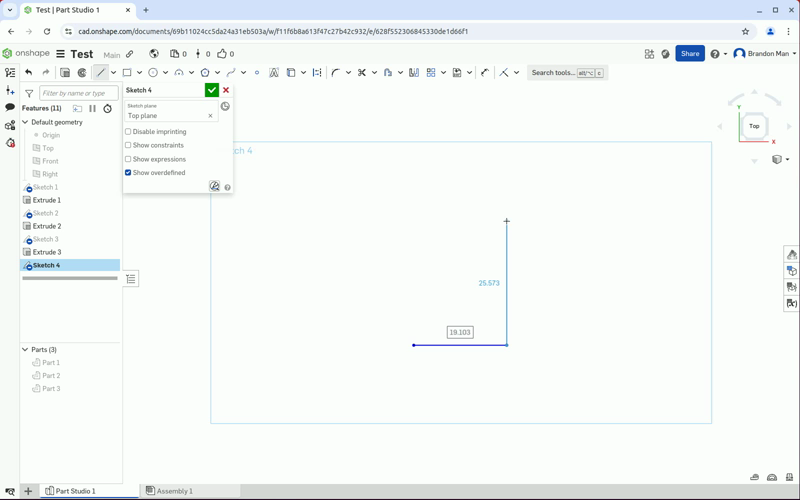
key_up(shift)
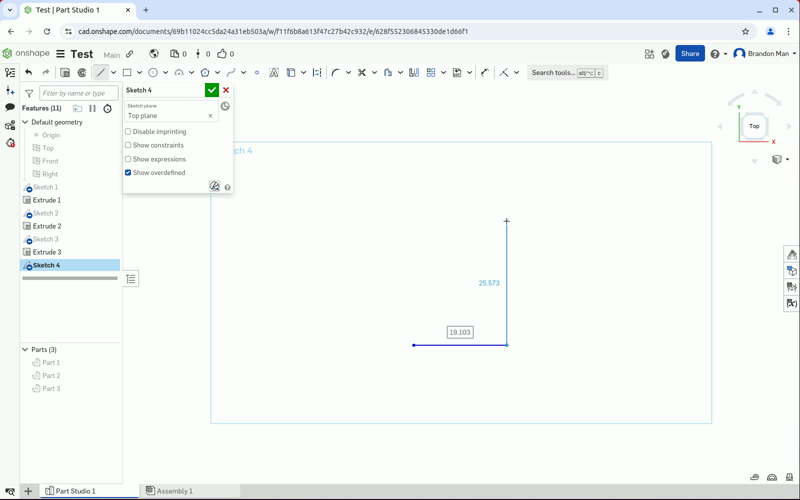
key_down(shift)
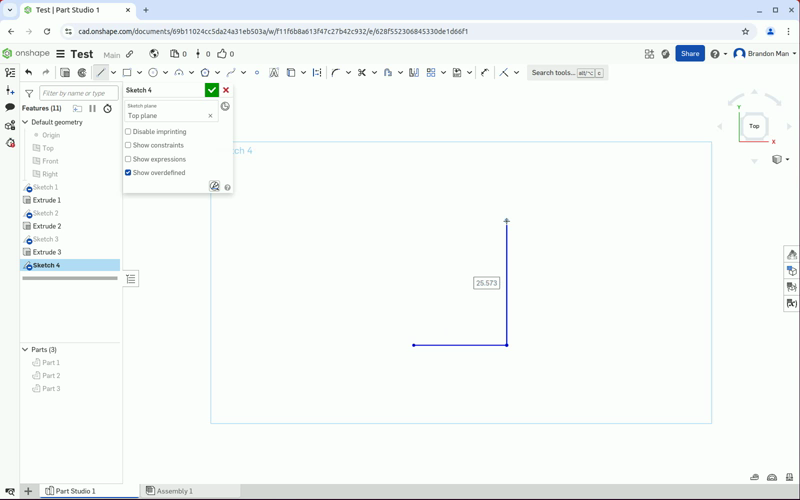
mouse_move(413, 220)
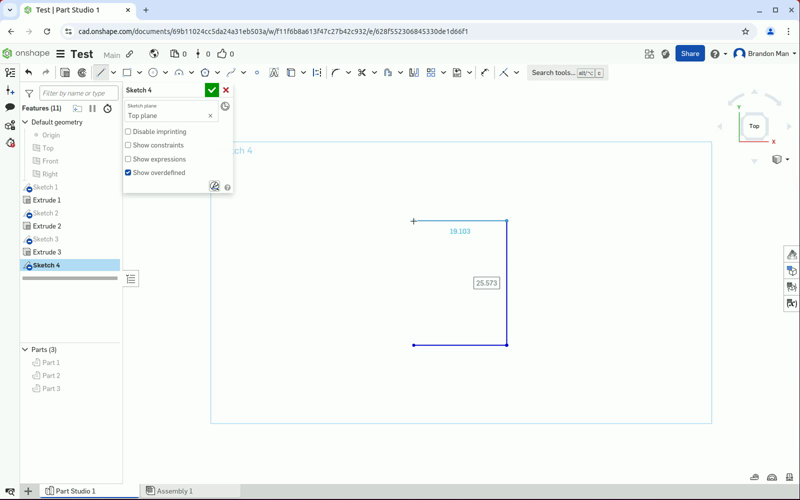
click(413, 220)
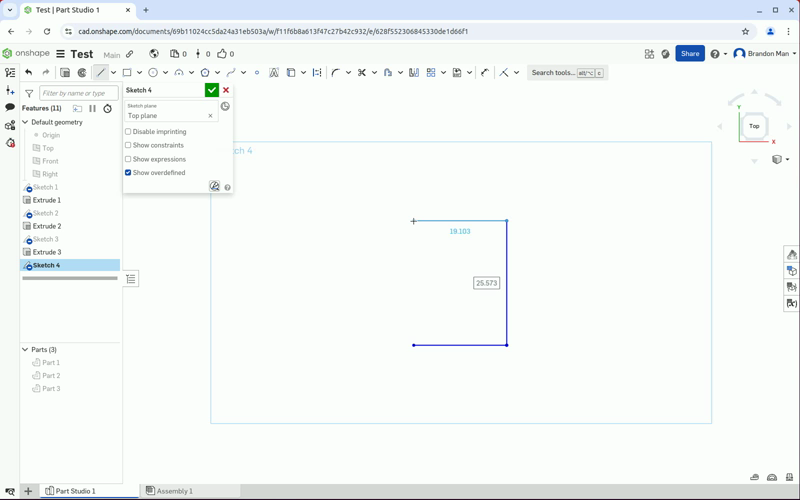
key_up(shift)
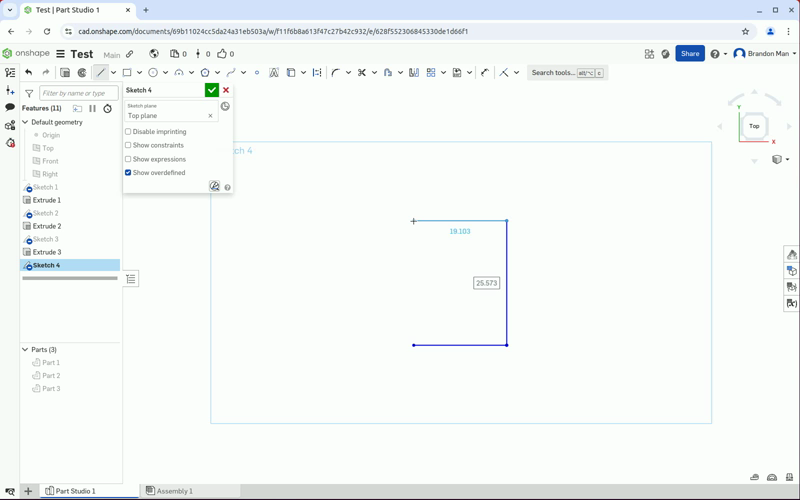
key_down(shift)
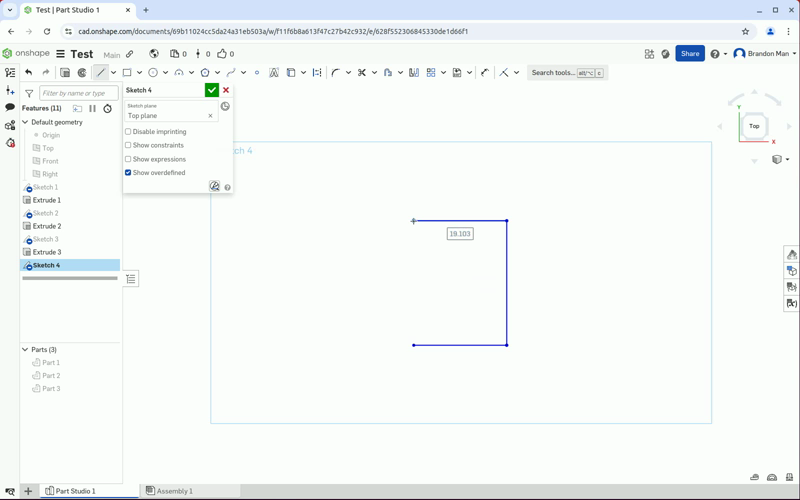
mouse_move(413, 345)
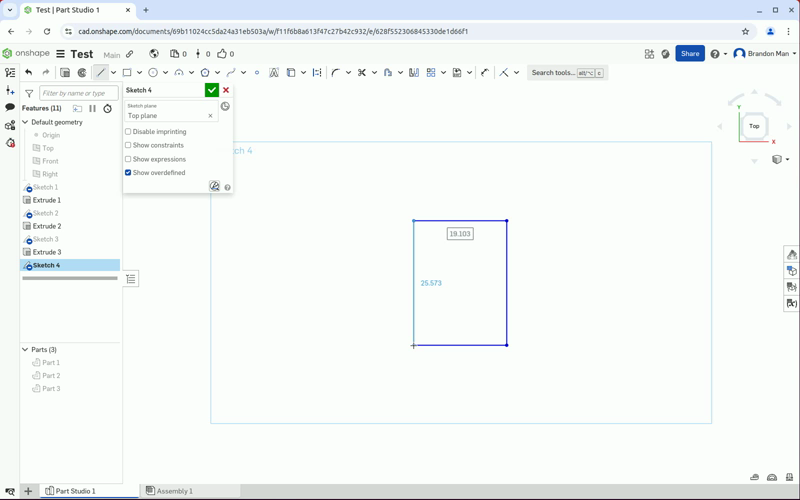
key_up(shift)
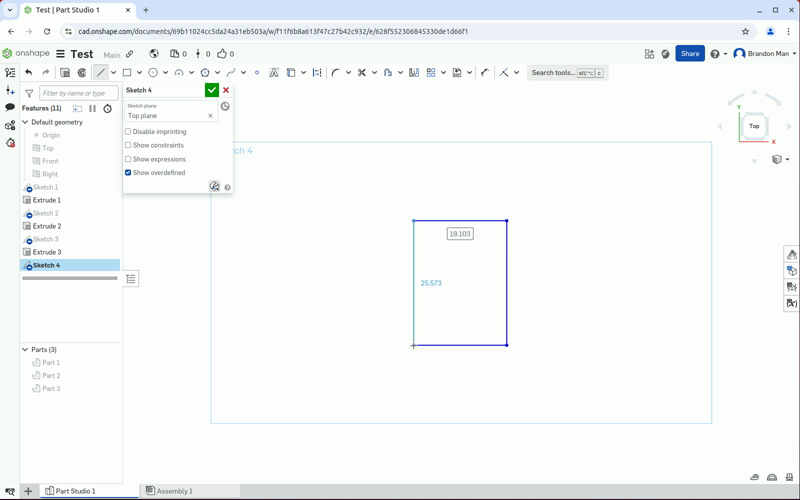
click(413, 345)
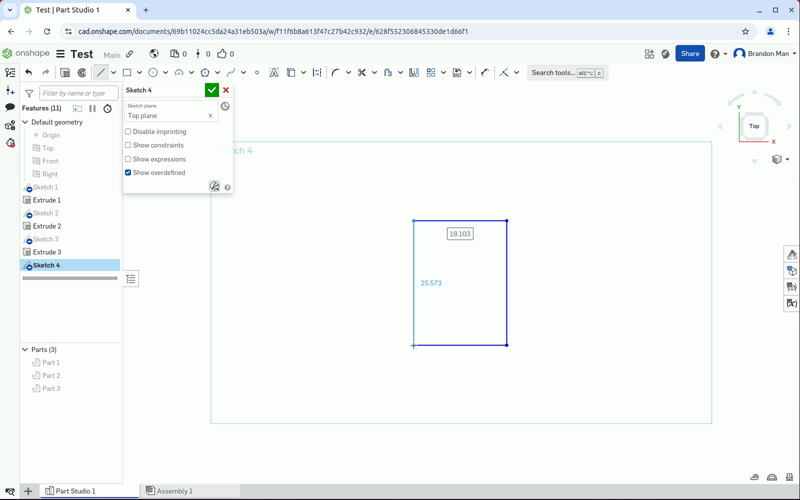
key(esc)
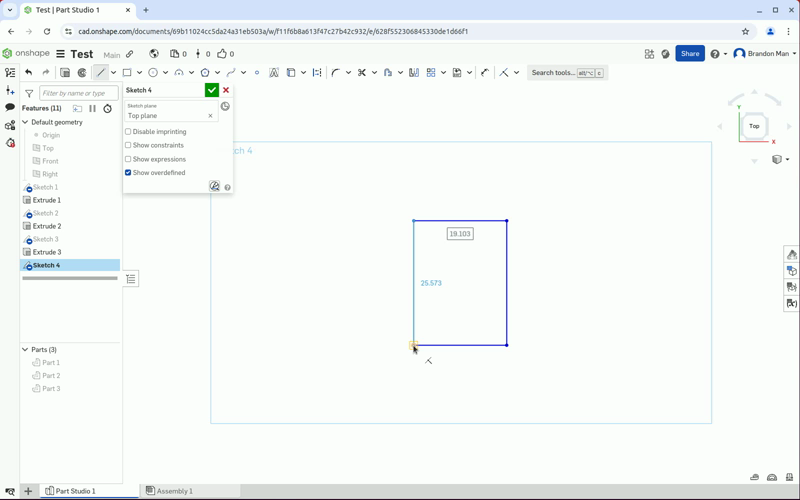
mouse_move(489, 312)
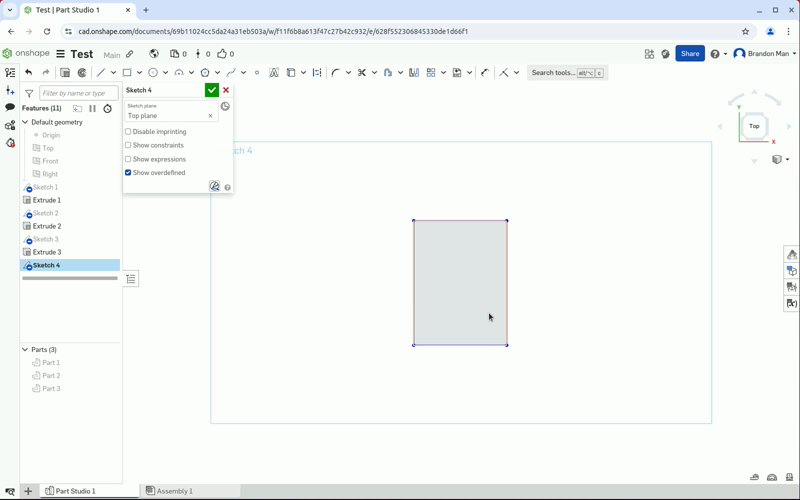
click(489, 312)
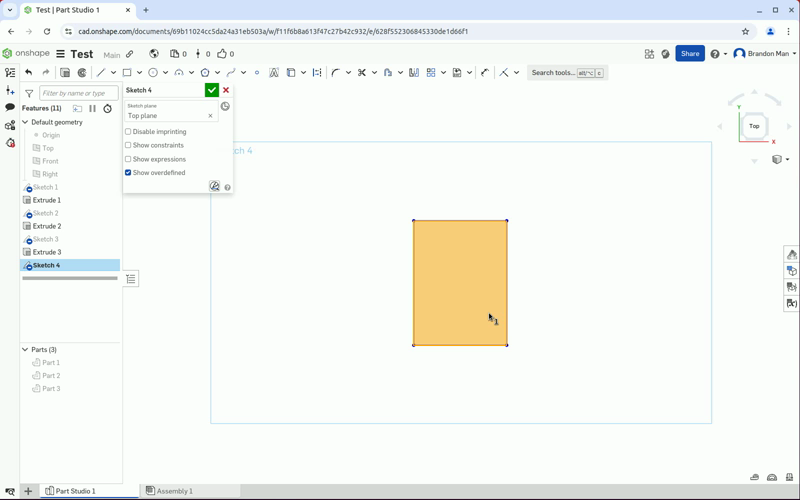
mouse_move(73, 352)
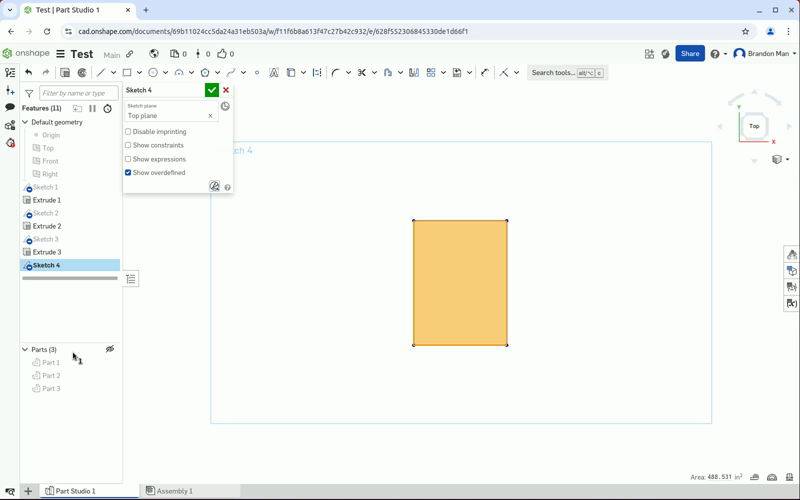
key(shift+y)
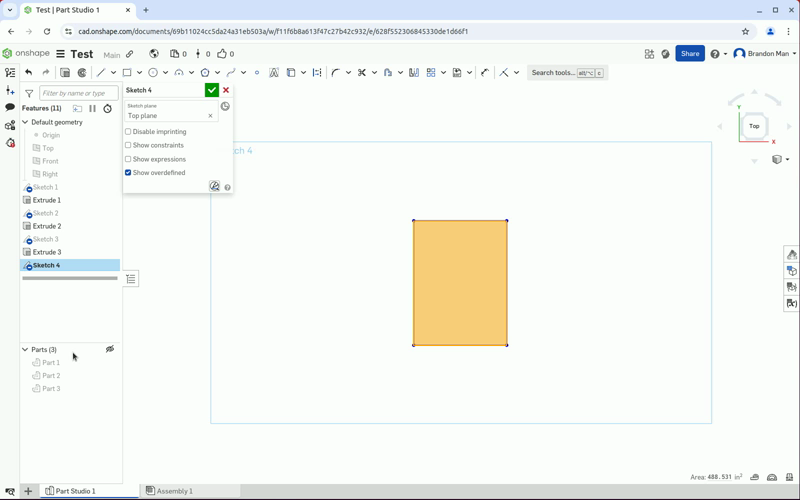
key(shift+e)
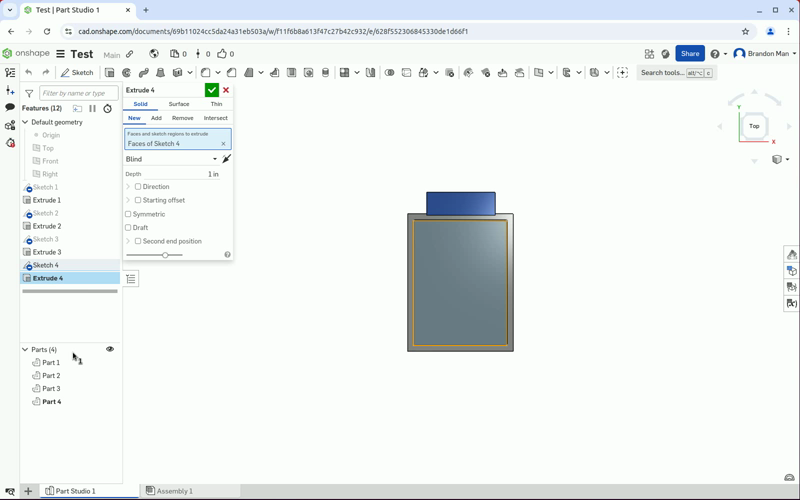
mouse_move(143, 106)
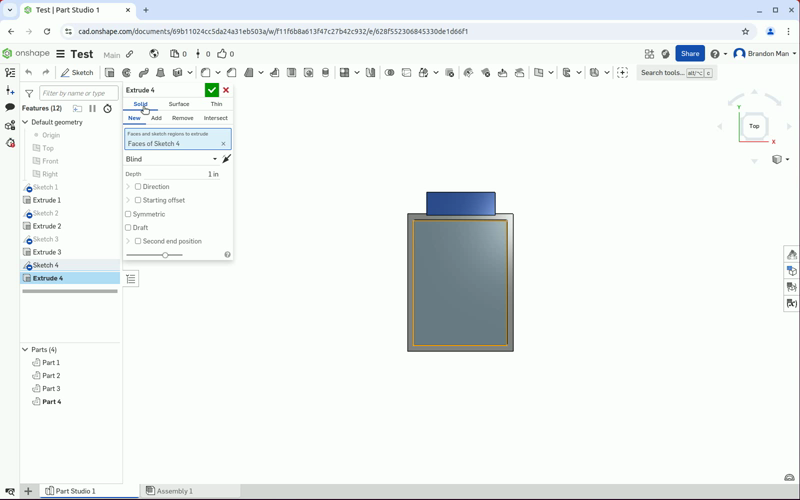
click(143, 106)
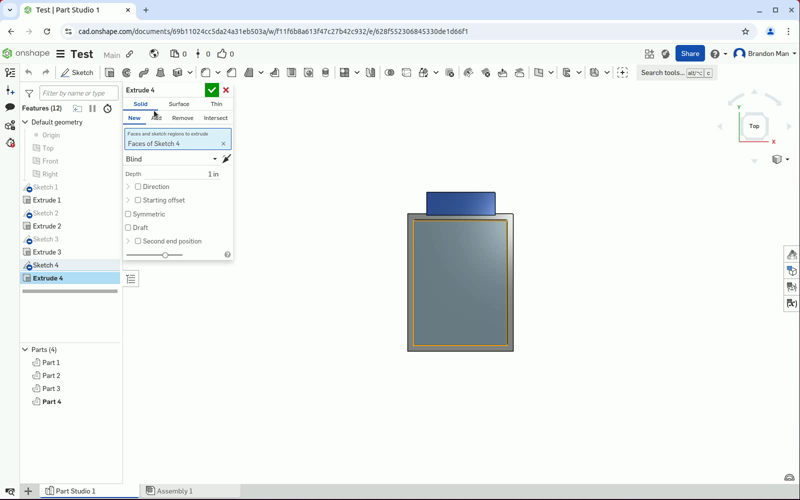
mouse_move(186, 120)
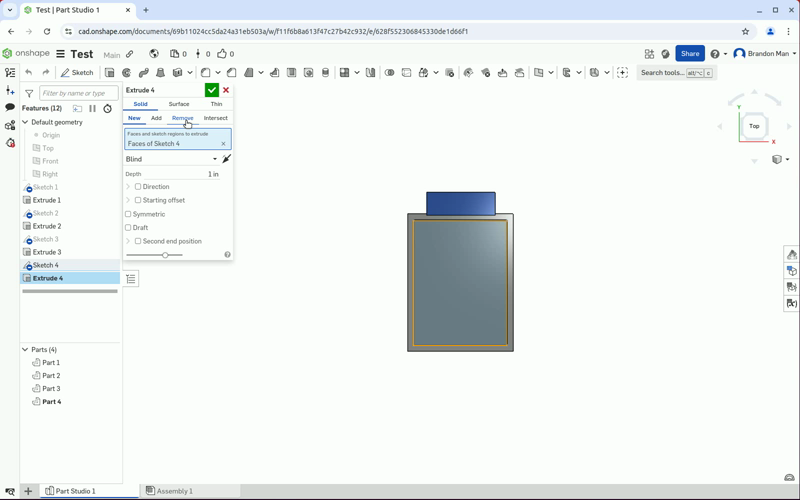
click(186, 120)
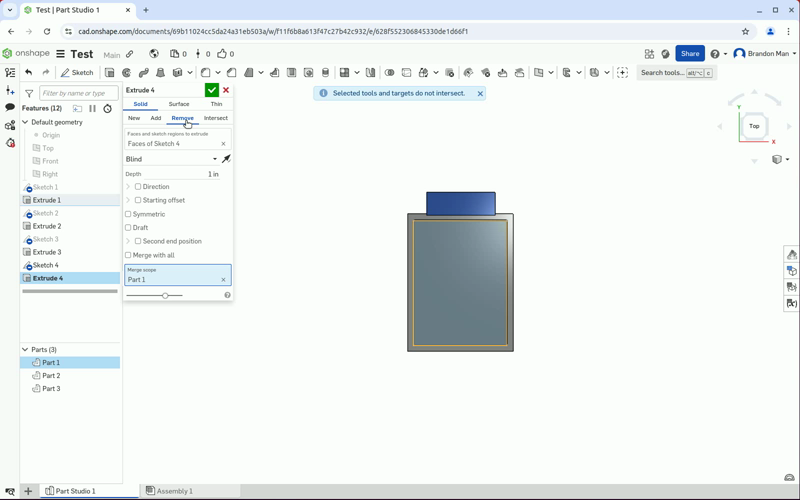
key(tab, 4)
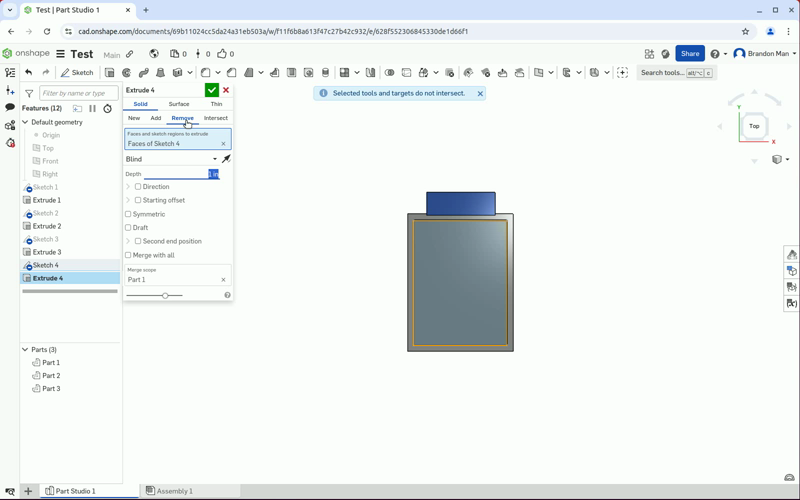
text(-19.257)
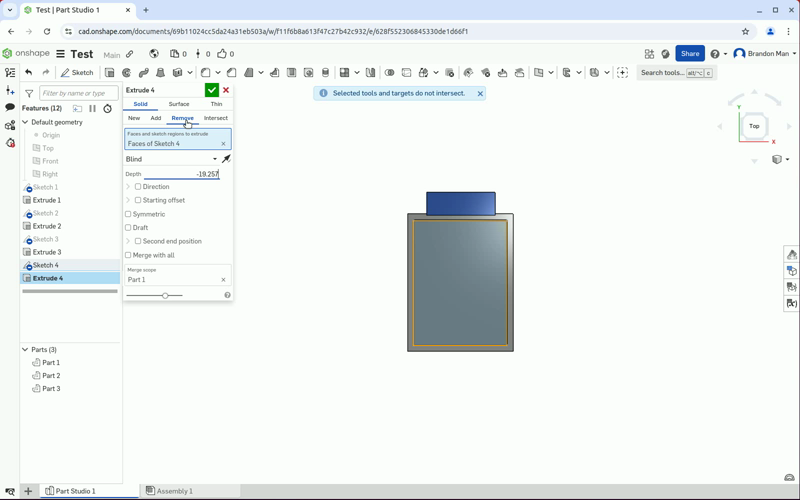
key(tab, 6)
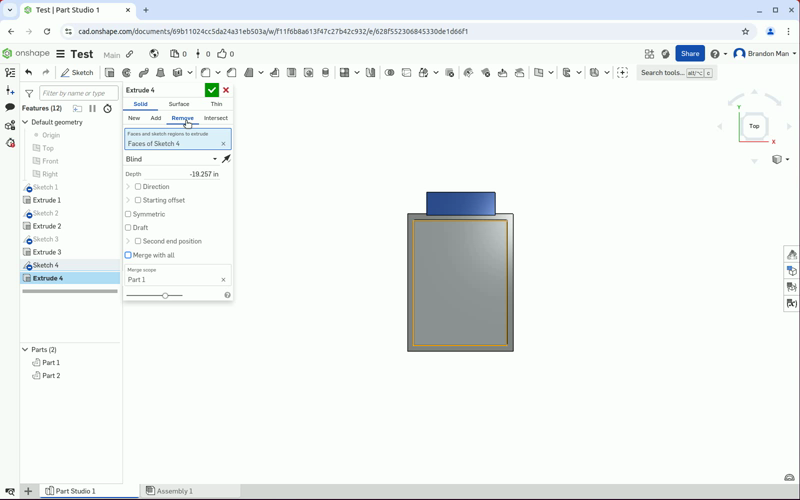
key(space)
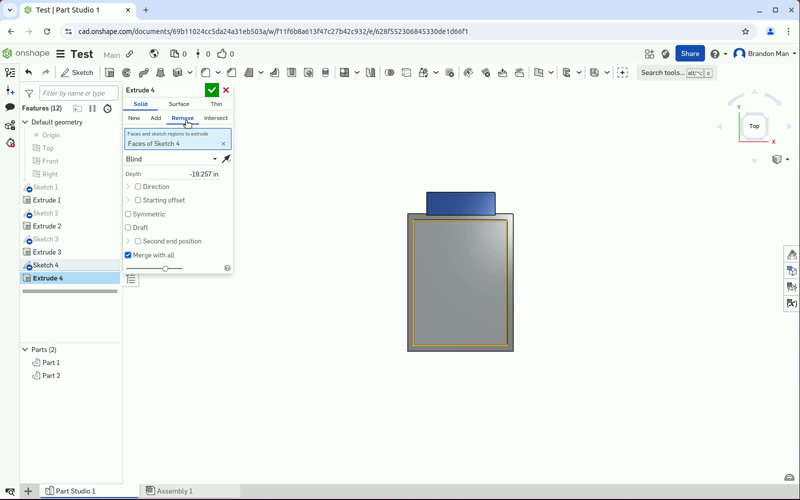
key(enter)
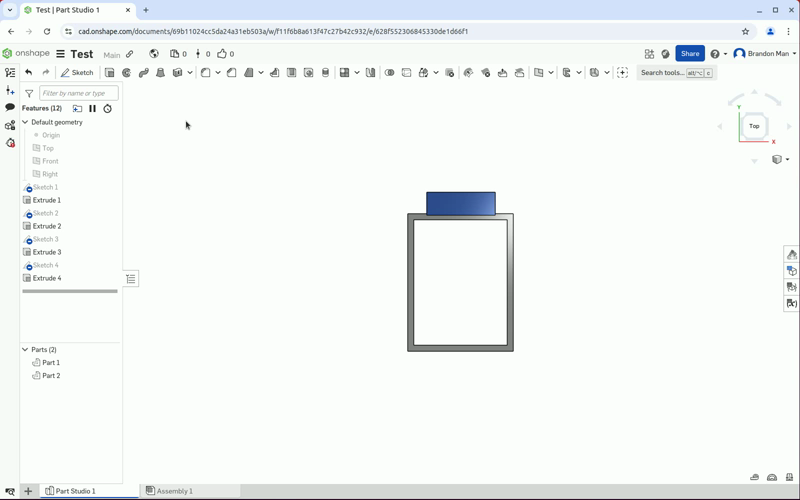
key(shift+h)
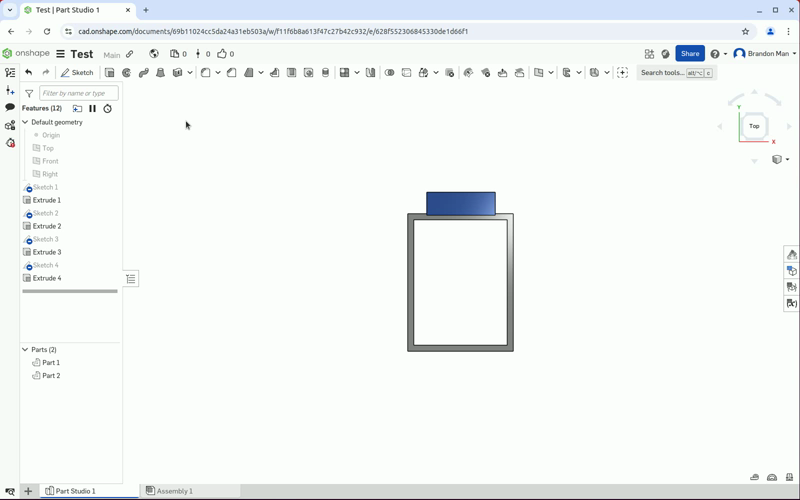
key(shift+h)
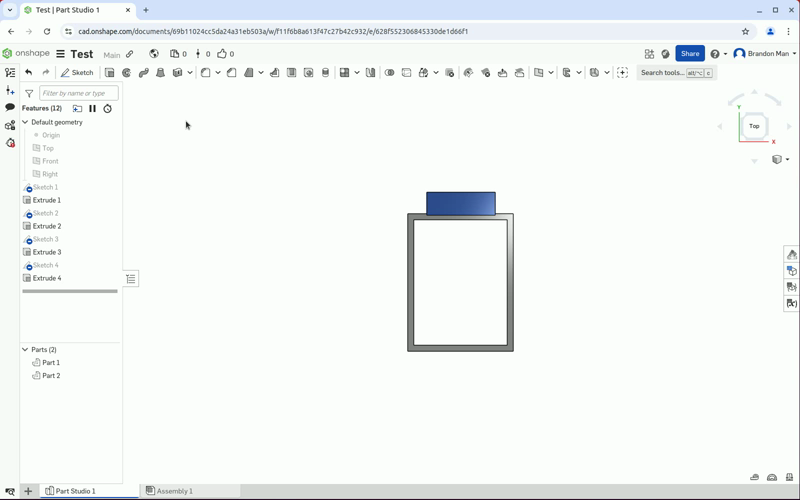
mouse_move(73, 189)
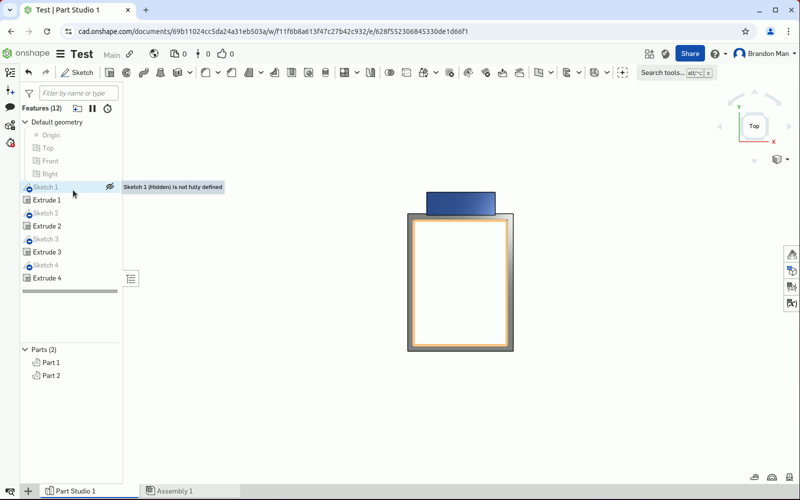
click(73, 189)
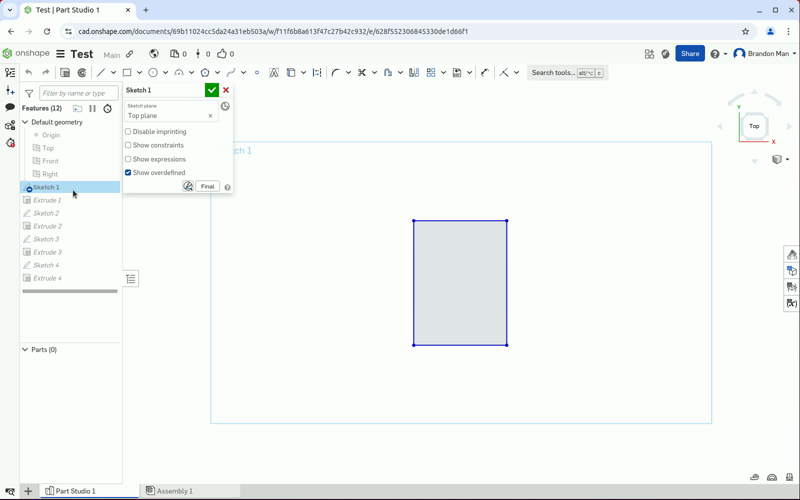
mouse_move(229, 92)
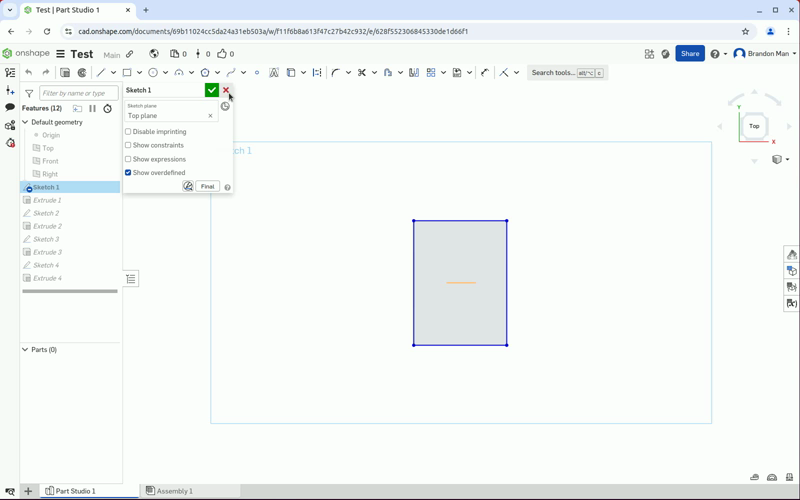
click(229, 92)
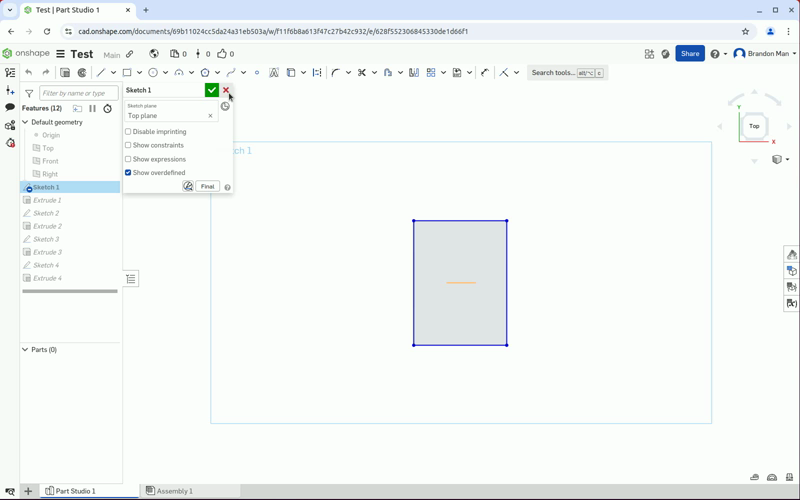
key(shift+s)
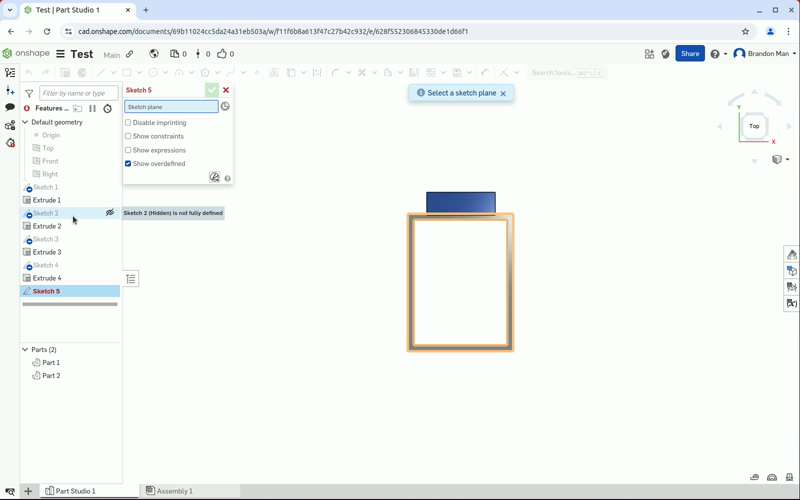
scroll(3)
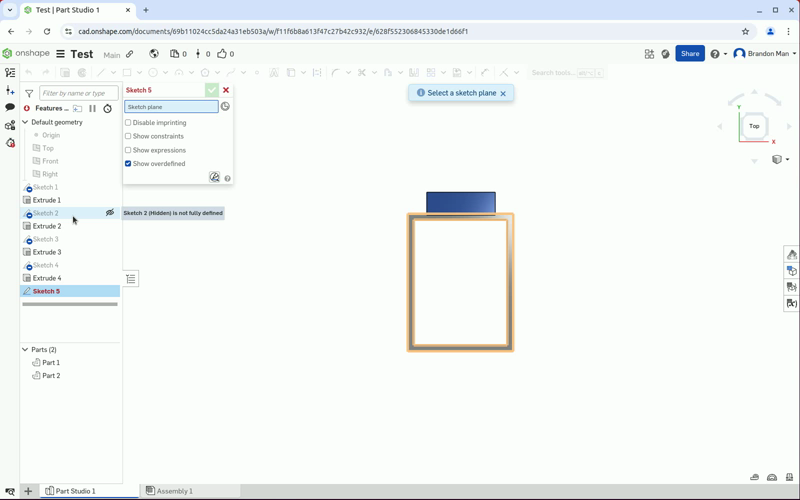
mouse_move(73, 150)
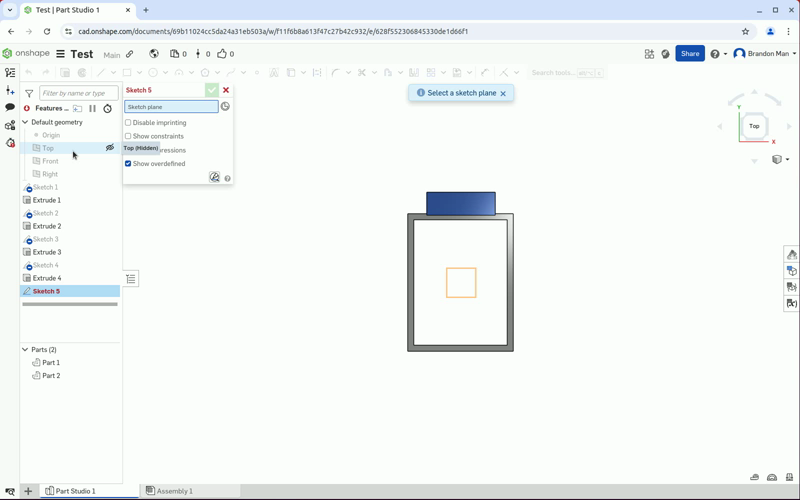
click(73, 150)
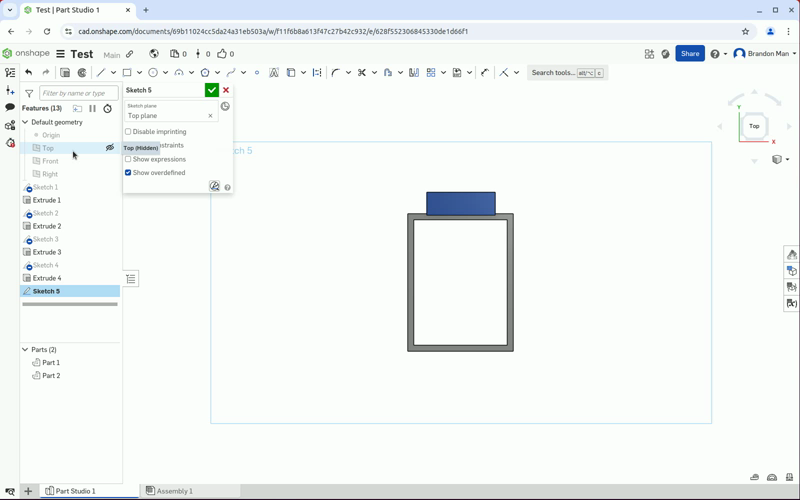
mouse_move(73, 352)
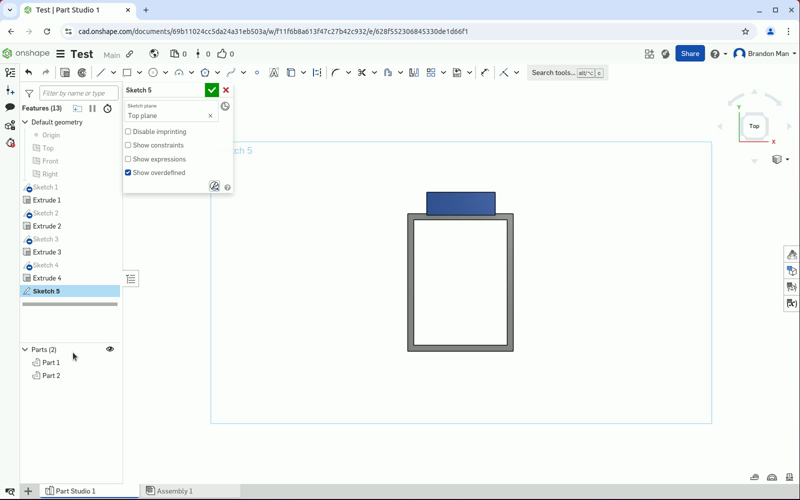
key(y)
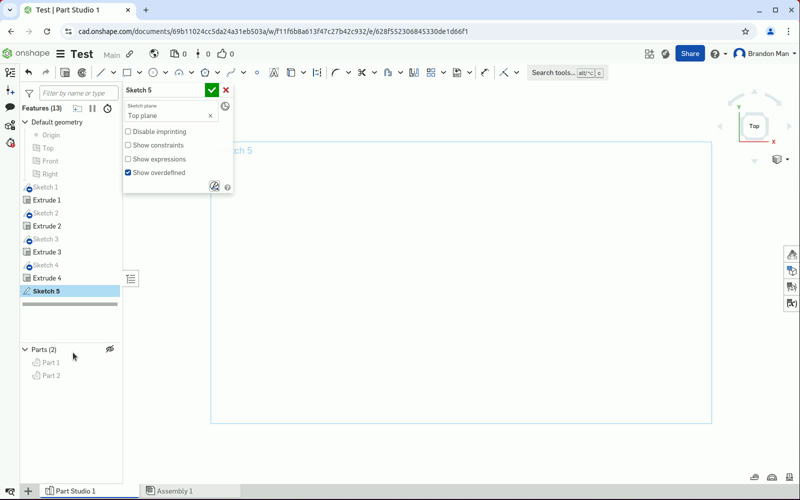
key(l)
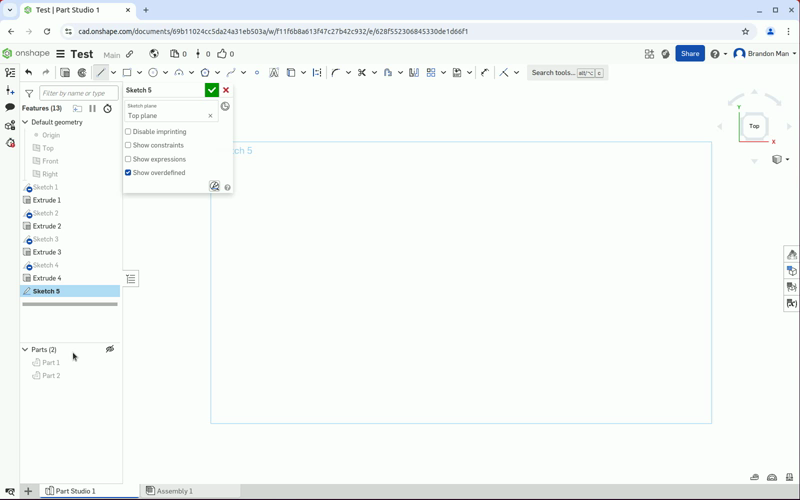
key_down(shift)
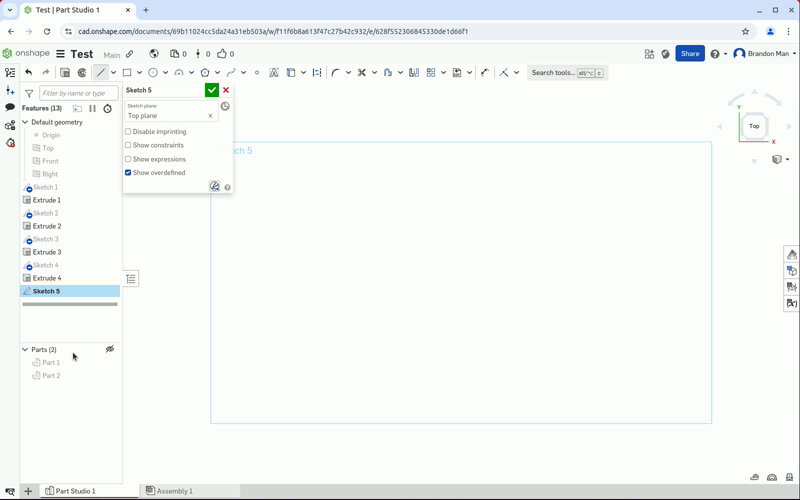
mouse_move(413, 345)
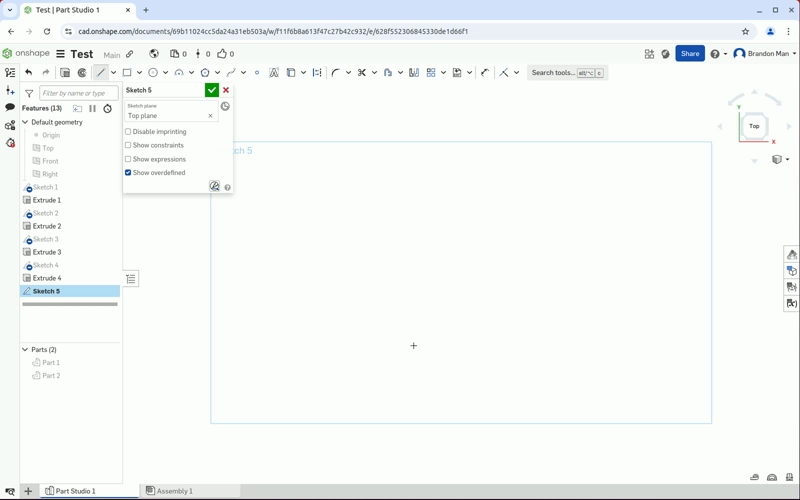
click(413, 345)
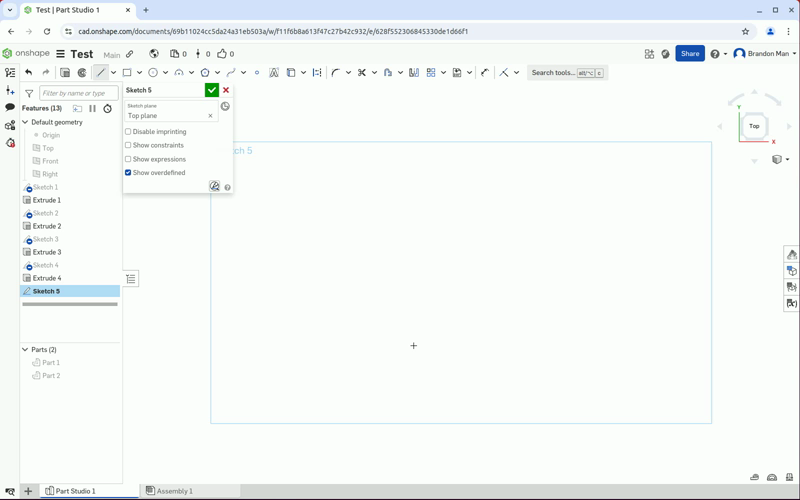
key_up(shift)
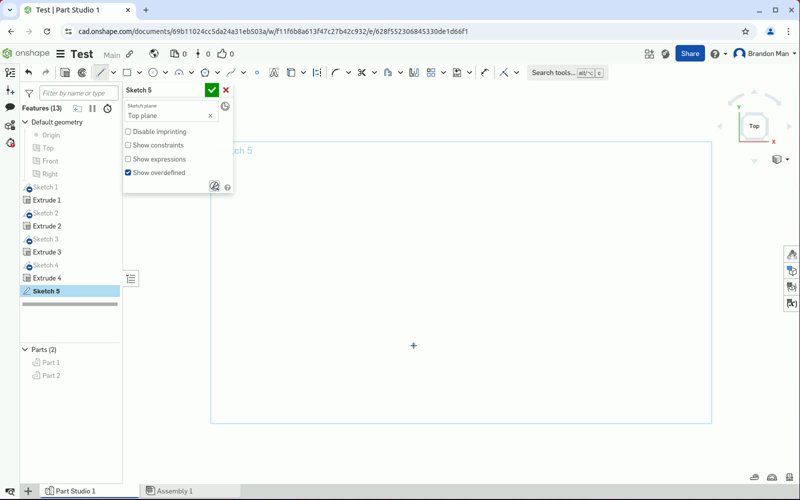
key_down(shift)
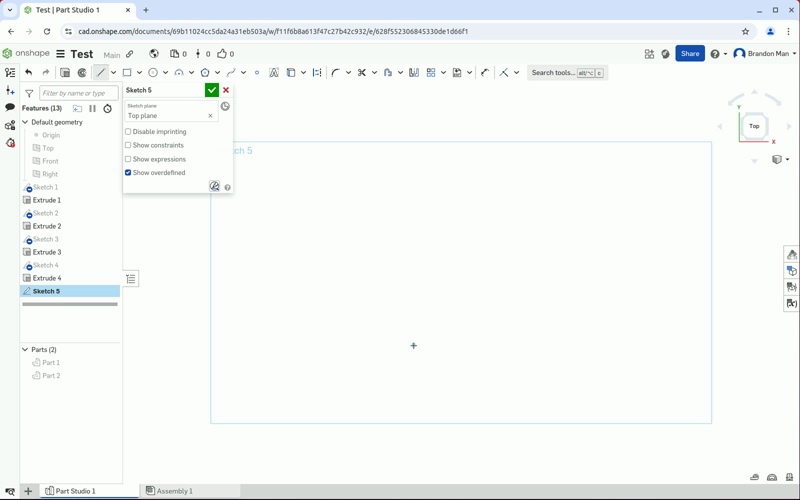
mouse_move(506, 345)
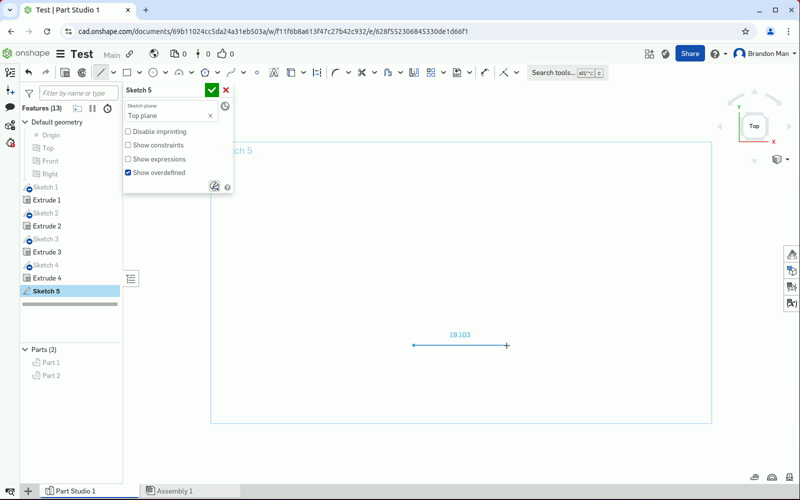
click(506, 345)
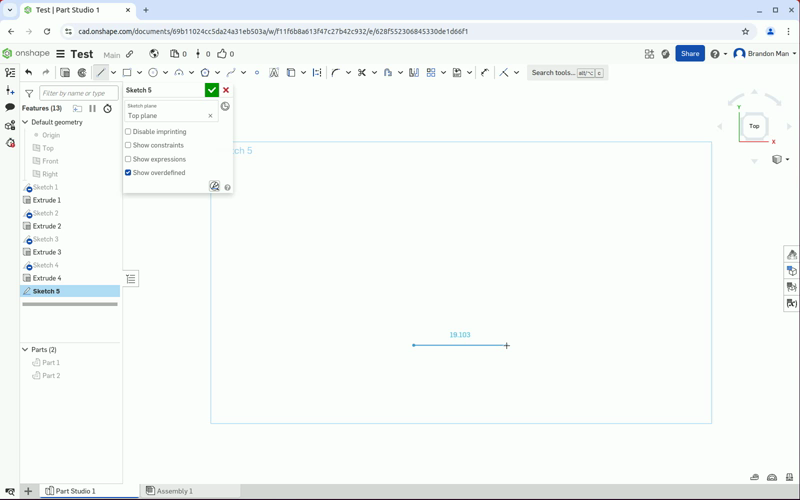
key_up(shift)
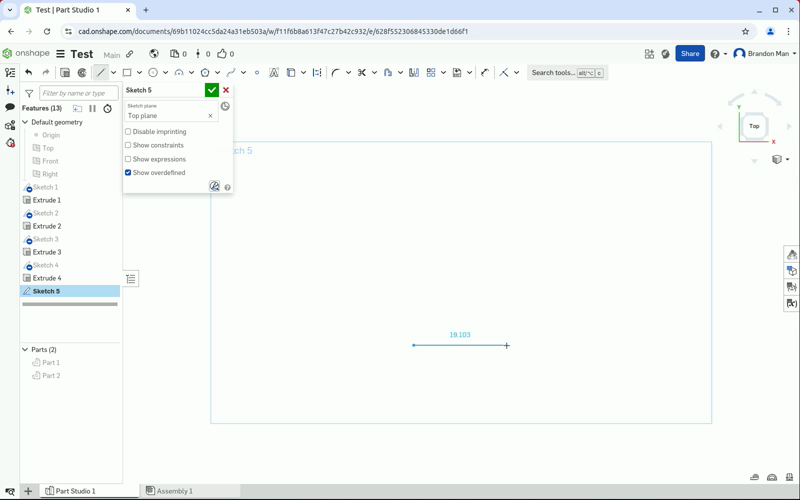
key_down(shift)
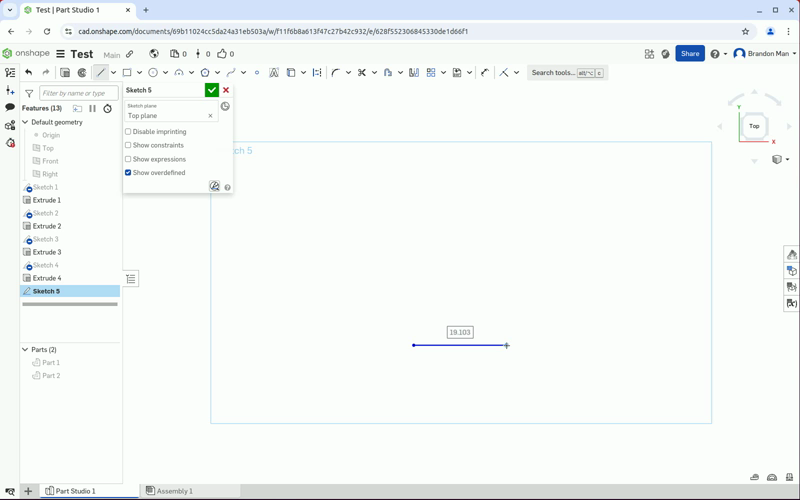
mouse_move(506, 220)
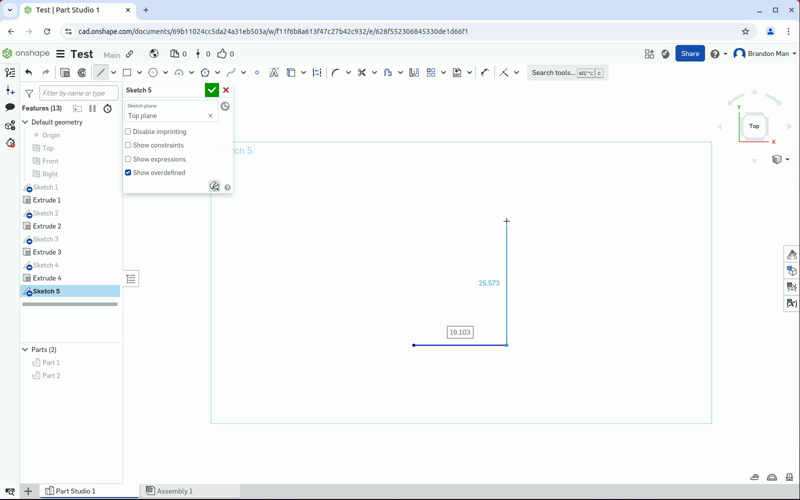
click(506, 220)
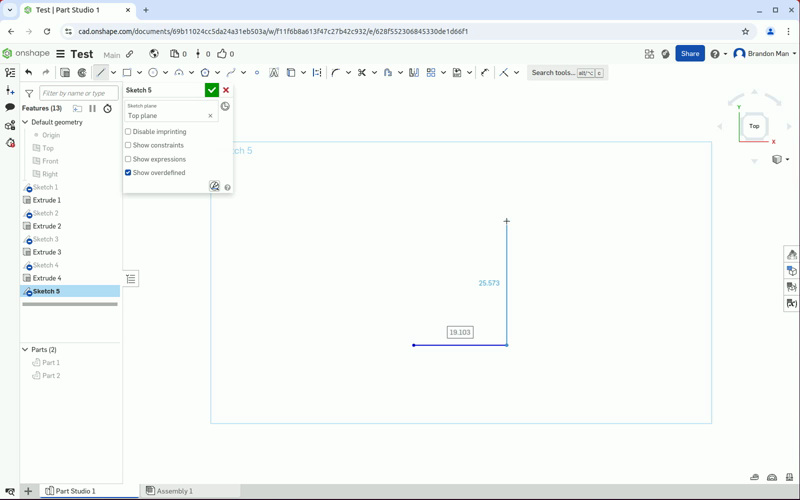
key_up(shift)
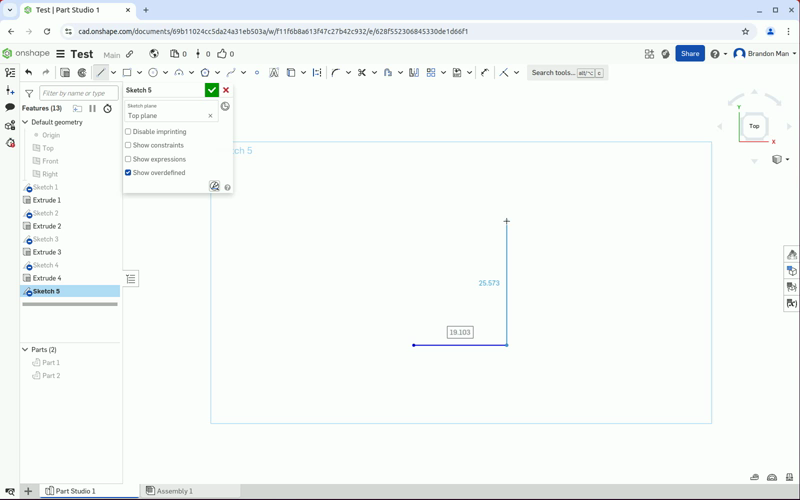
key_down(shift)
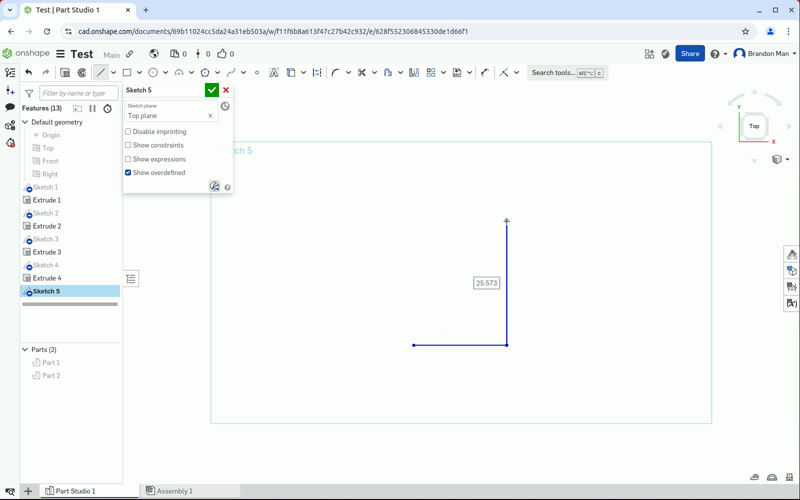
mouse_move(413, 220)
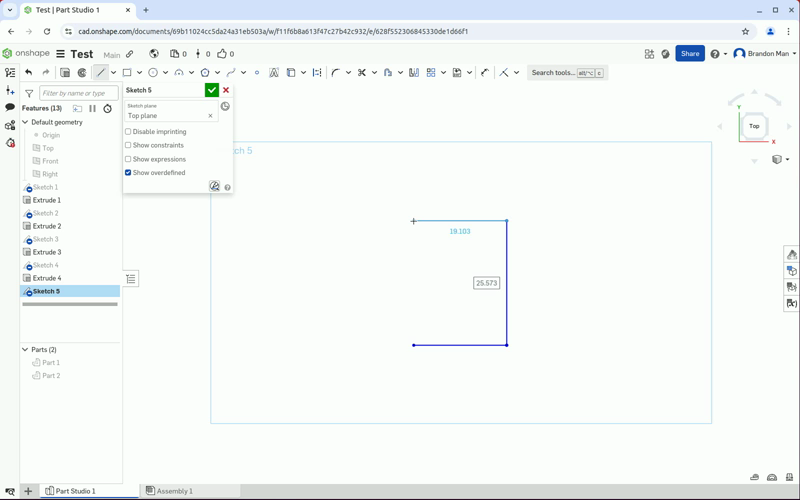
click(413, 220)
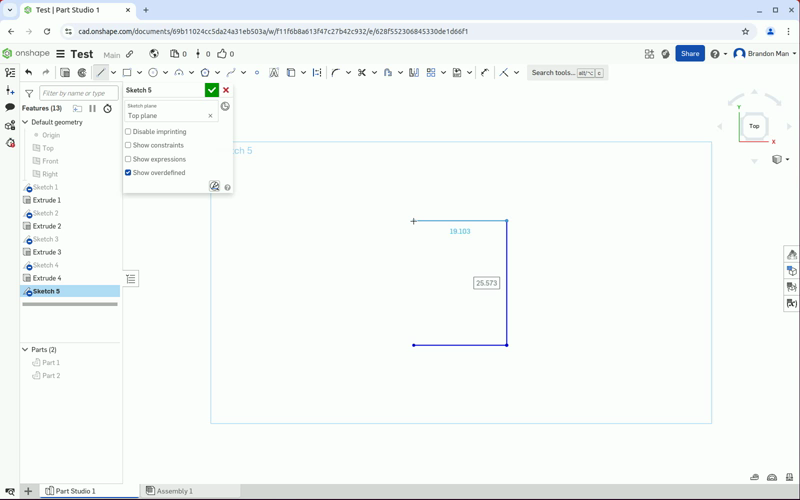
key_up(shift)
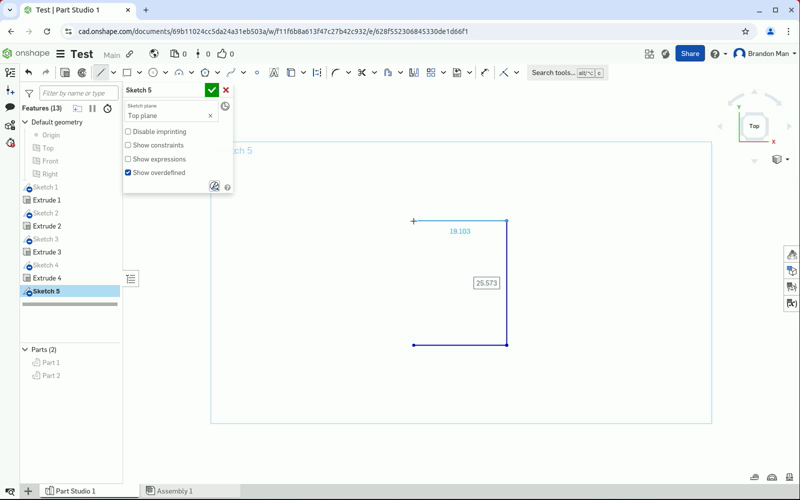
key_down(shift)
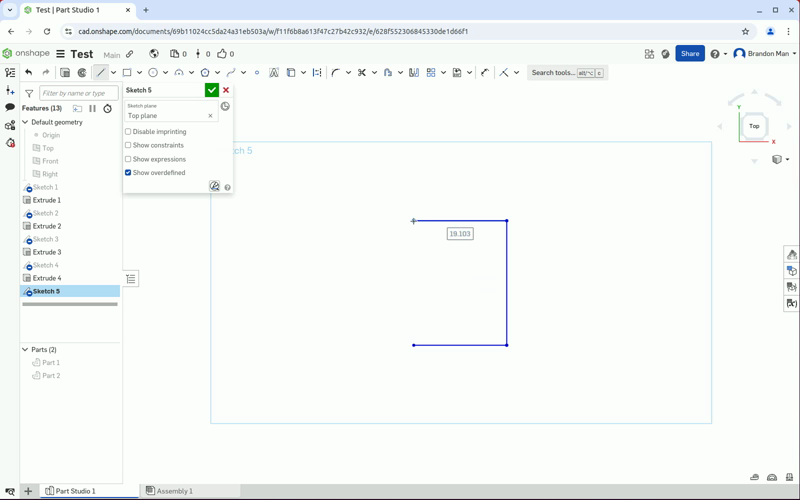
mouse_move(413, 345)
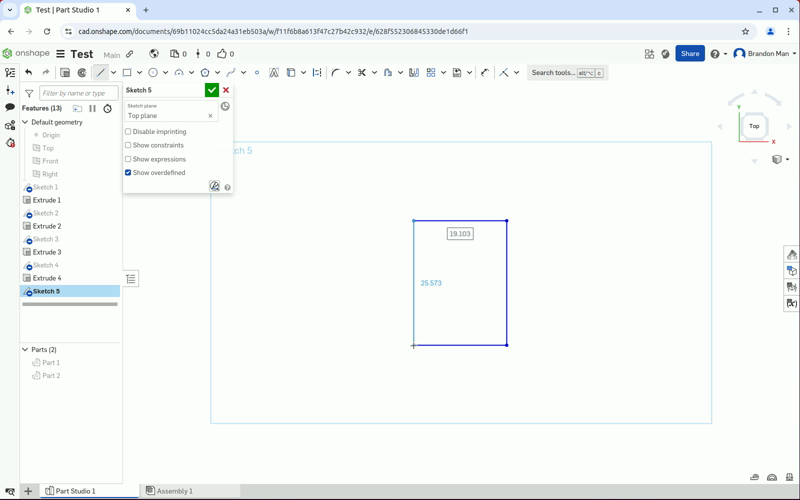
key_up(shift)
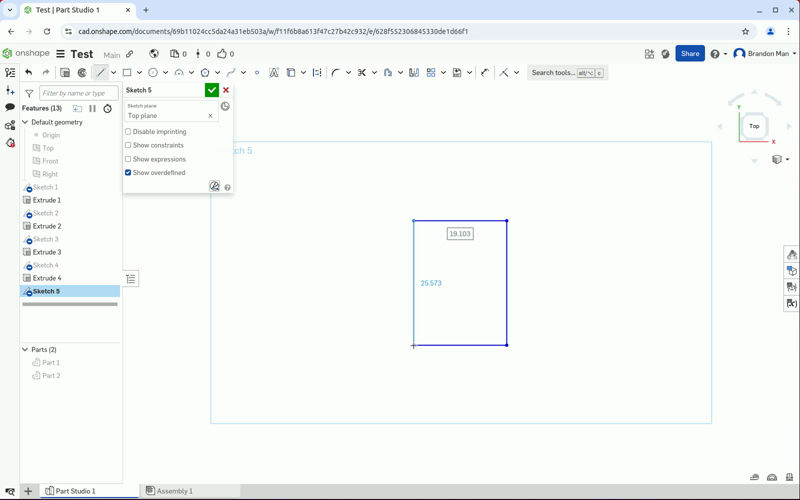
click(413, 345)
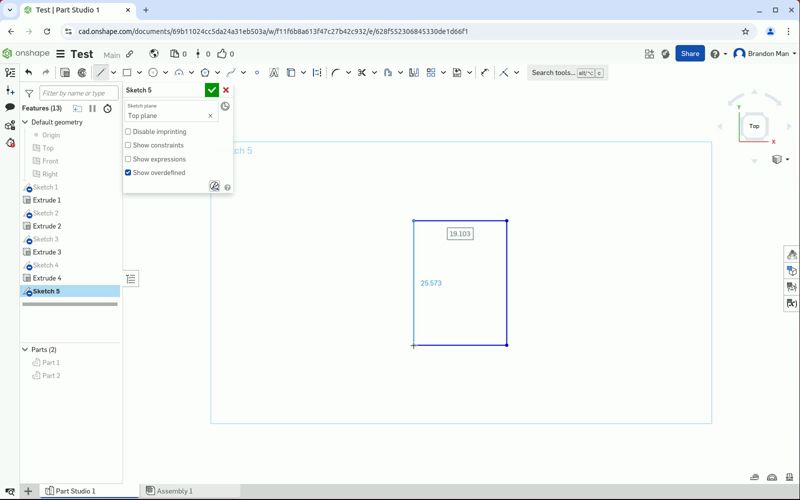
key(esc)
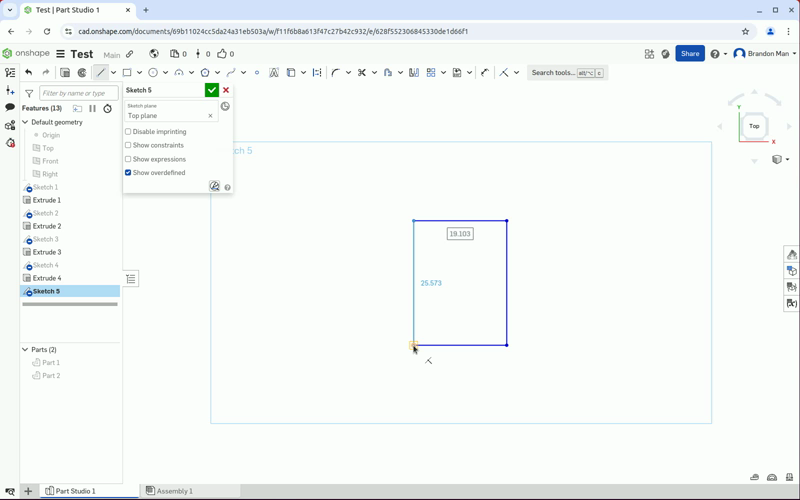
mouse_move(487, 295)
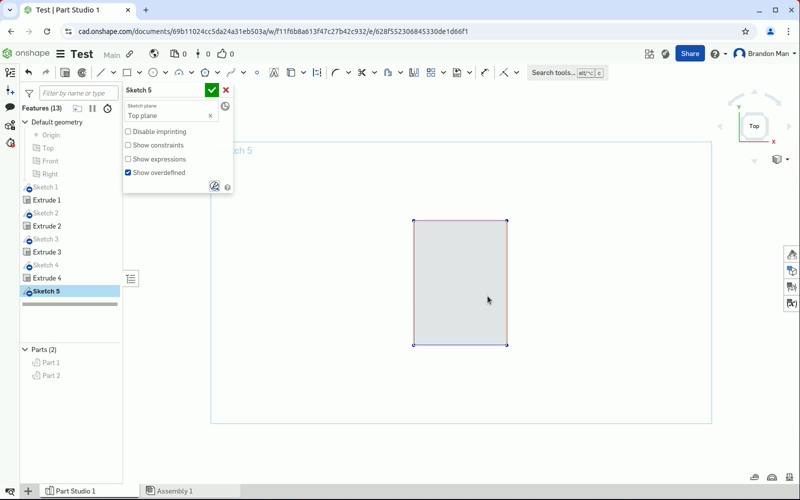
click(487, 295)
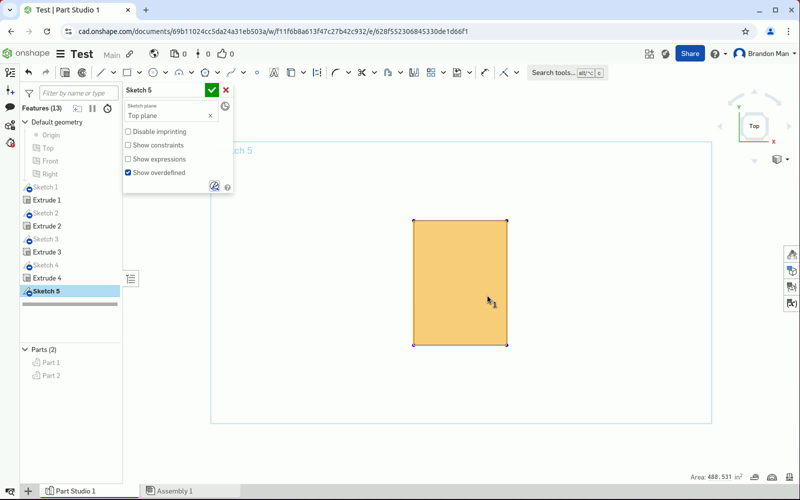
mouse_move(73, 352)
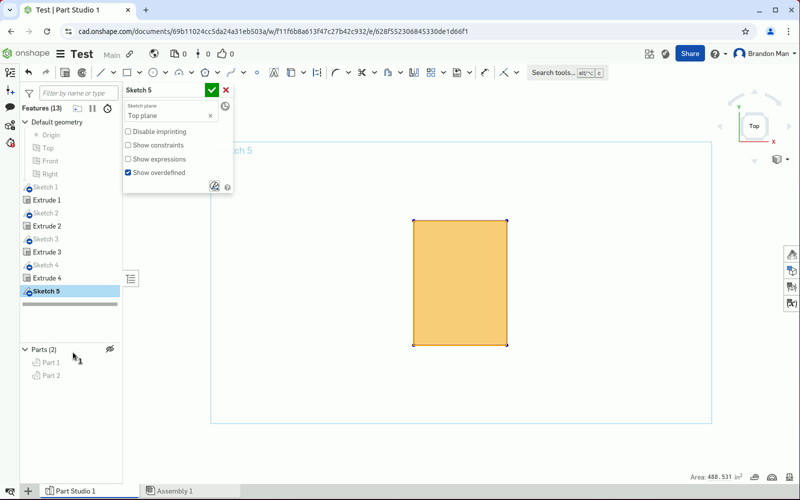
key(shift+y)
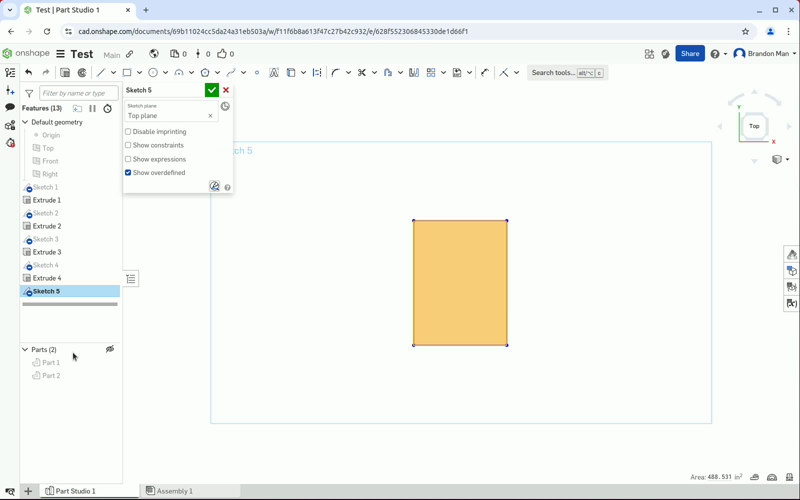
key(shift+e)
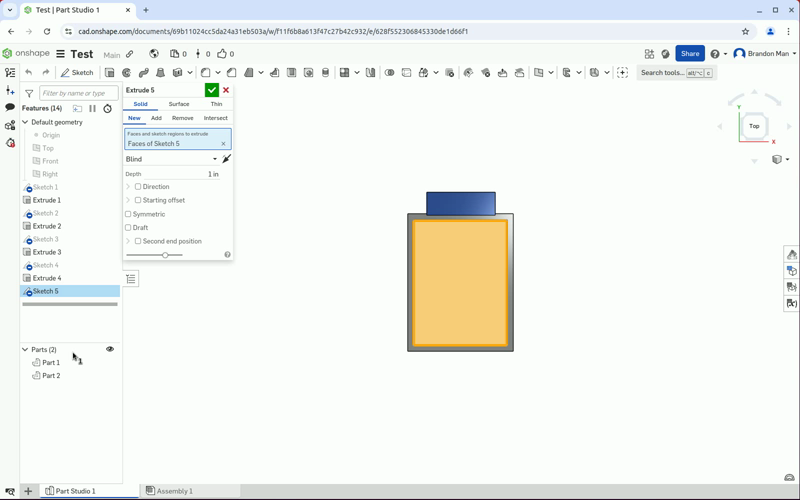
mouse_move(143, 106)
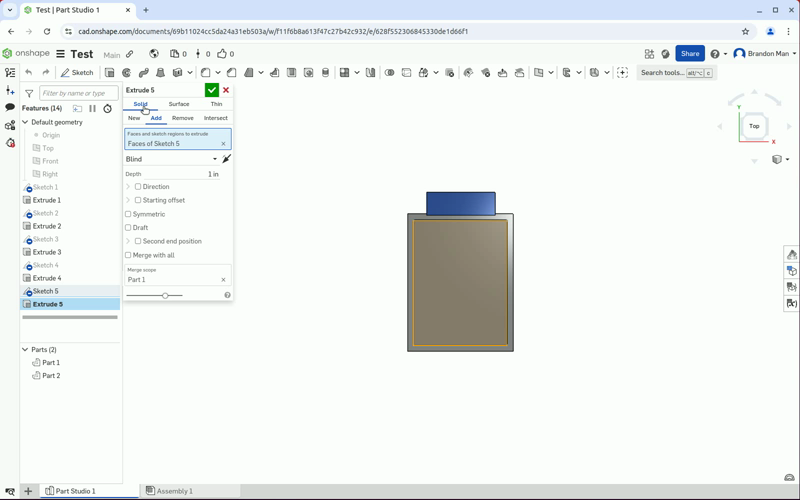
click(143, 106)
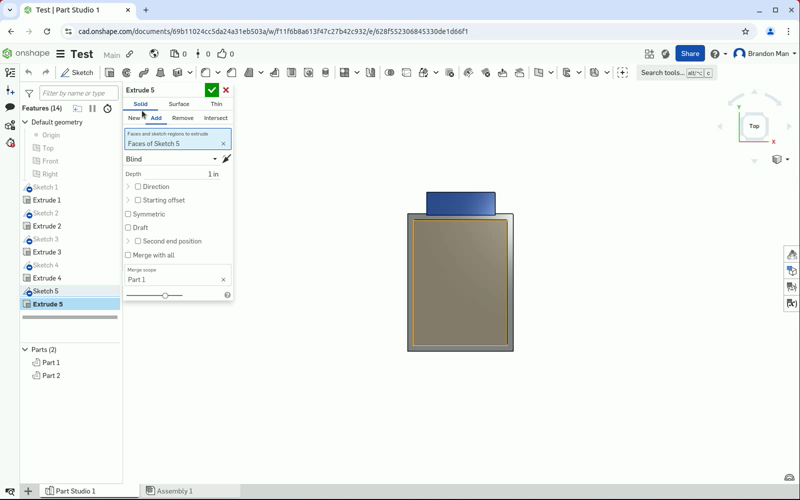
mouse_move(137, 120)
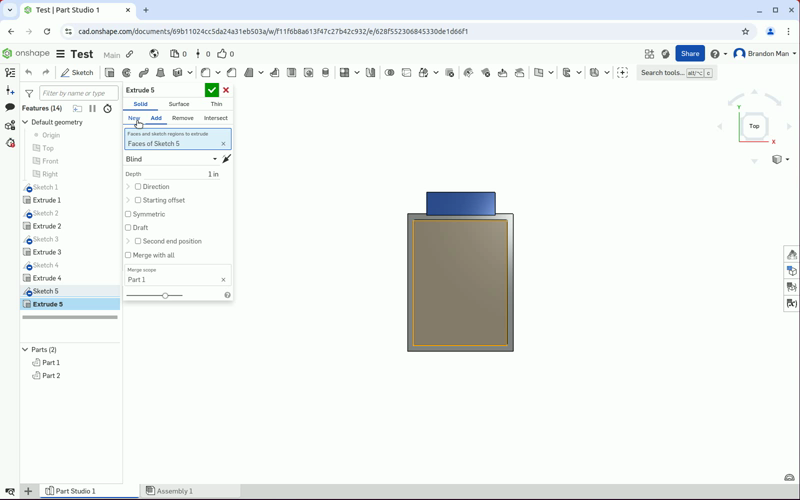
click(137, 120)
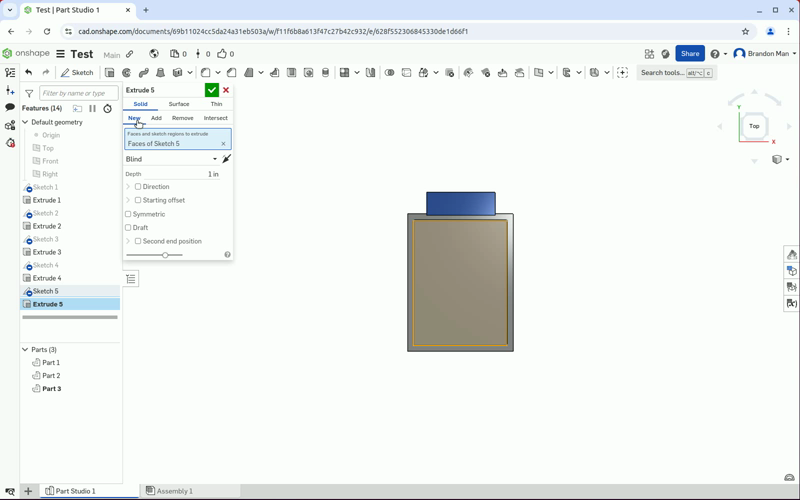
key(tab, 4)
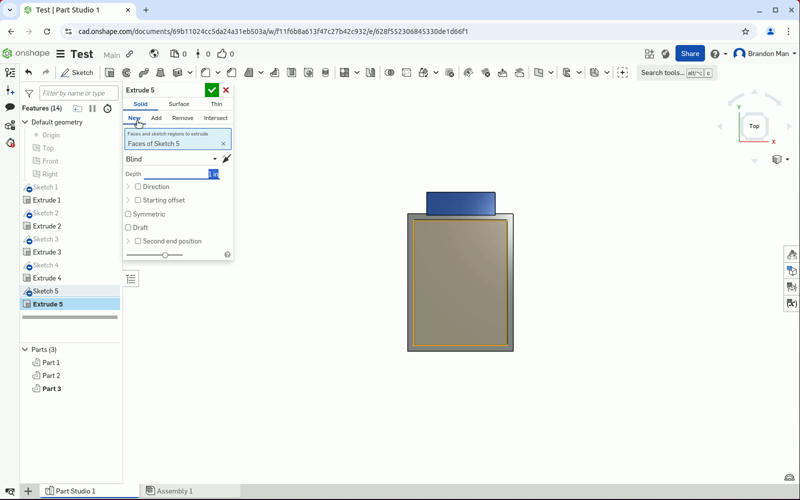
text(1.204)
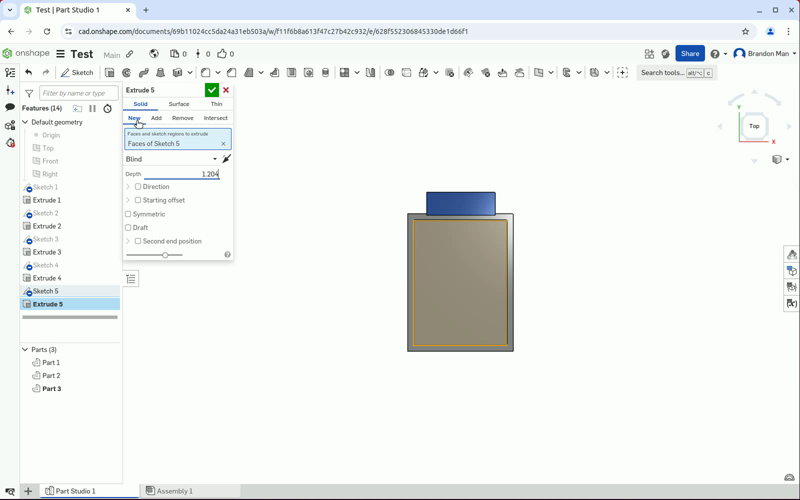
key(enter)
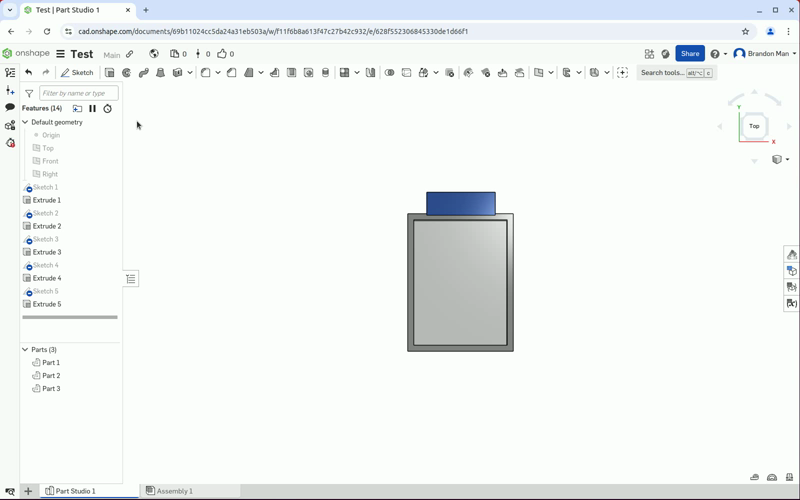
key(shift+h)
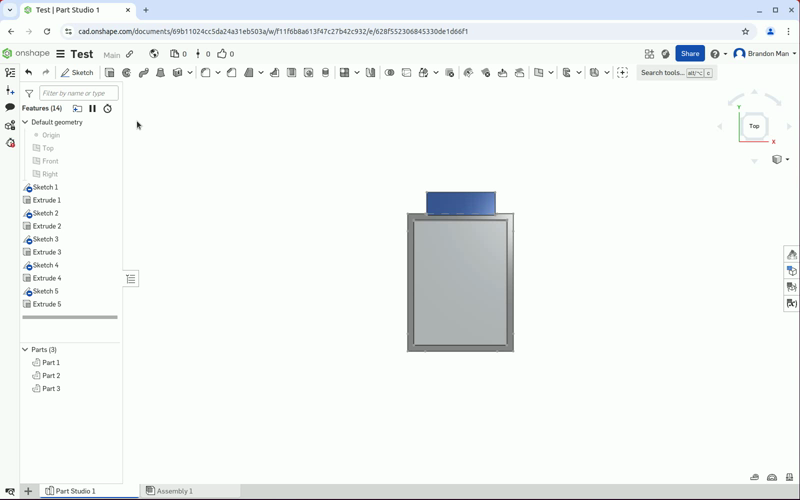
key(shift+h)
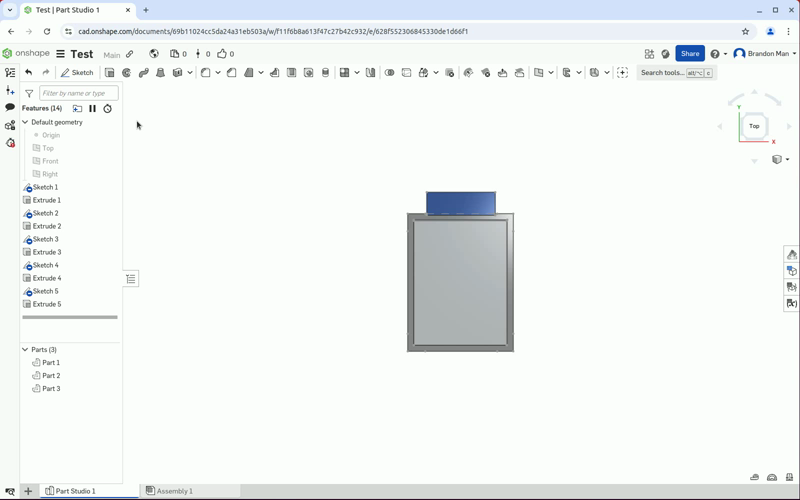
key(shift+7)
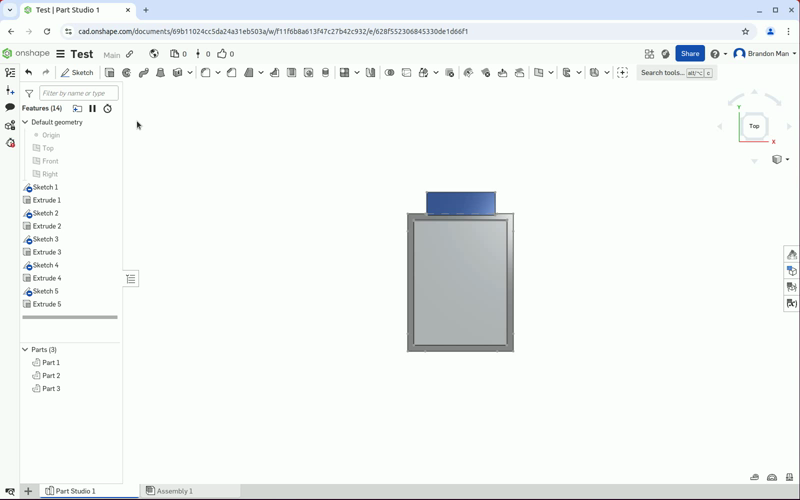
key(up, 3)
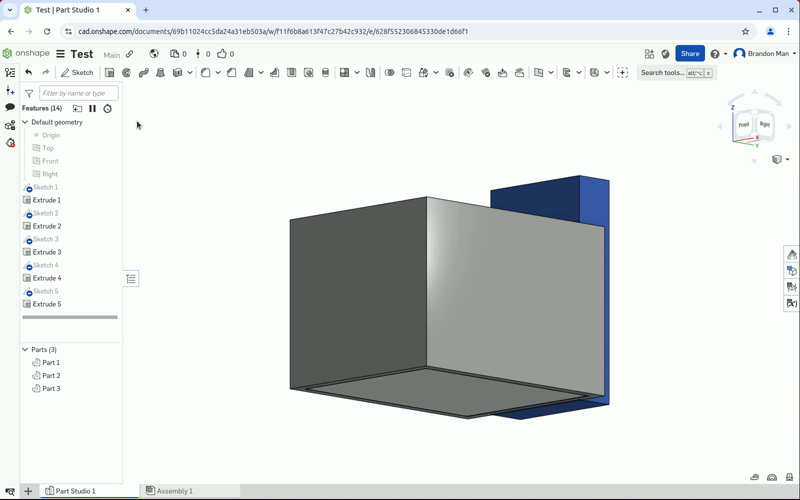
key(left, 3)
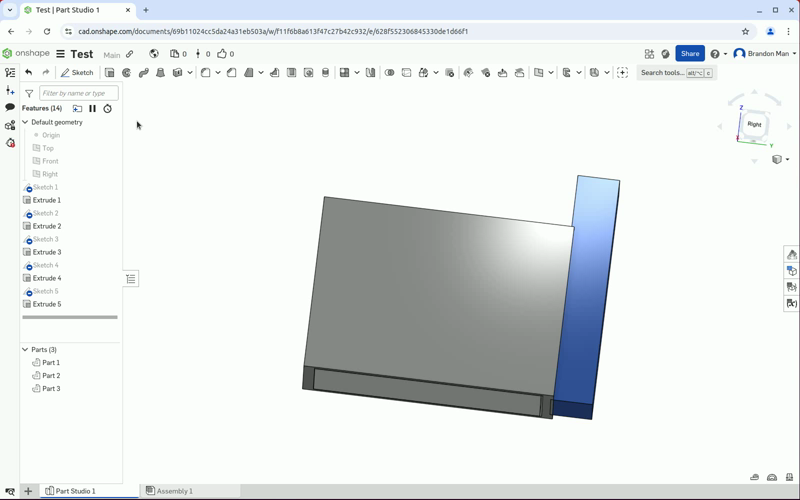
key(right, 3)
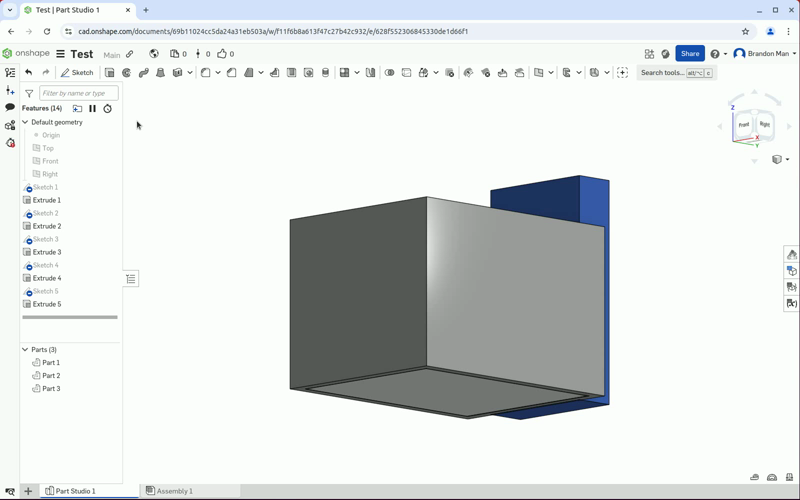
key(down, 3)
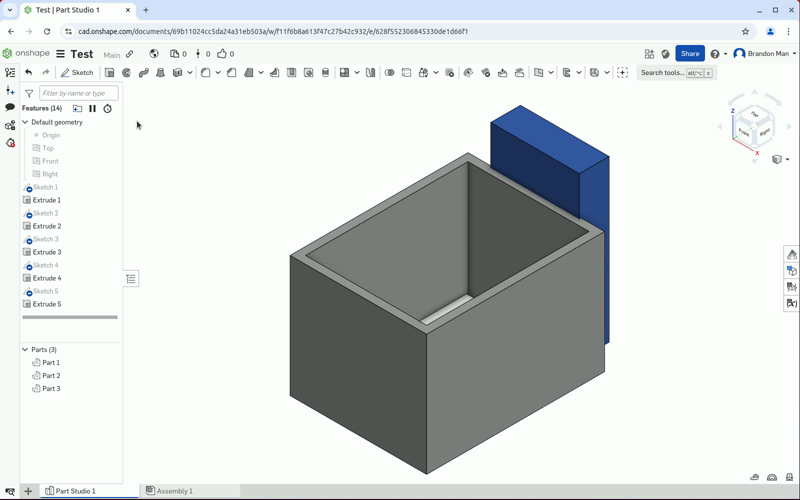
mouse_move(73, 189)
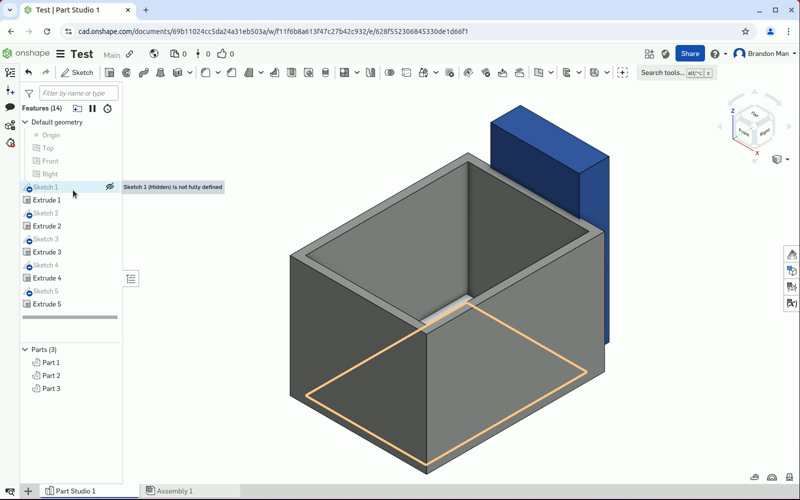
click(73, 189)